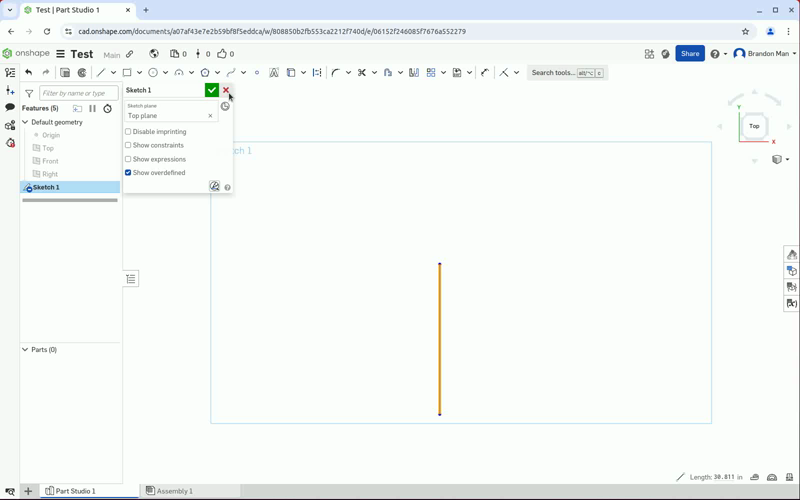
key(shift+h)
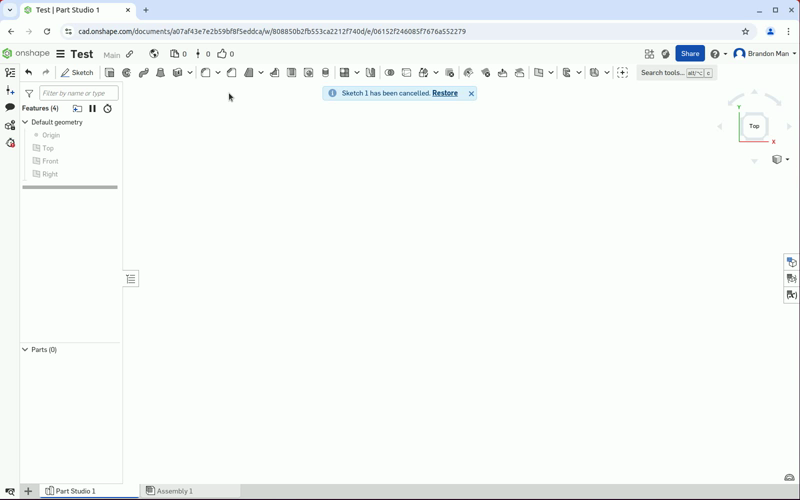
mouse_move(73, 352)
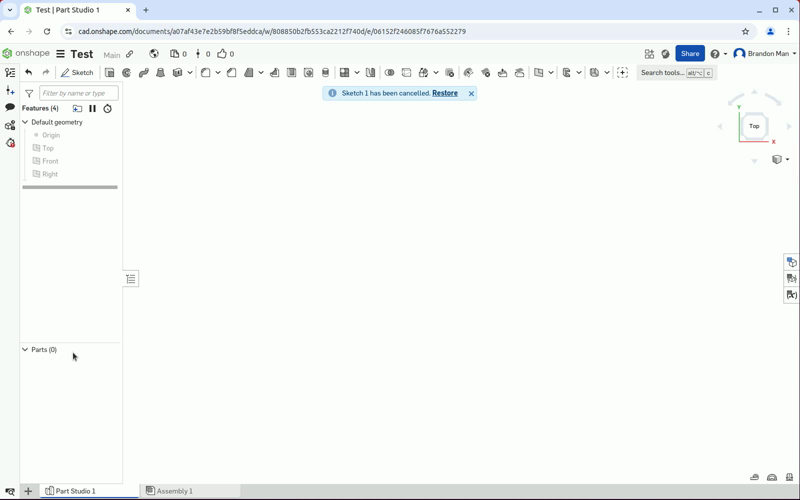
key(y)
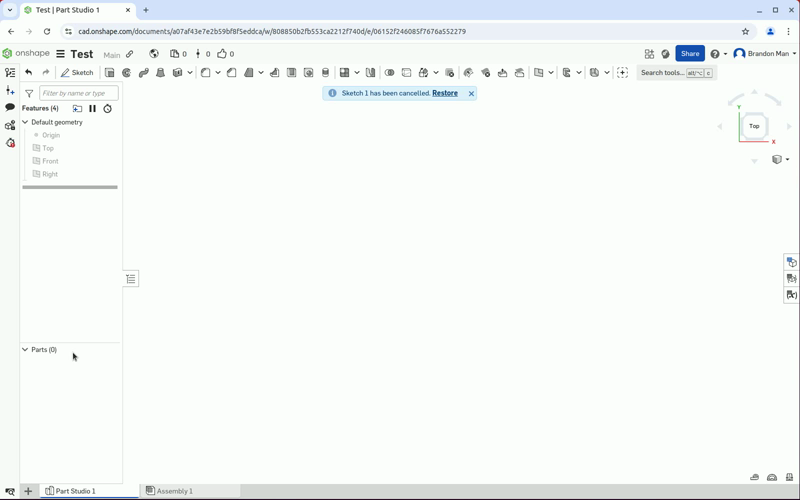
key(shift+p)
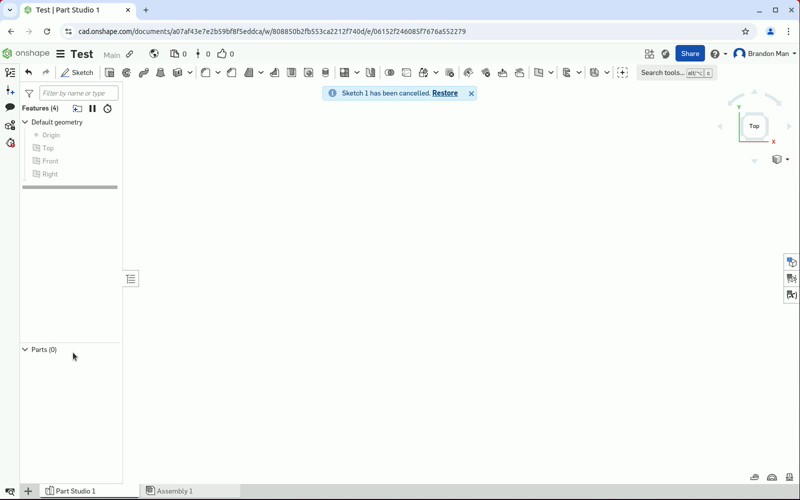
key(space)
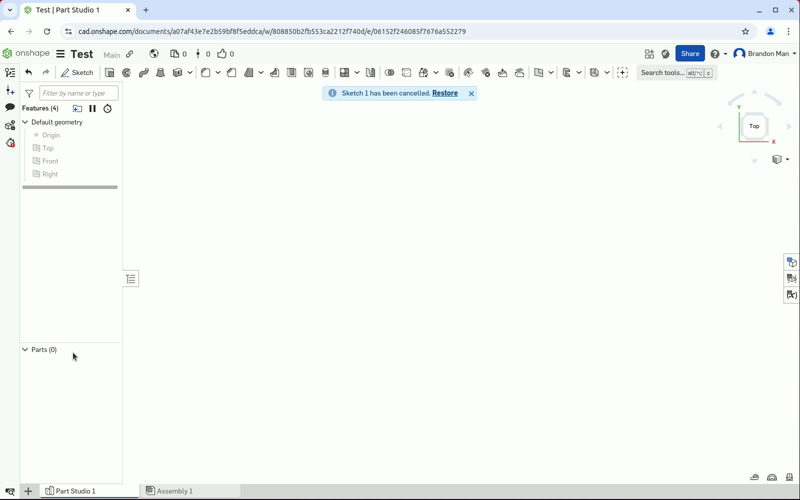
key_down(shift)
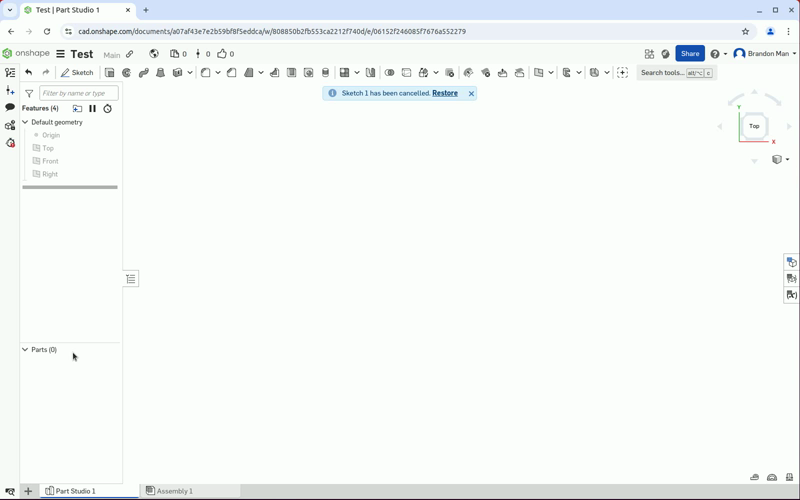
key(up)
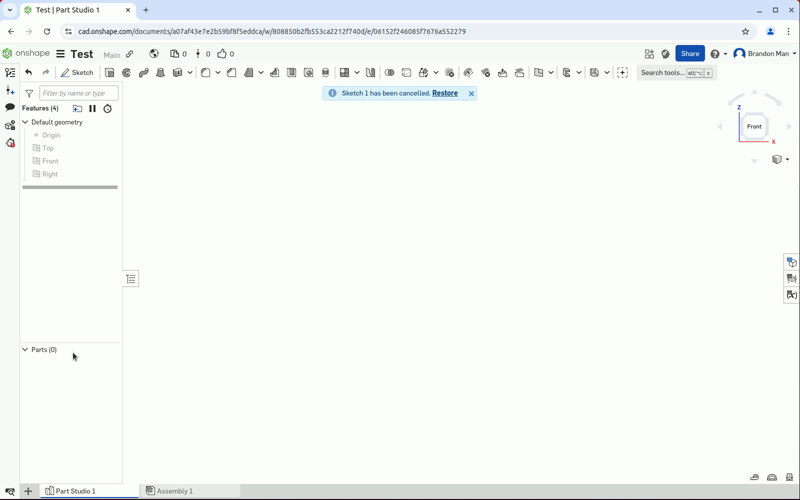
key_up(shift)
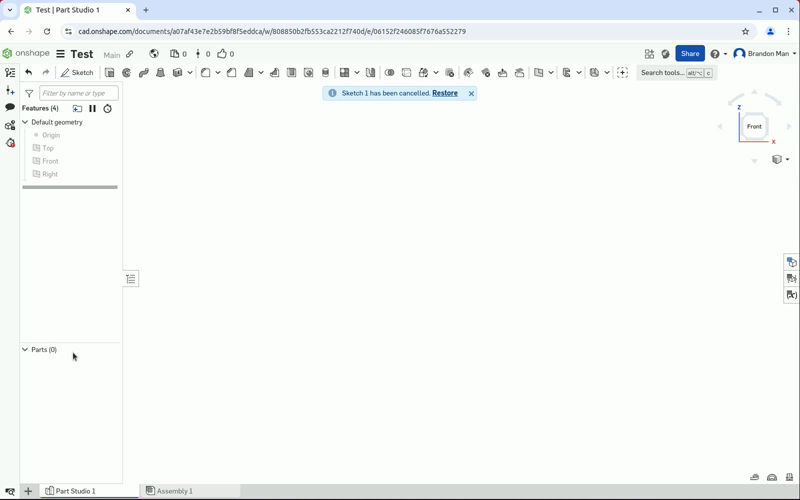
mouse_move(73, 352)
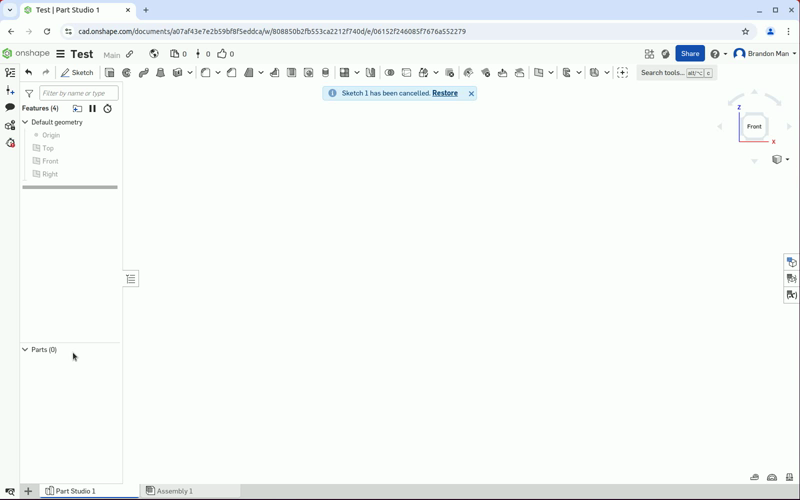
key(shift+y)
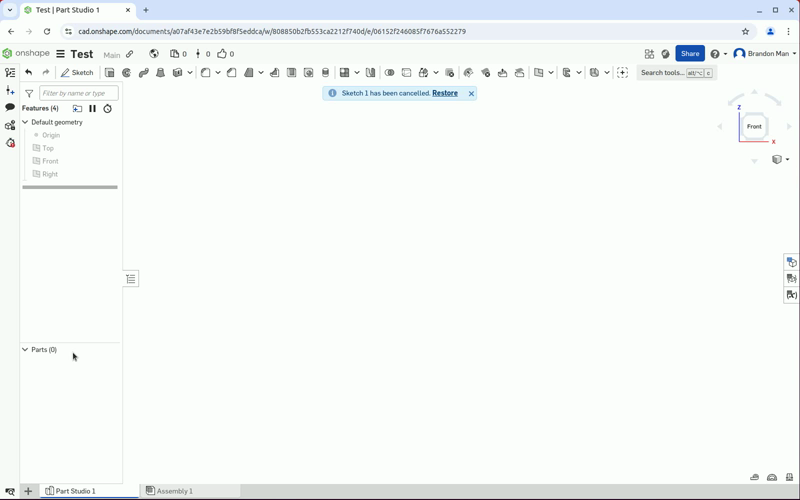
key(shift+s)
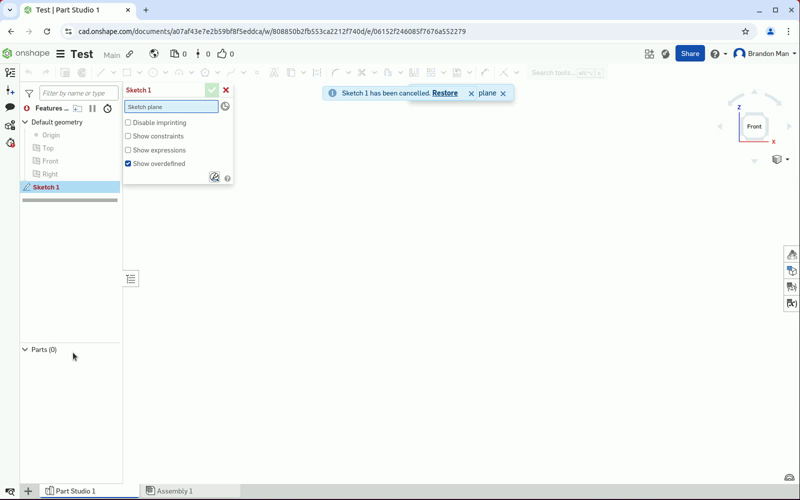
mouse_move(73, 163)
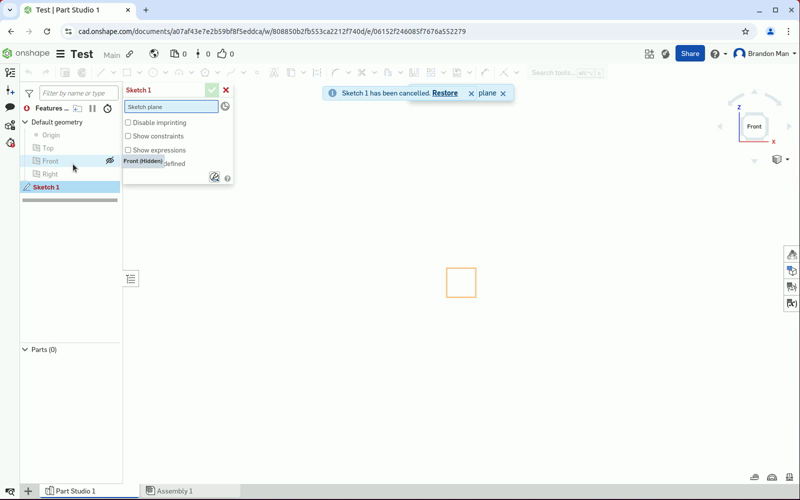
click(73, 163)
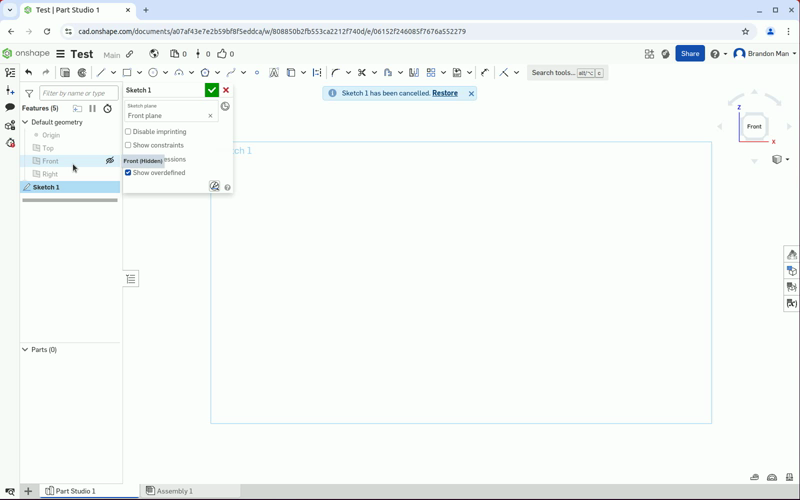
mouse_move(73, 352)
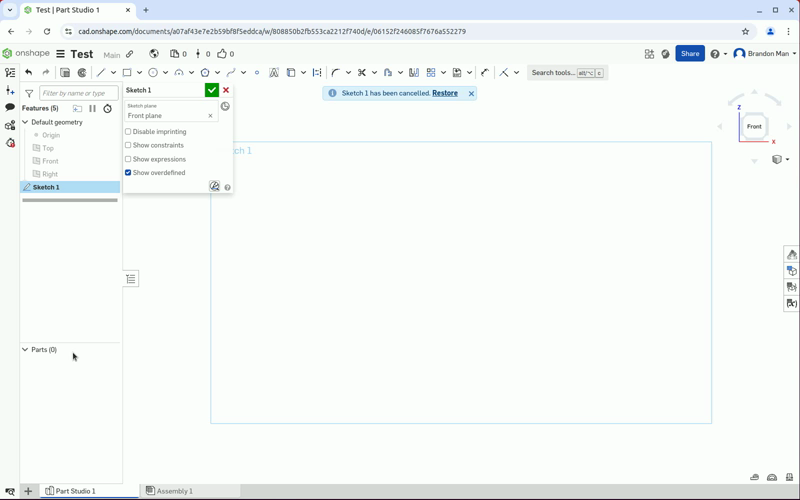
key(y)
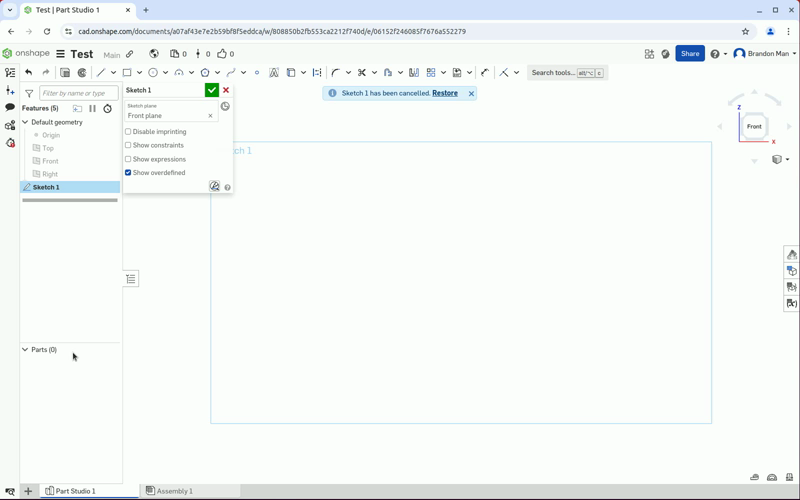
key(l)
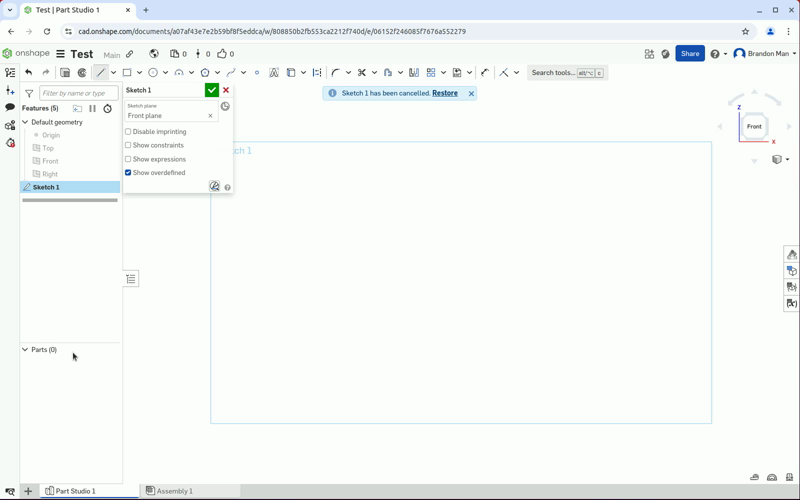
key_down(shift)
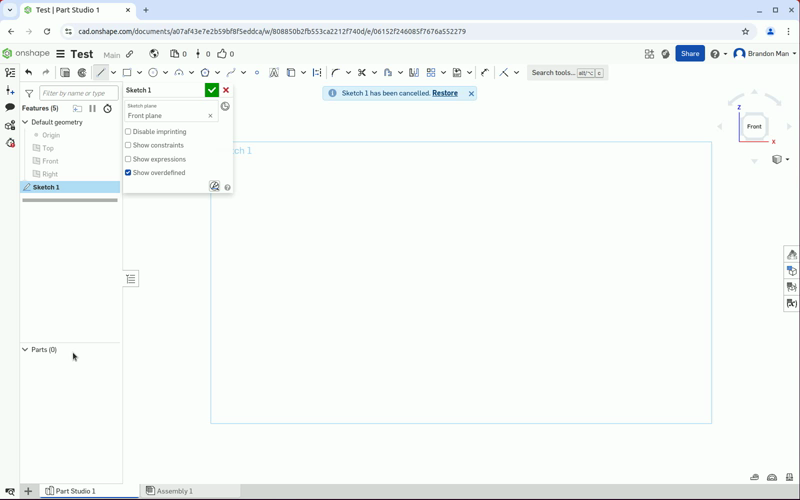
mouse_move(358, 294)
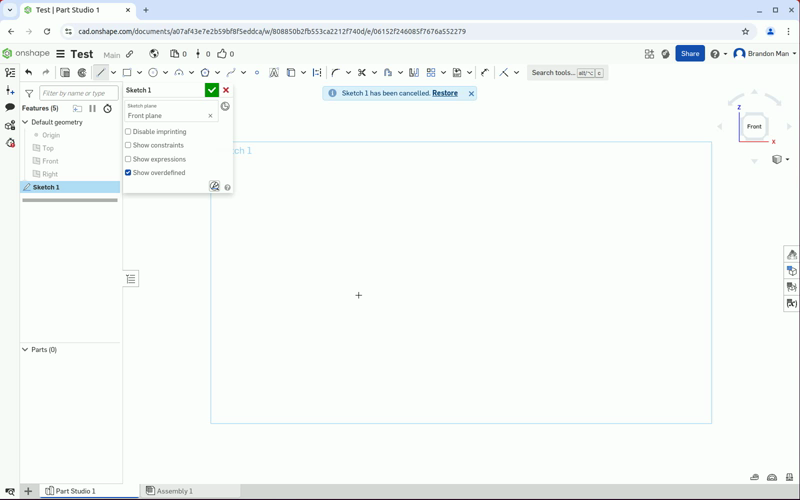
click(358, 294)
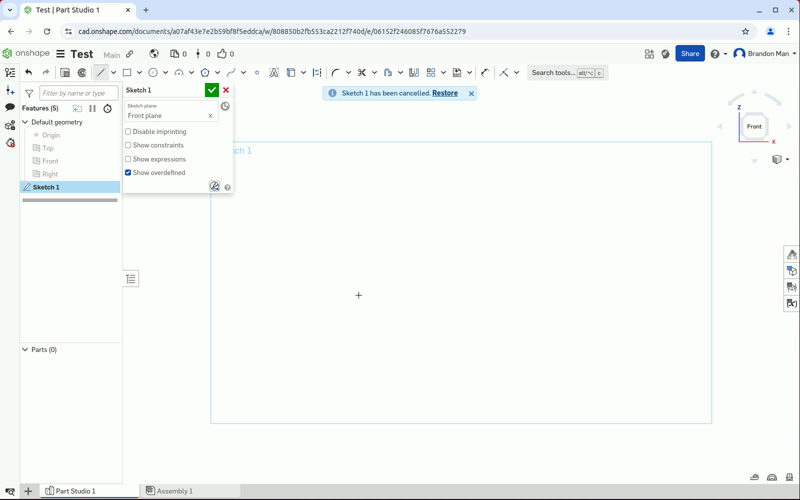
key_up(shift)
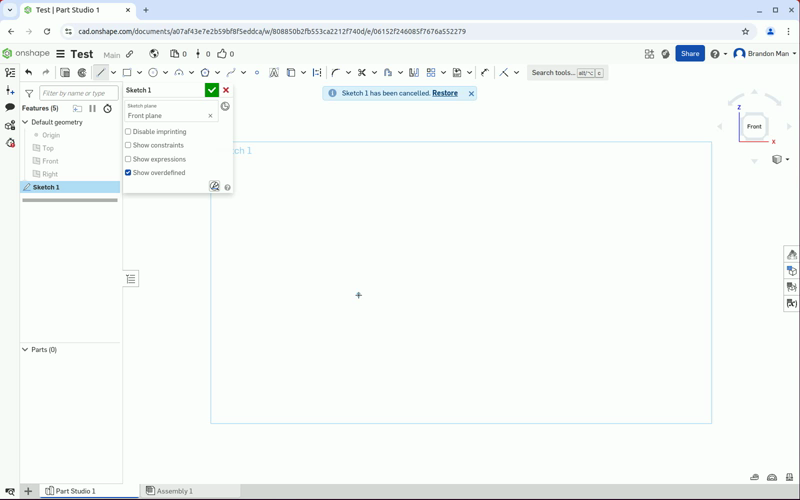
key_down(shift)
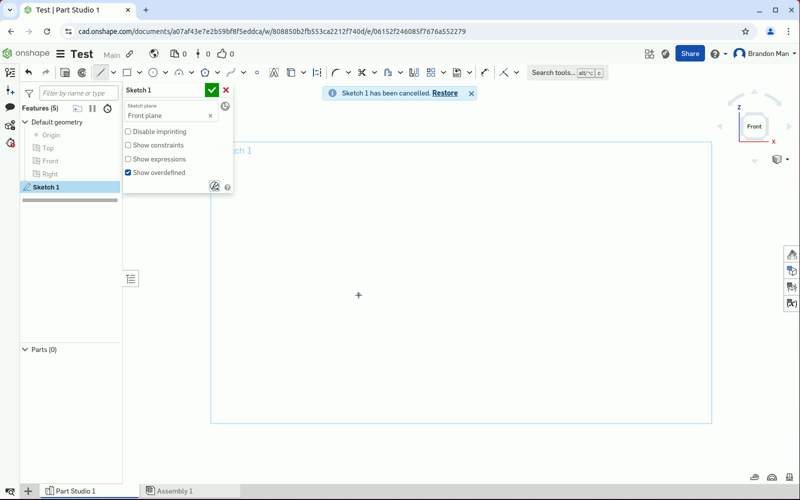
mouse_move(388, 294)
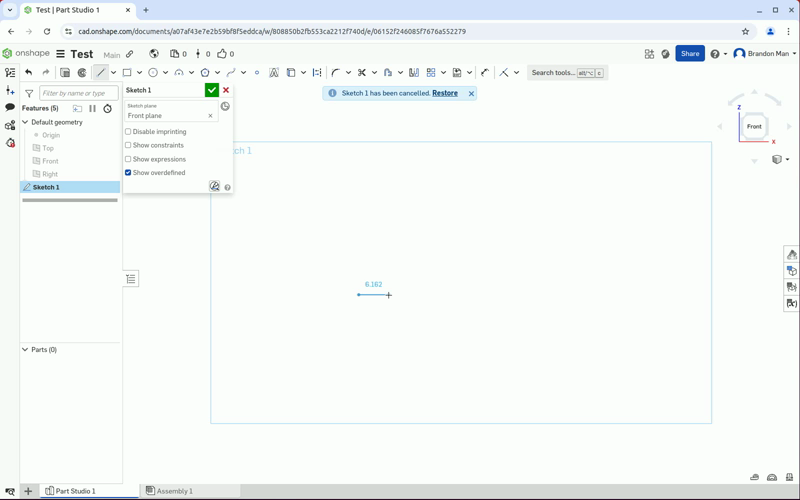
mouse_move(387, 294)
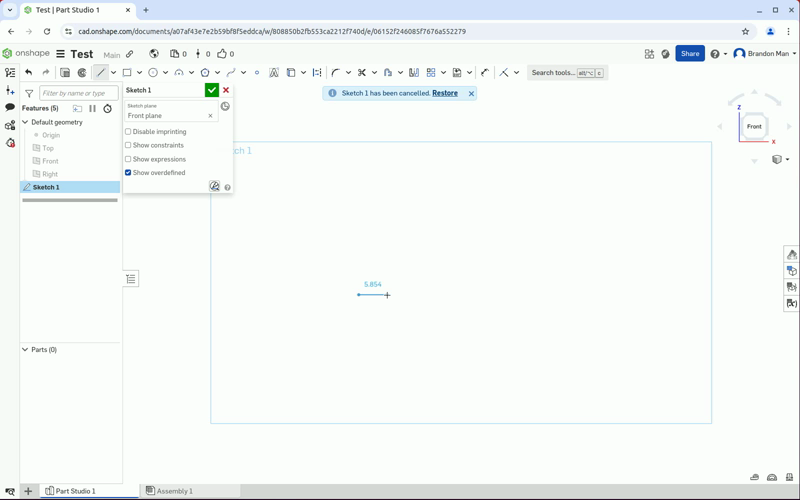
click(387, 294)
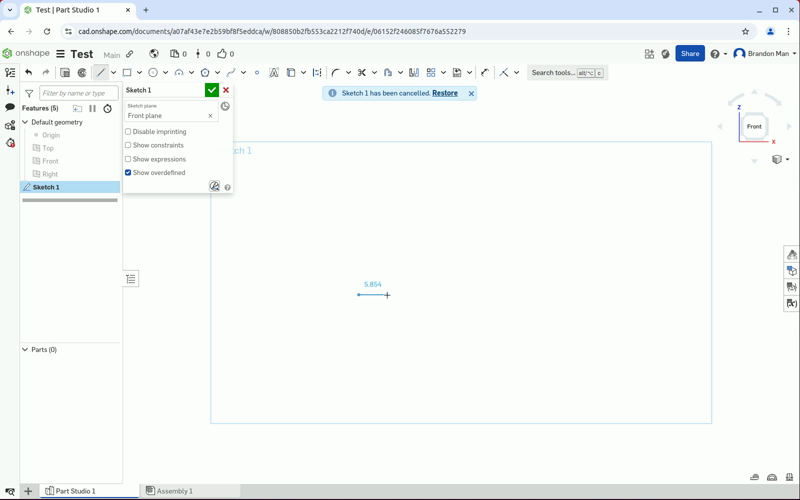
key_up(shift)
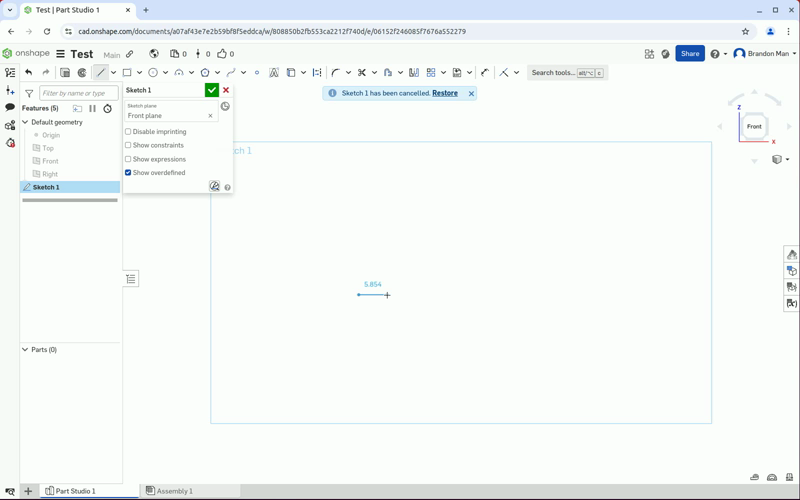
key(esc)
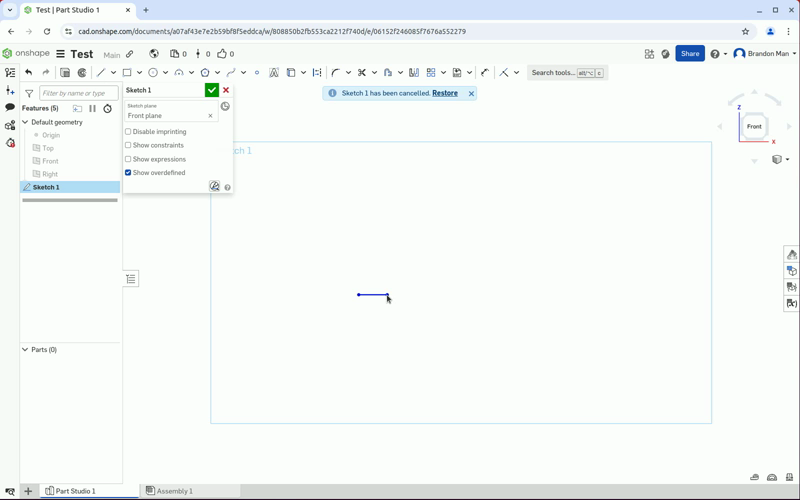
key(a)
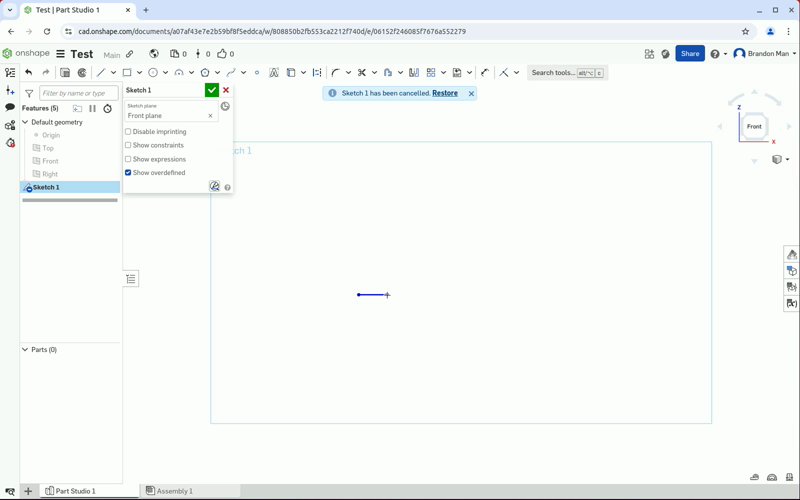
mouse_move(387, 294)
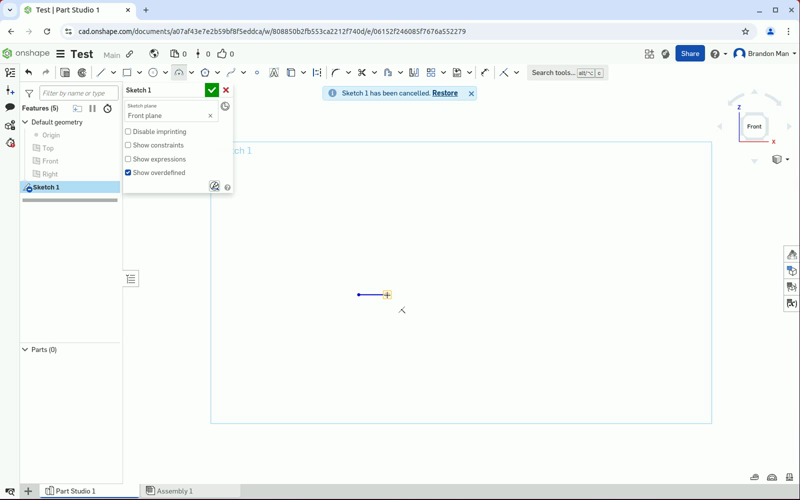
click(387, 294)
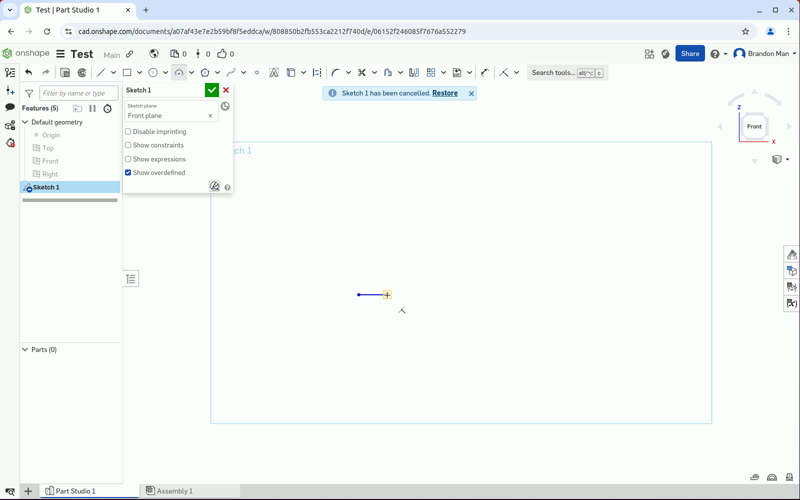
key_down(shift)
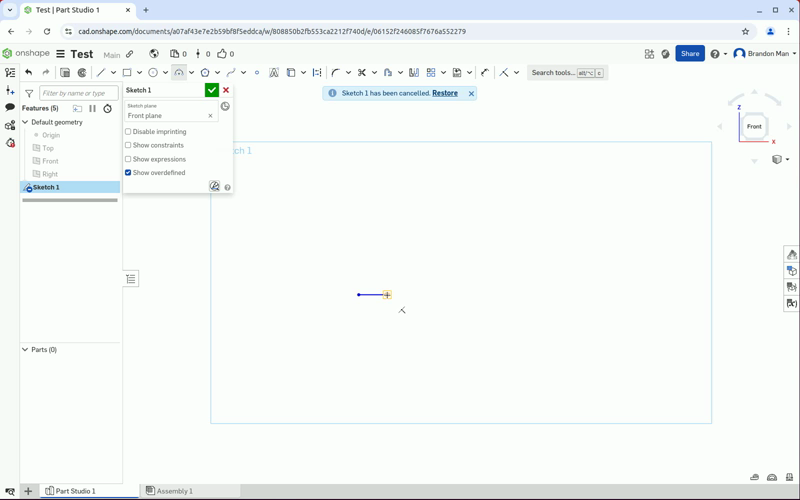
mouse_move(421, 294)
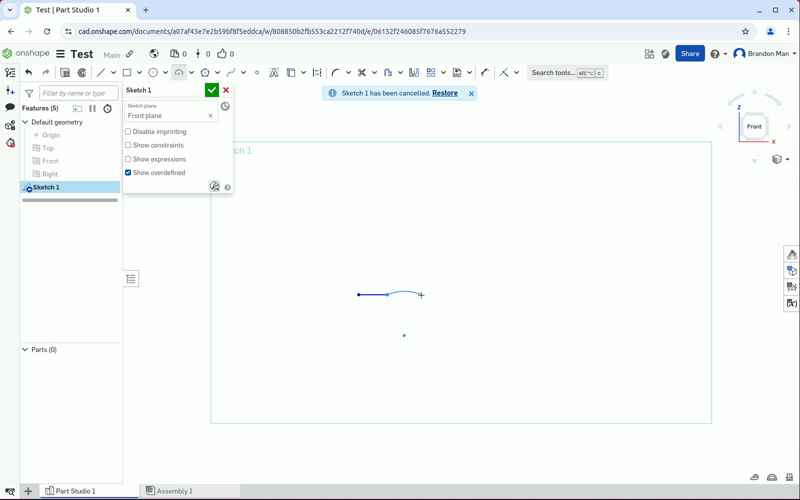
click(421, 294)
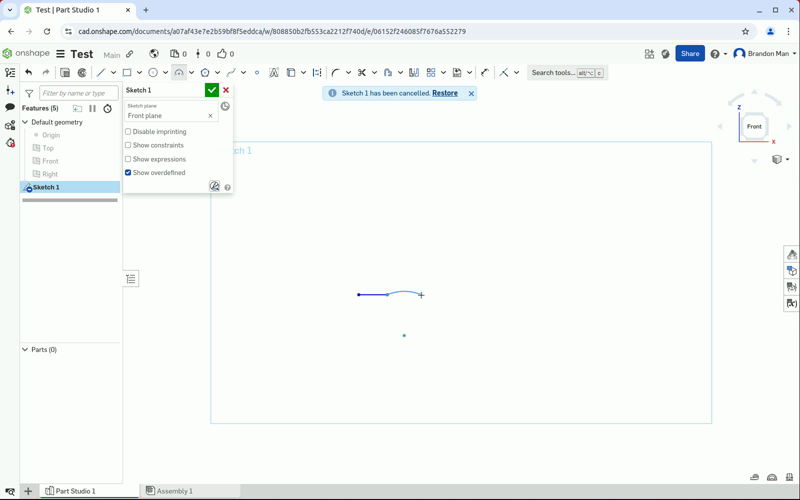
mouse_move(404, 262)
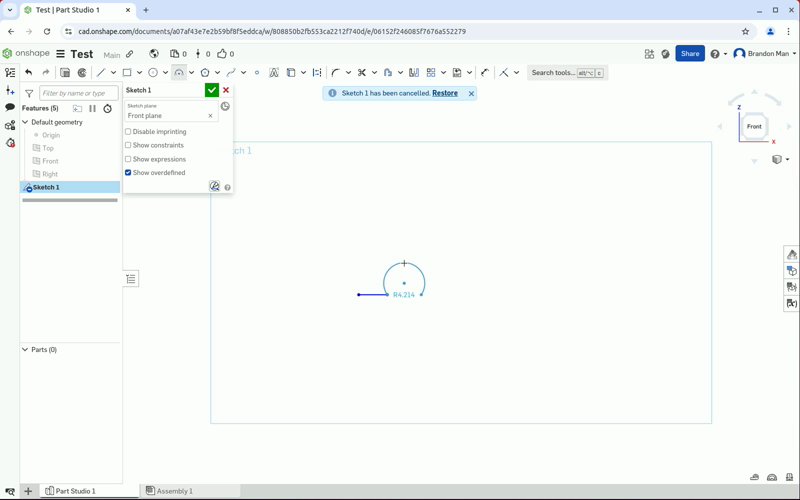
click(404, 262)
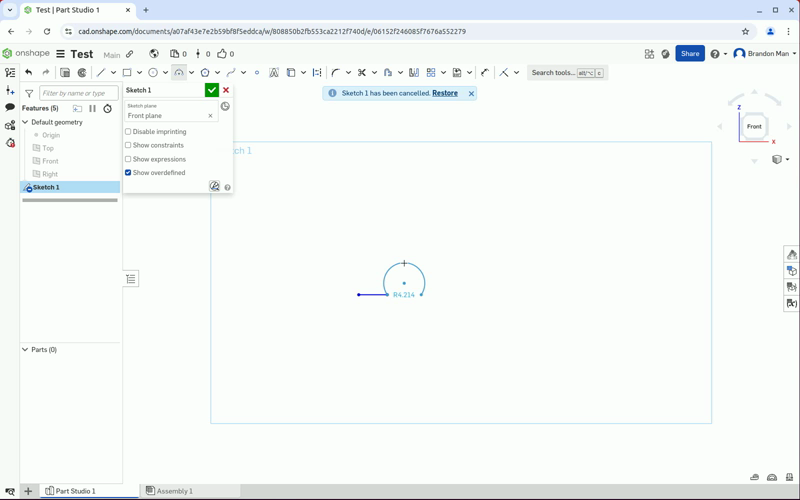
key_up(shift)
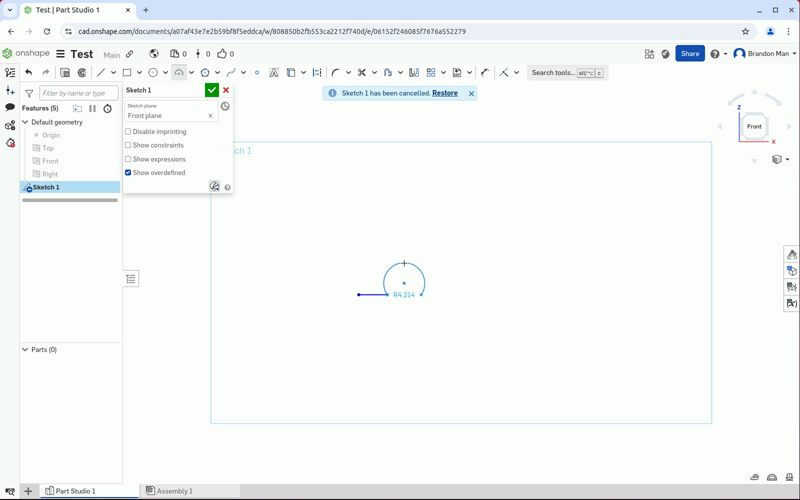
key(esc)
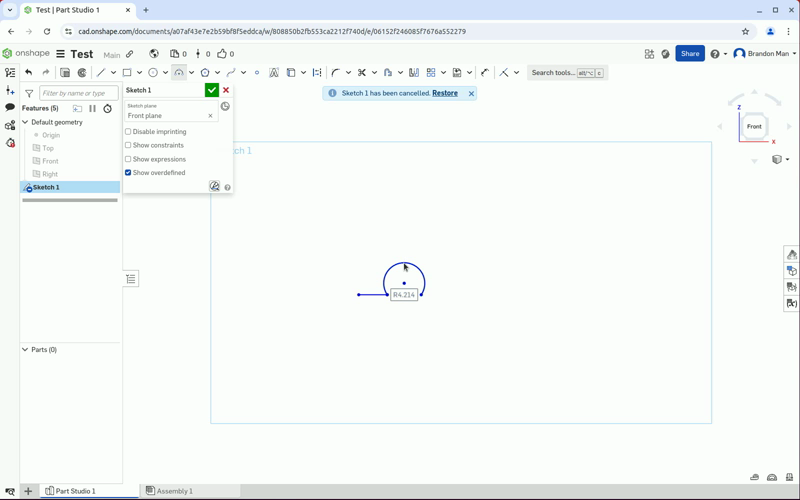
key(l)
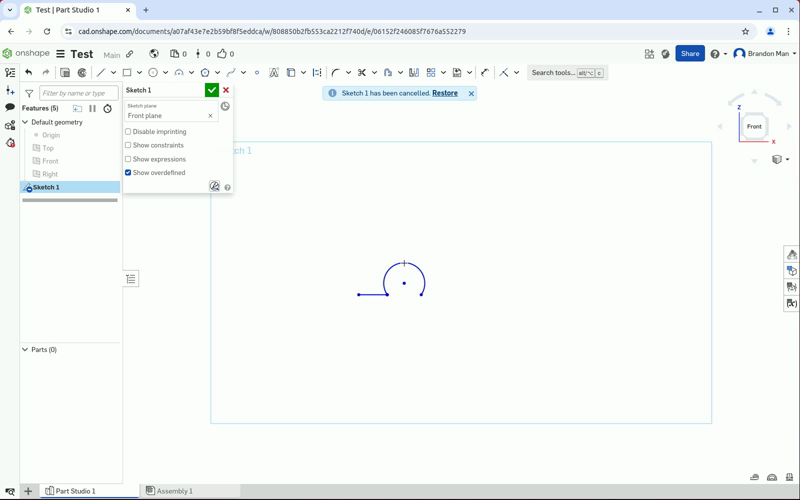
mouse_move(421, 294)
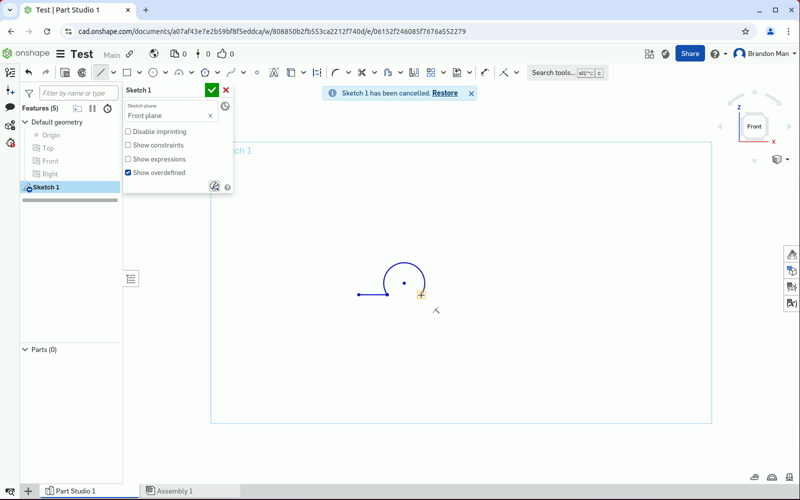
click(421, 294)
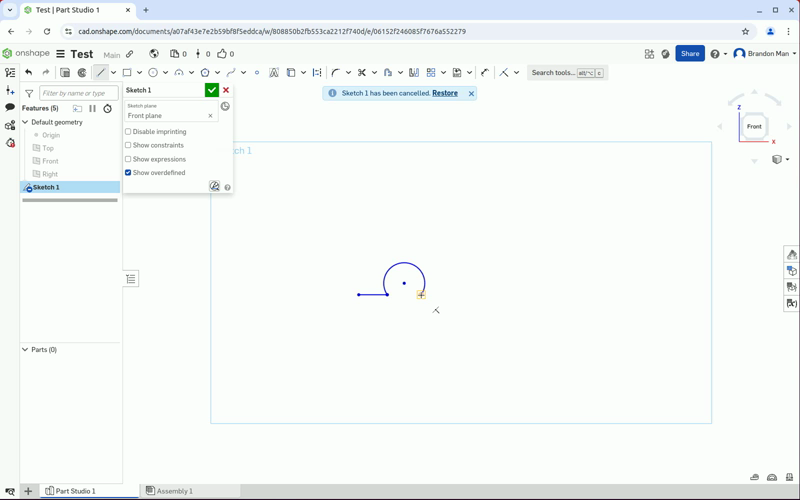
key_down(shift)
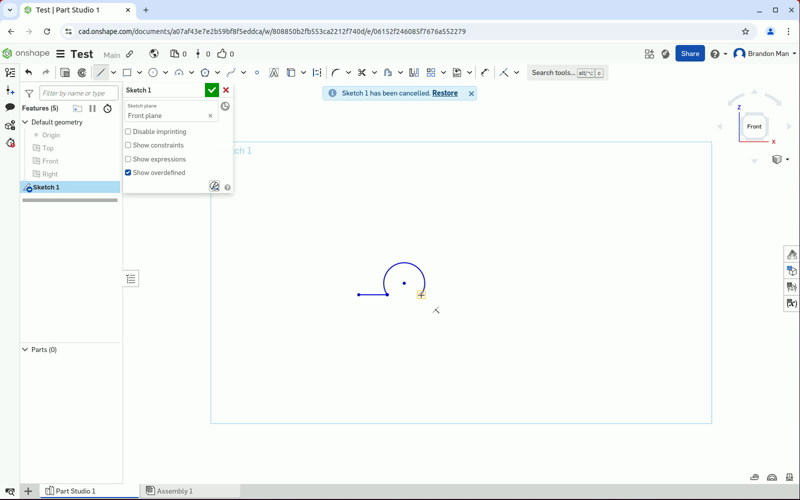
mouse_move(498, 294)
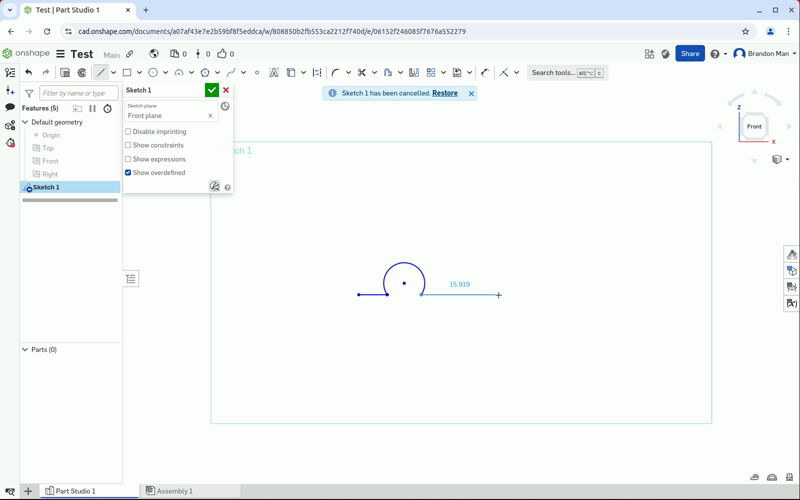
click(498, 294)
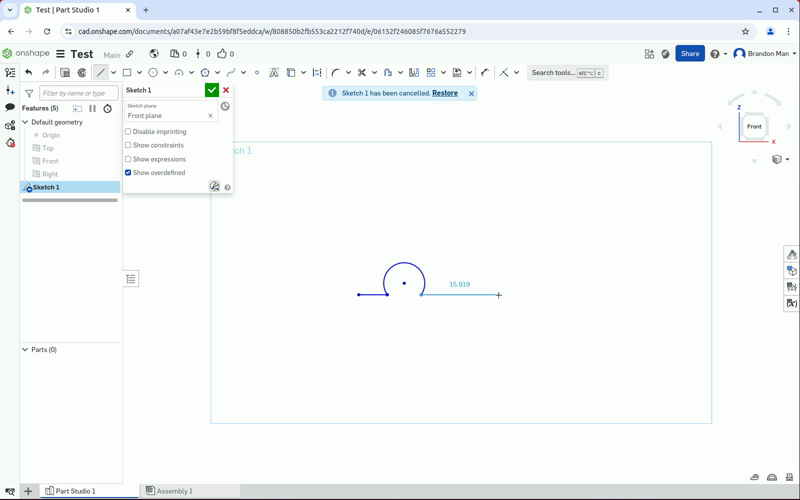
key_up(shift)
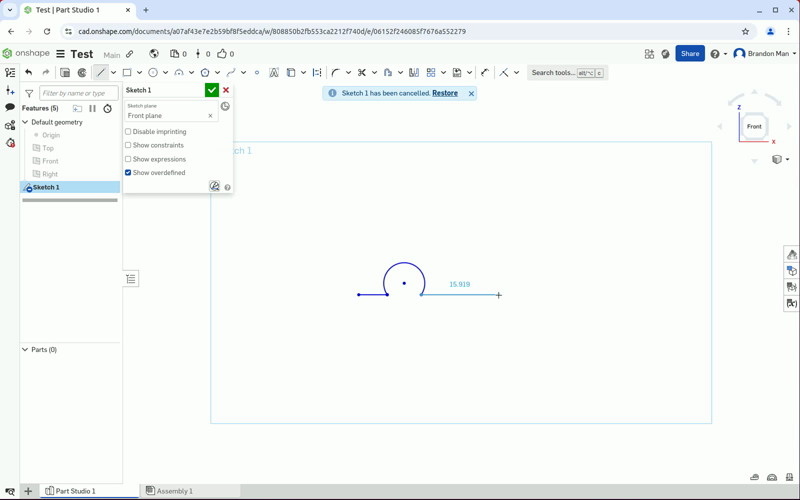
key(esc)
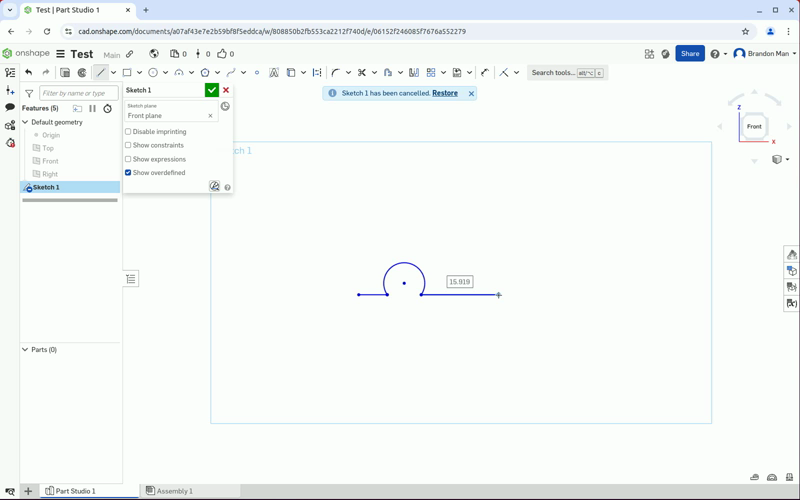
key(a)
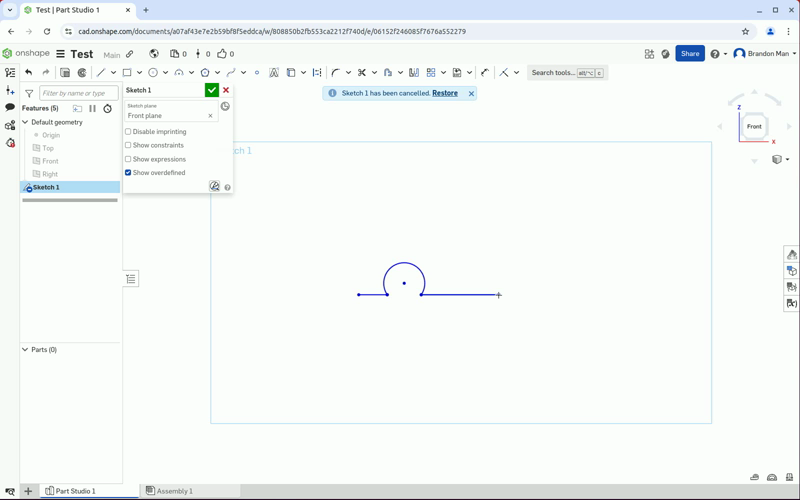
mouse_move(498, 294)
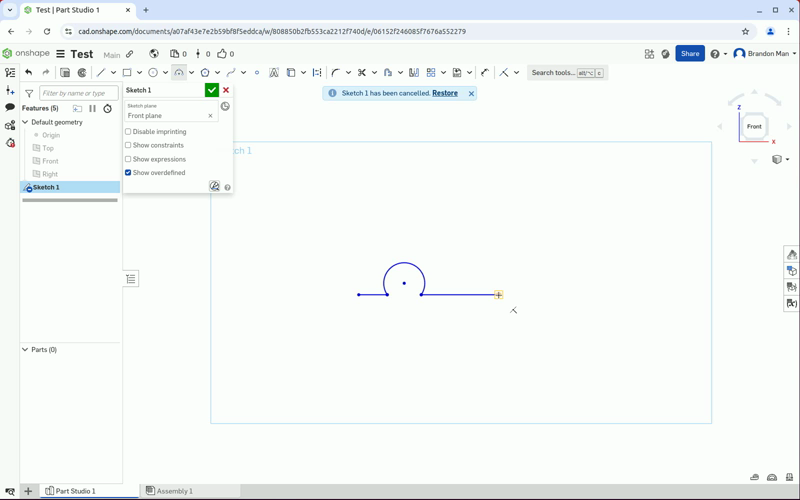
click(498, 294)
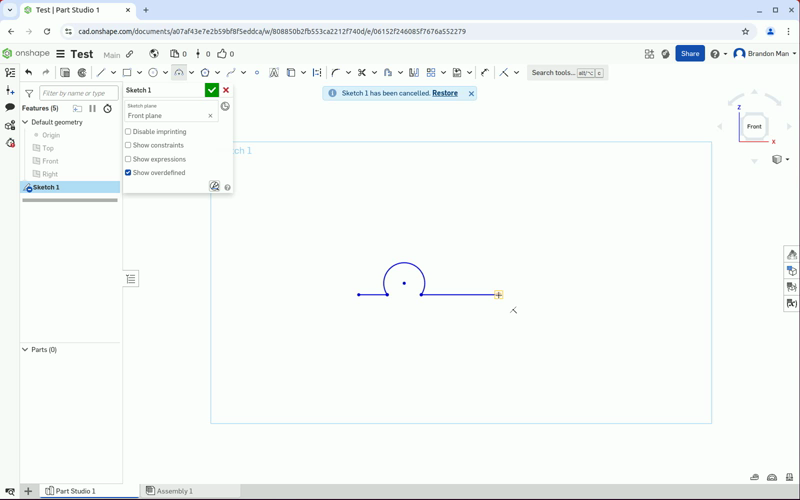
key_down(shift)
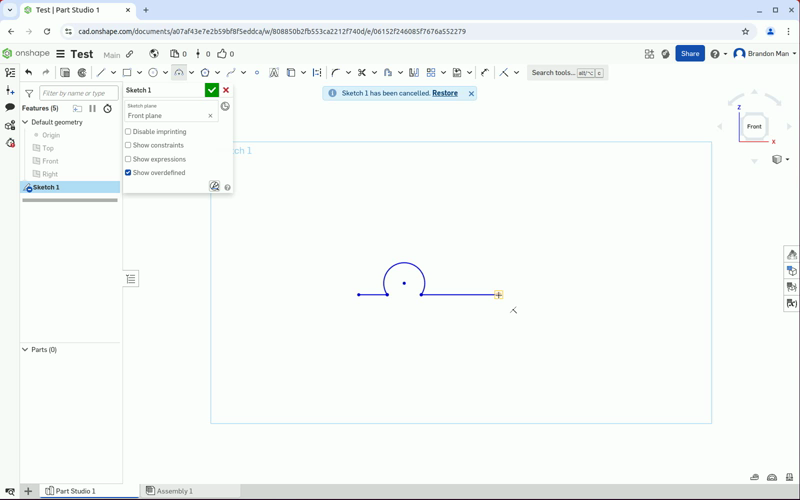
mouse_move(535, 294)
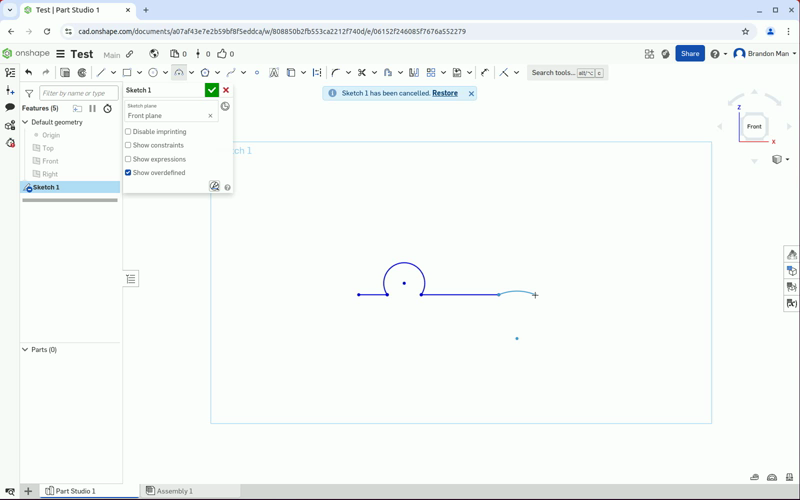
click(535, 294)
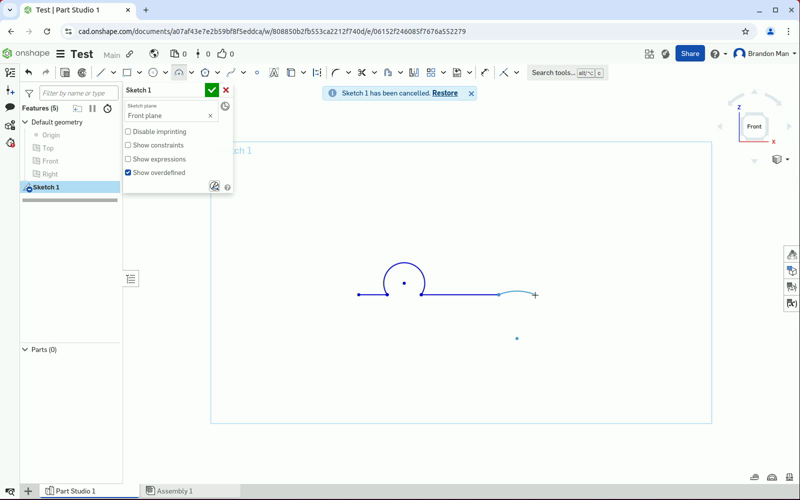
mouse_move(516, 261)
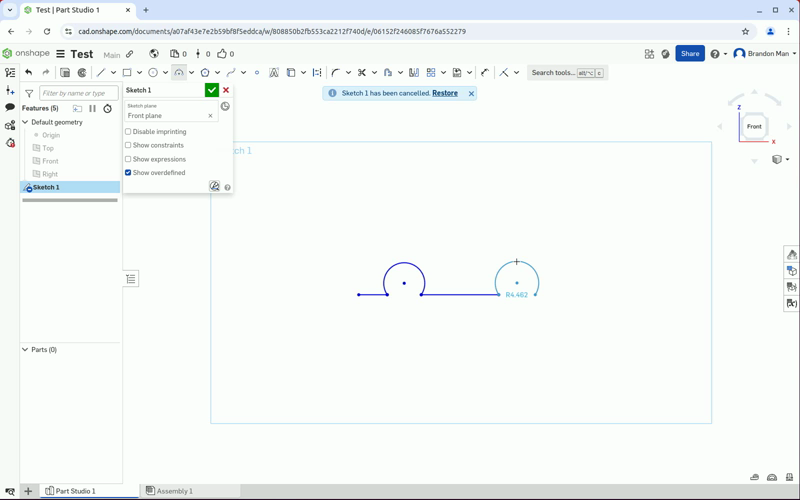
click(516, 261)
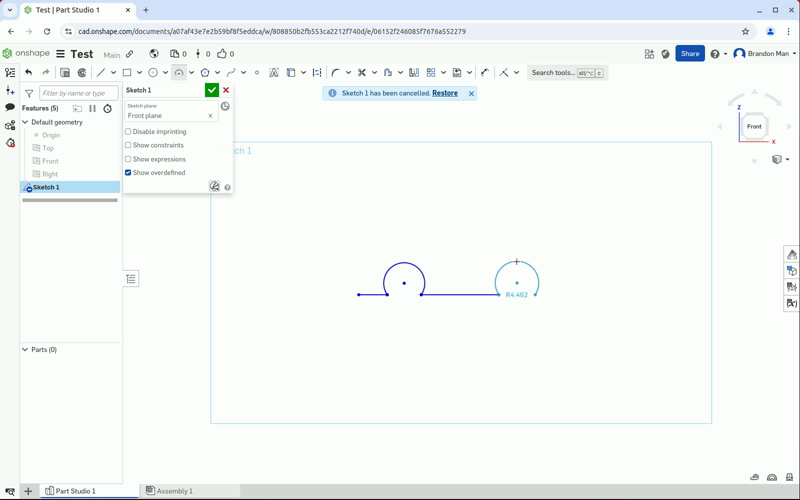
key_up(shift)
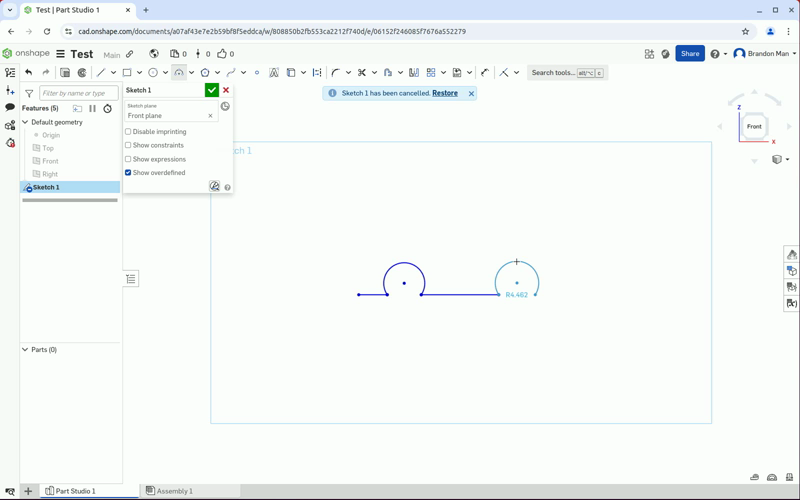
key(esc)
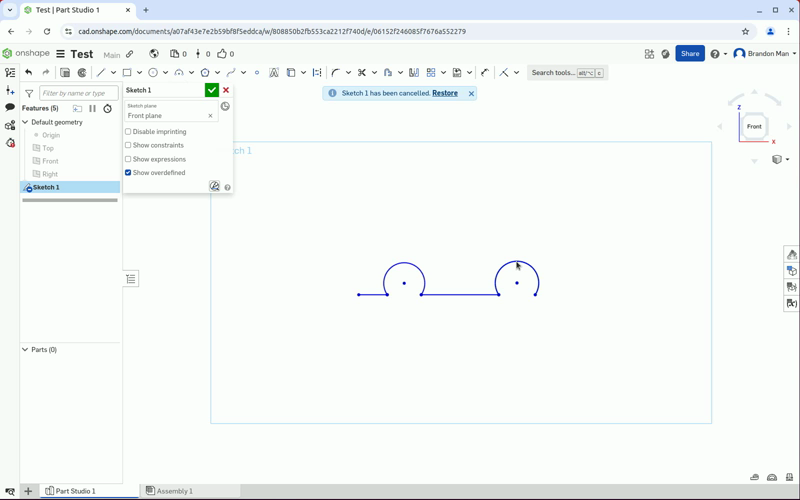
key(l)
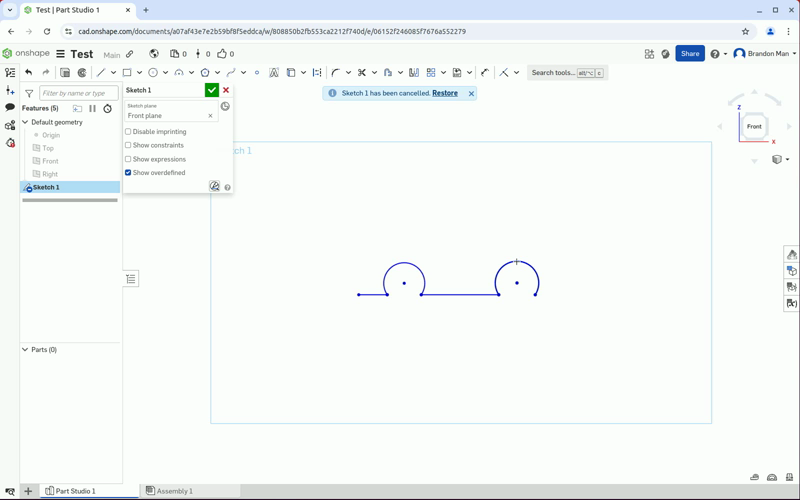
mouse_move(535, 294)
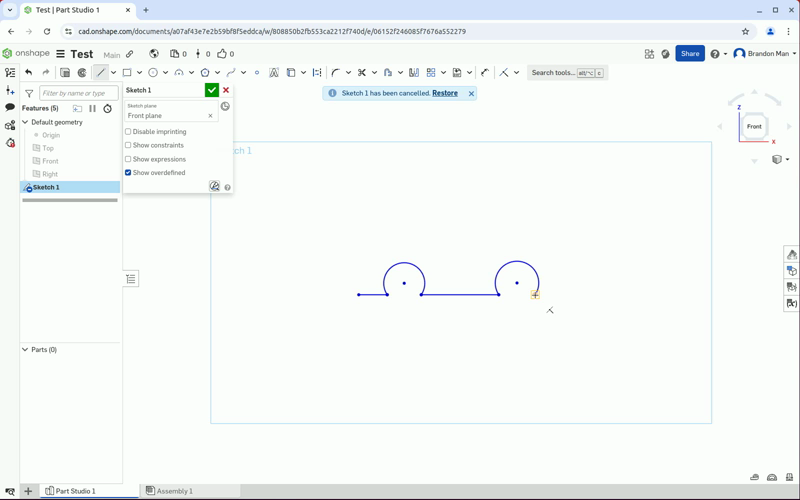
click(535, 294)
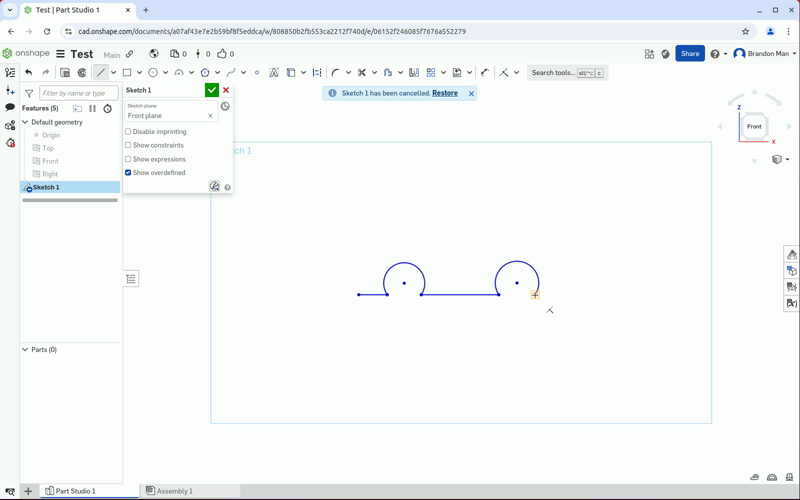
key_down(shift)
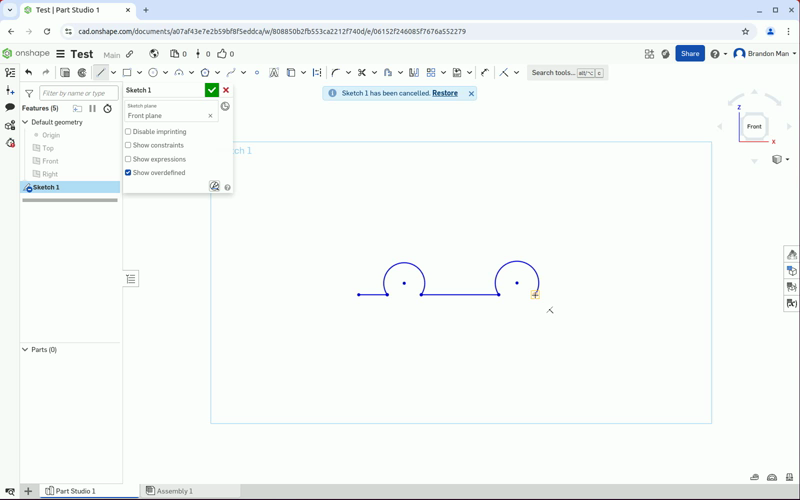
mouse_move(565, 294)
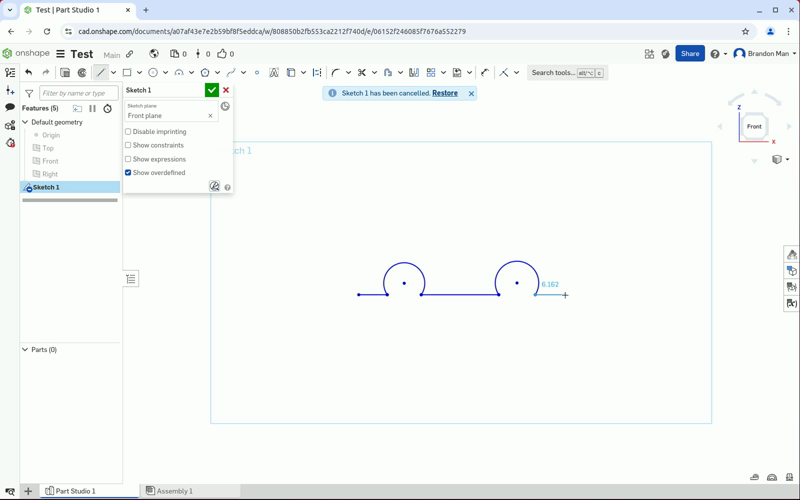
mouse_move(551, 294)
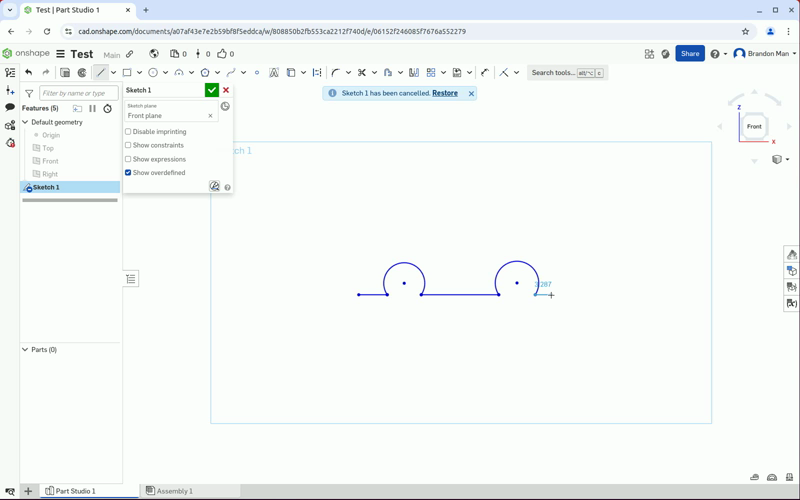
click(551, 294)
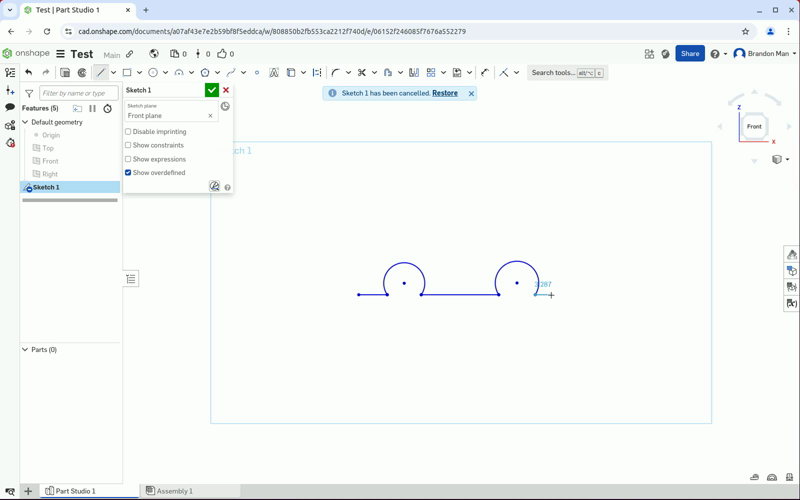
key_up(shift)
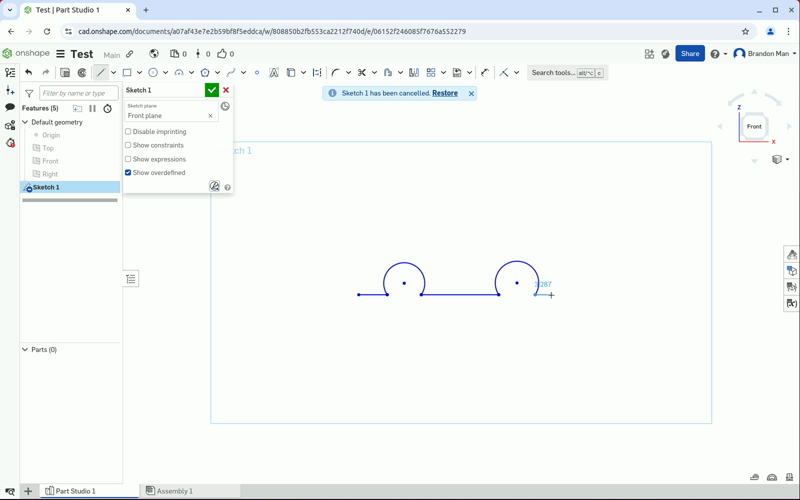
key(esc)
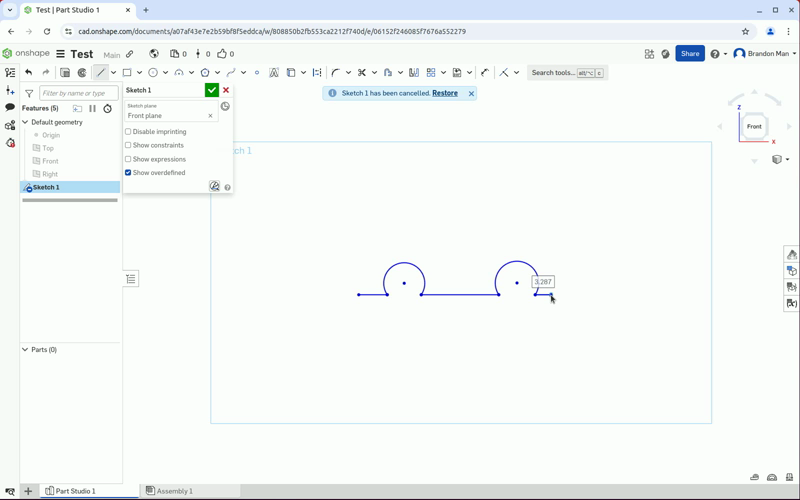
key(a)
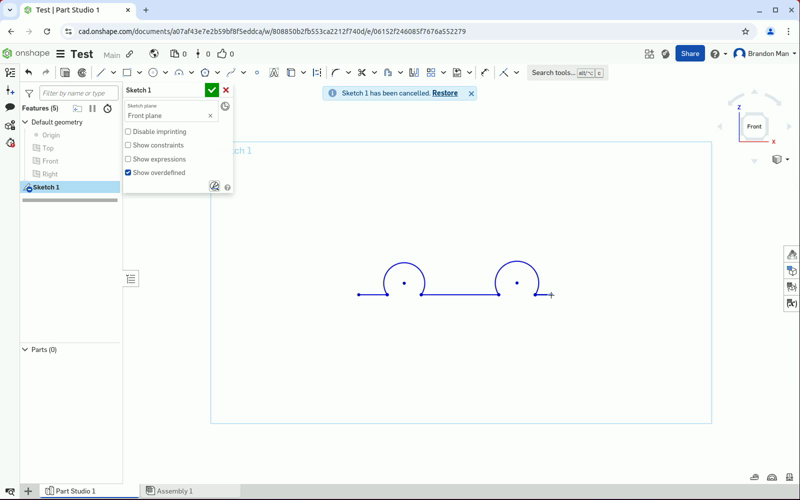
mouse_move(551, 294)
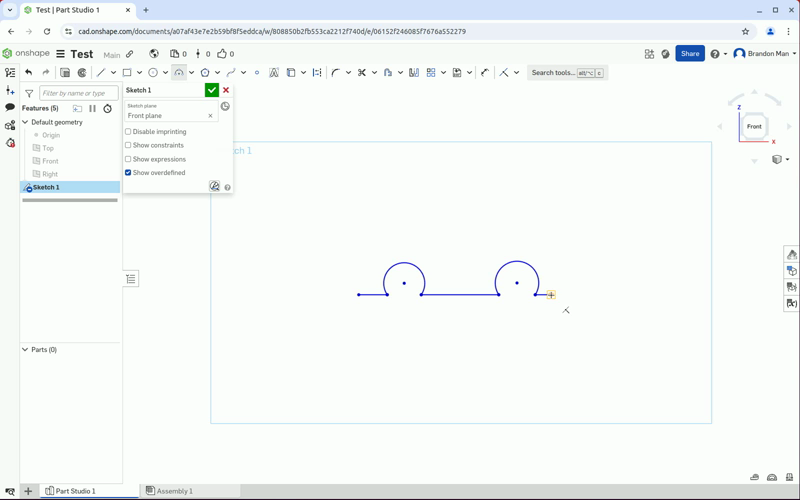
click(551, 294)
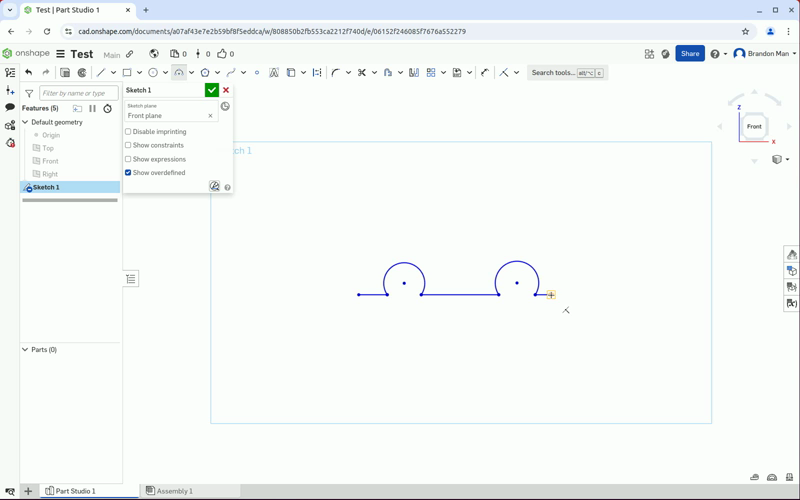
key_down(shift)
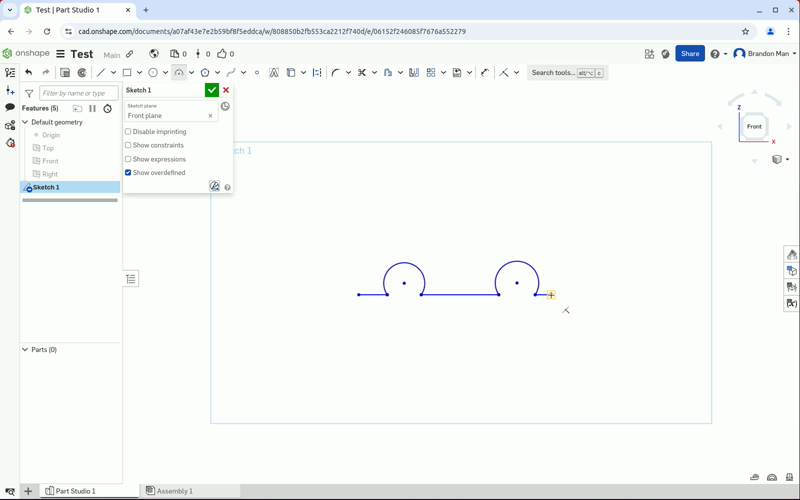
mouse_move(543, 258)
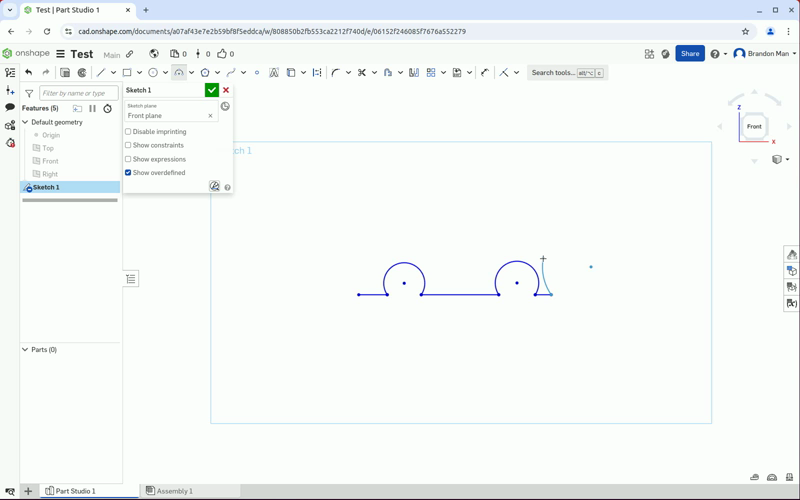
click(543, 258)
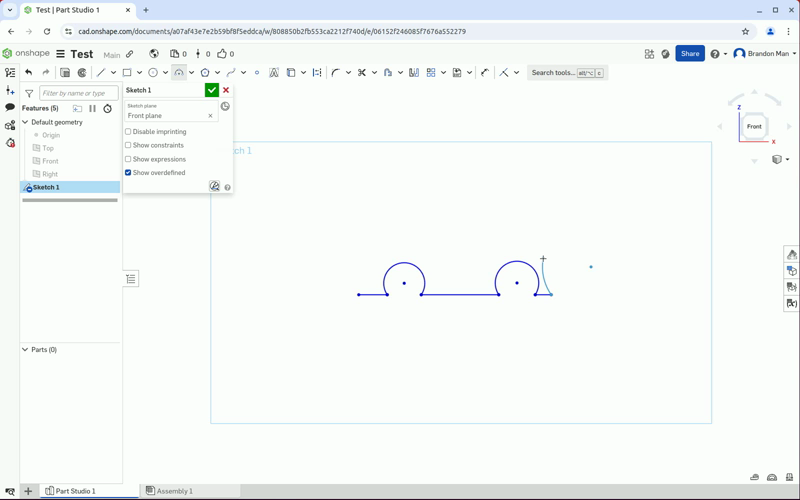
mouse_move(549, 275)
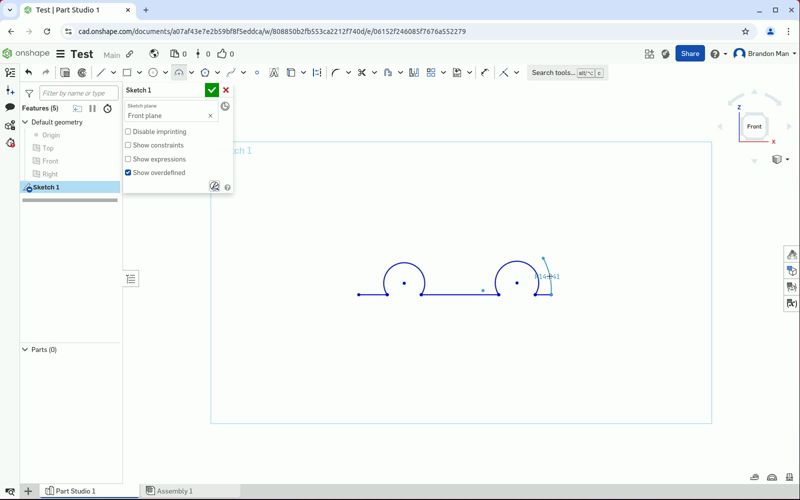
click(549, 275)
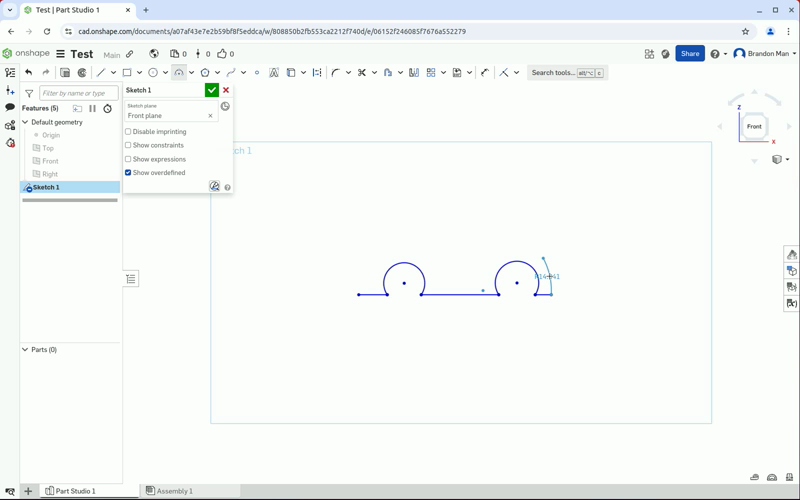
key_up(shift)
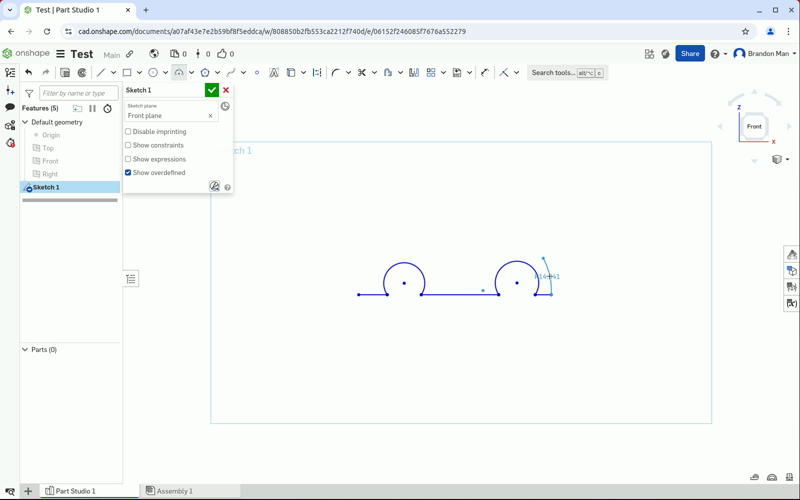
mouse_move(543, 258)
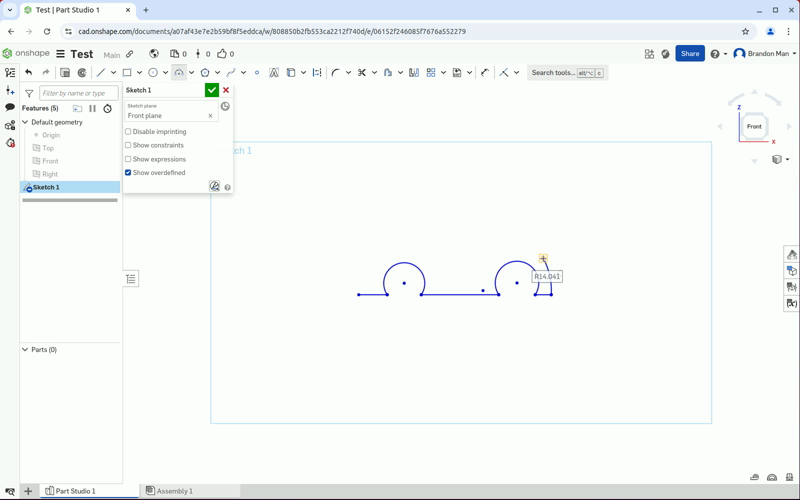
click(543, 258)
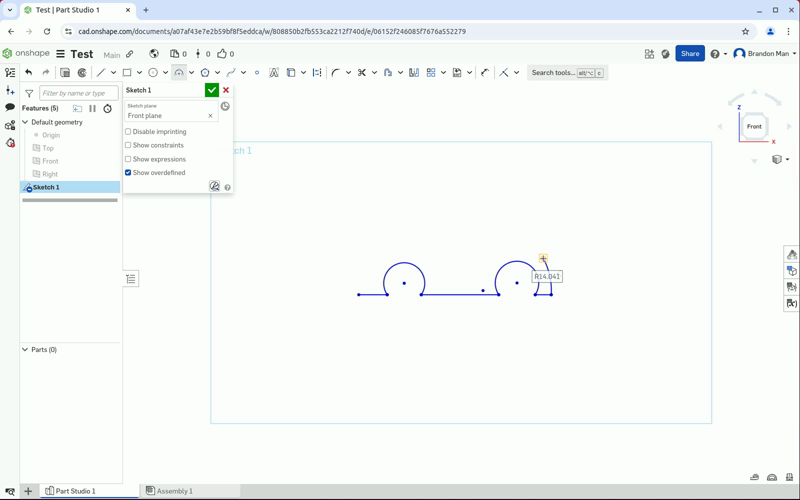
key_down(shift)
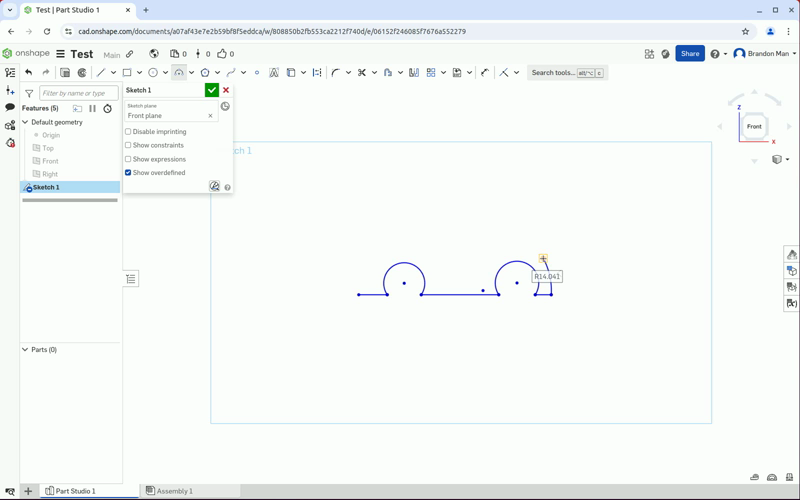
mouse_move(395, 248)
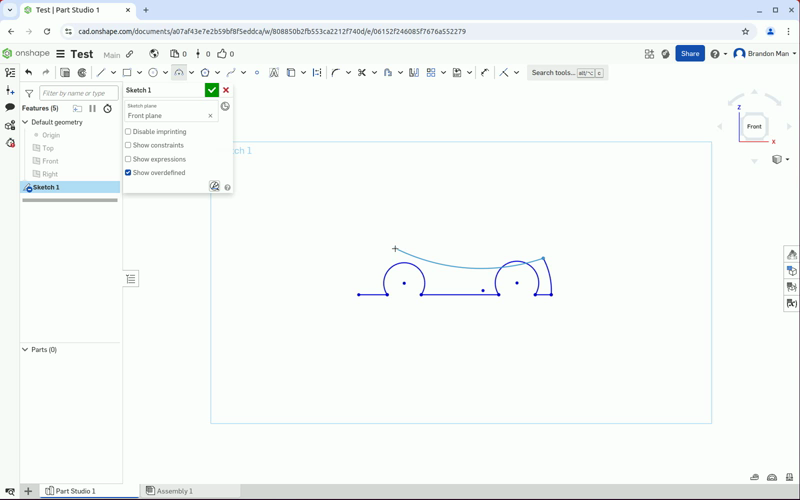
click(395, 248)
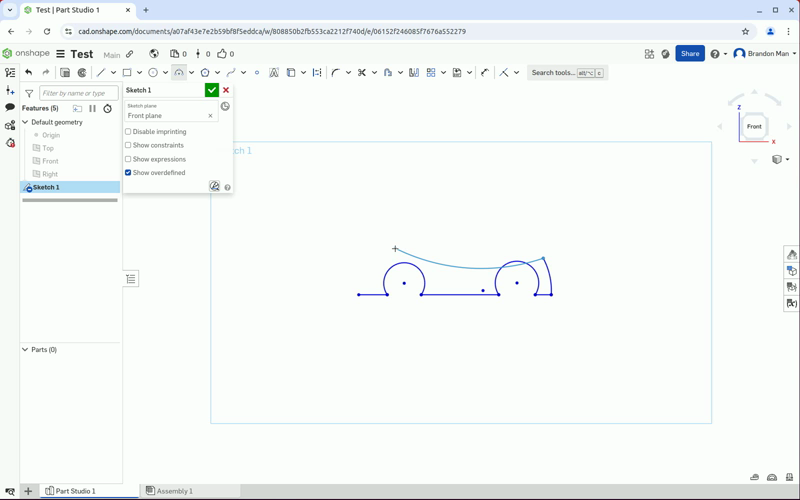
mouse_move(470, 234)
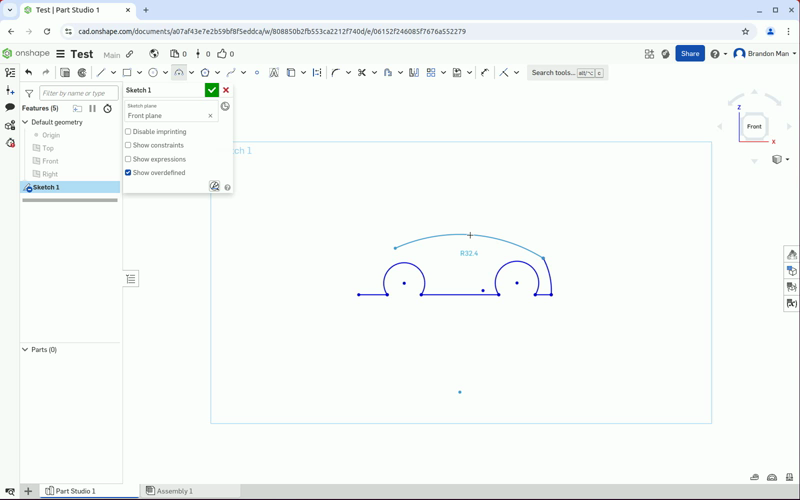
click(470, 234)
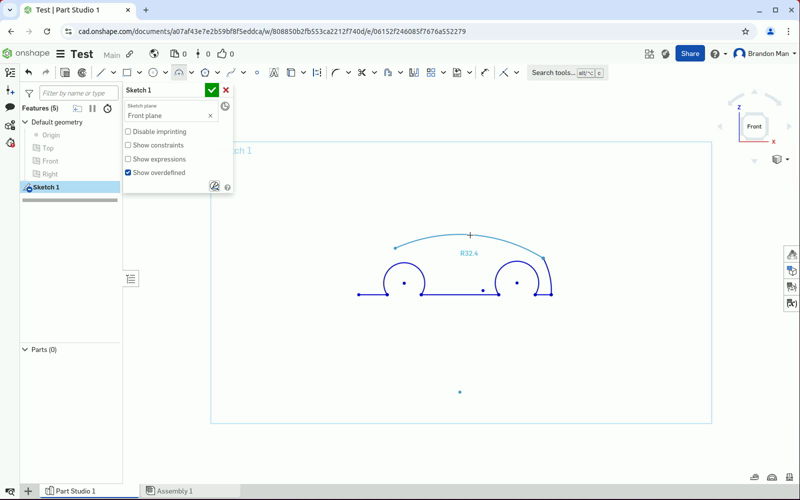
key_up(shift)
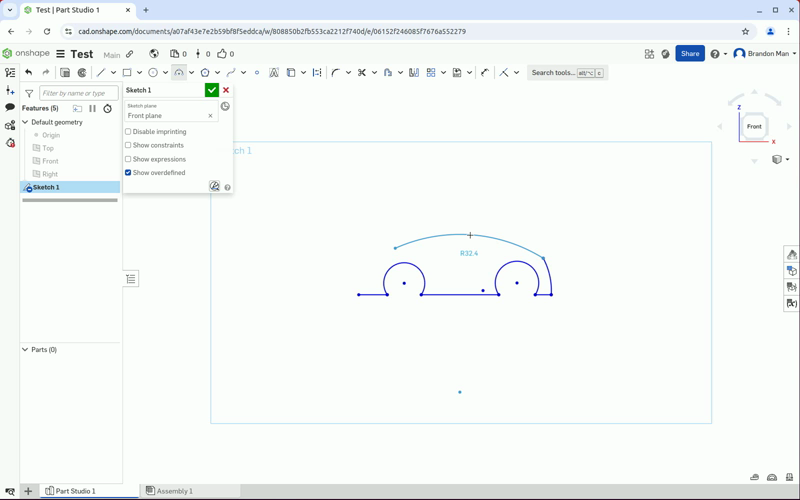
key(esc)
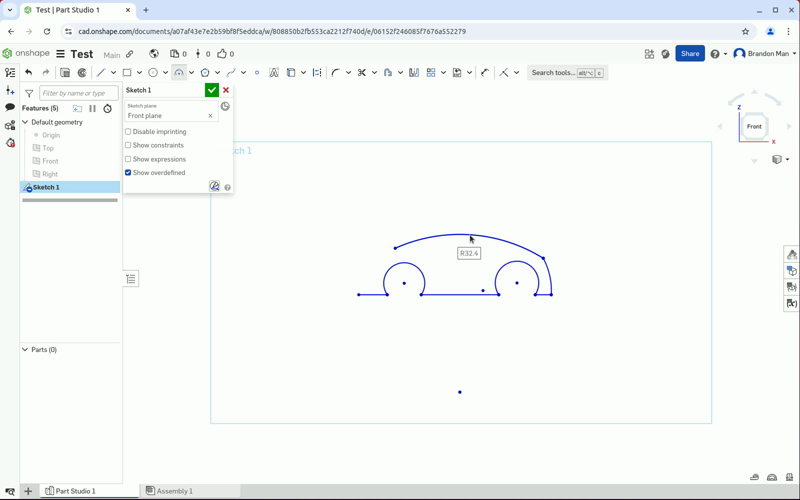
key(l)
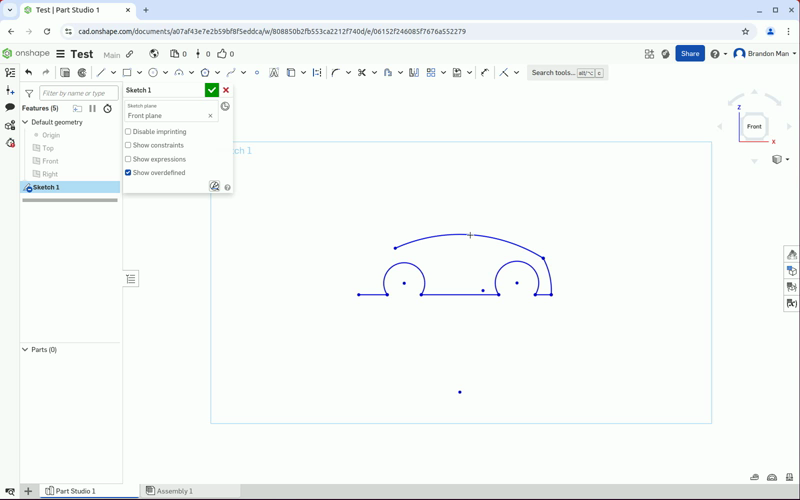
mouse_move(395, 248)
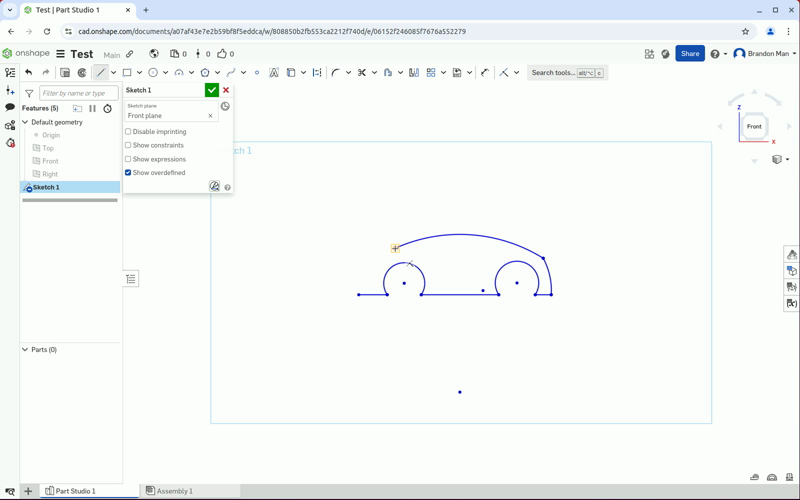
click(395, 248)
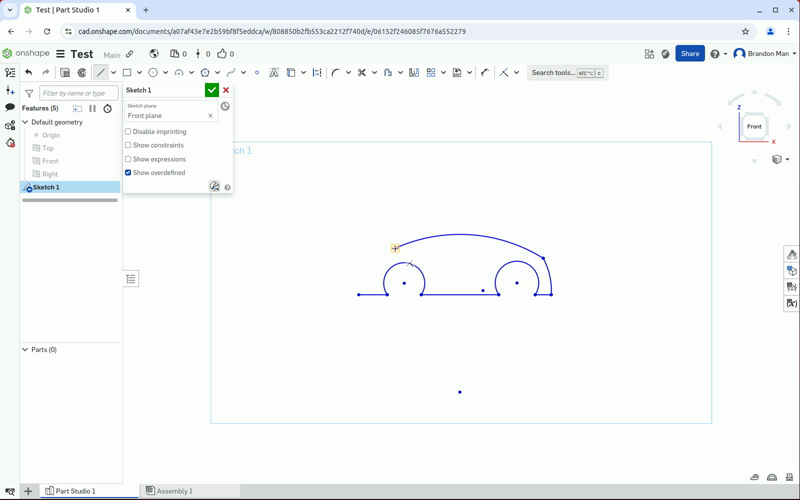
key_down(shift)
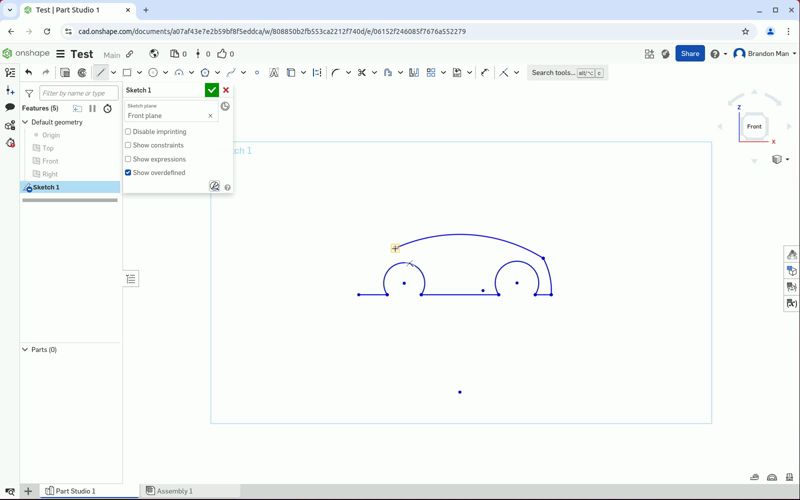
mouse_move(425, 248)
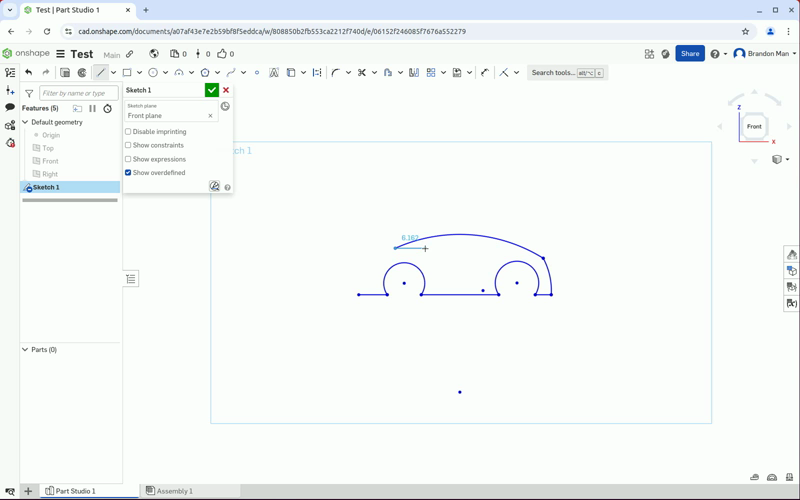
mouse_move(364, 260)
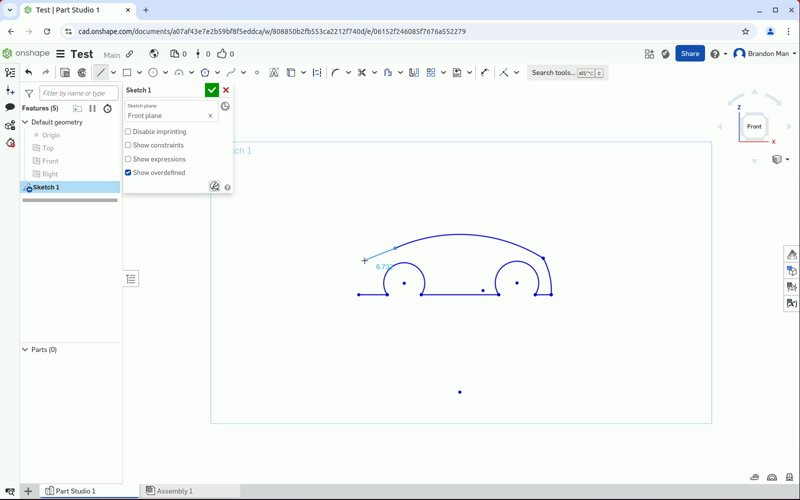
click(364, 260)
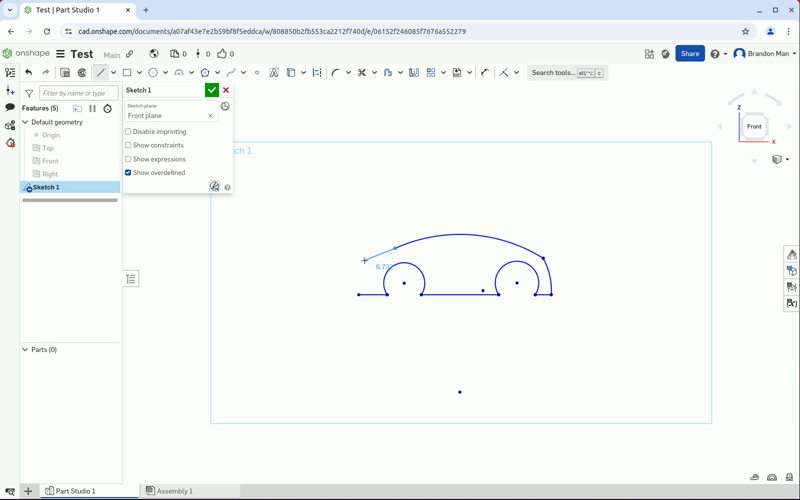
key_up(shift)
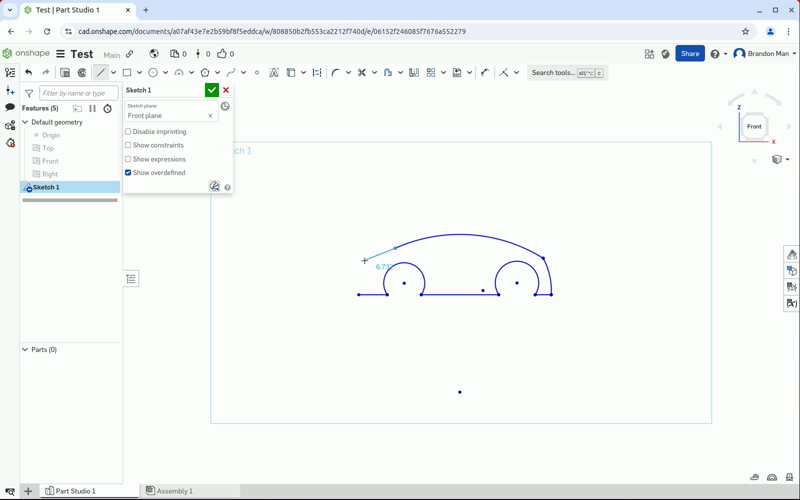
key(esc)
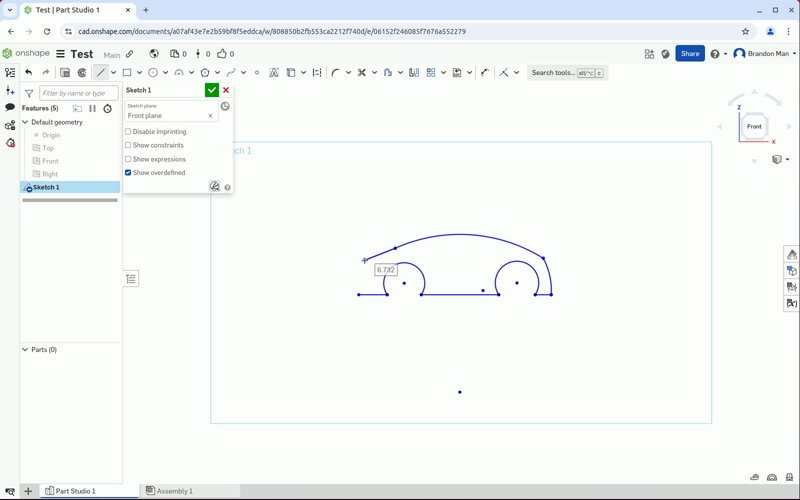
key(a)
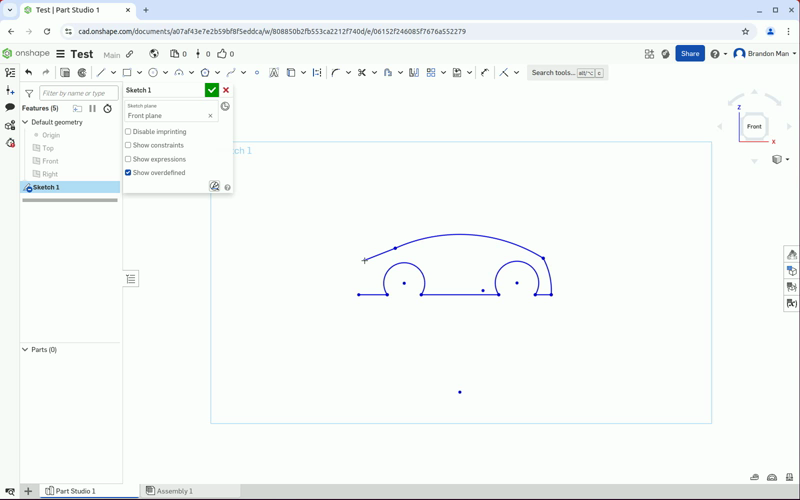
mouse_move(364, 260)
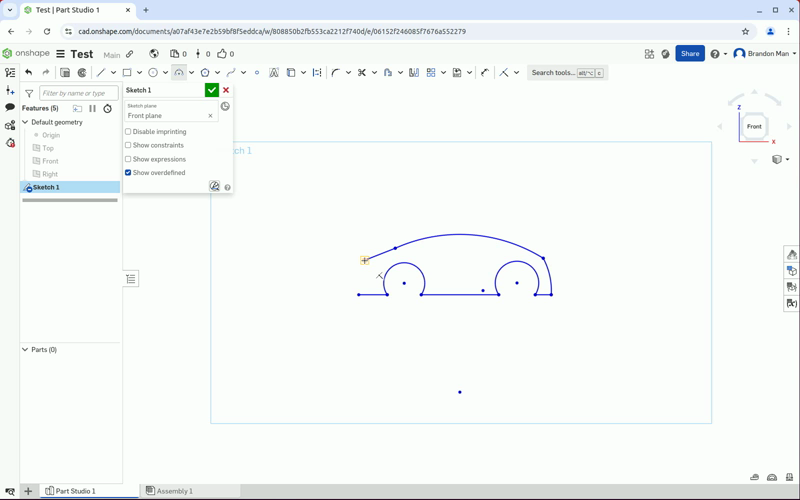
click(364, 260)
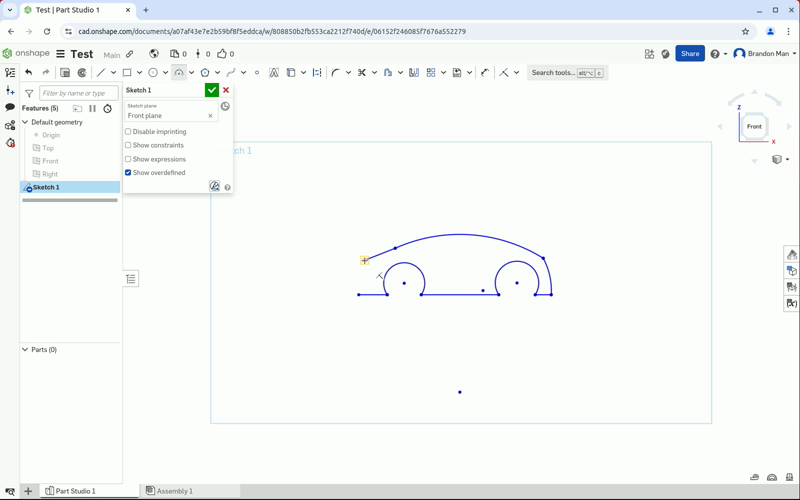
mouse_move(358, 294)
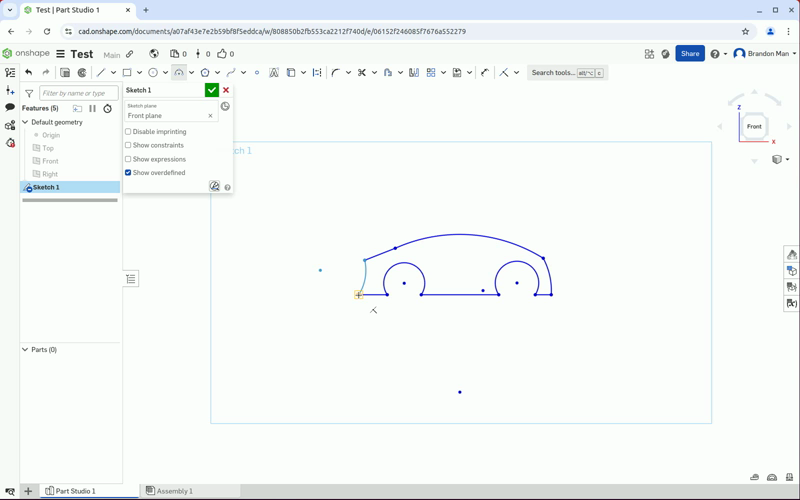
click(358, 294)
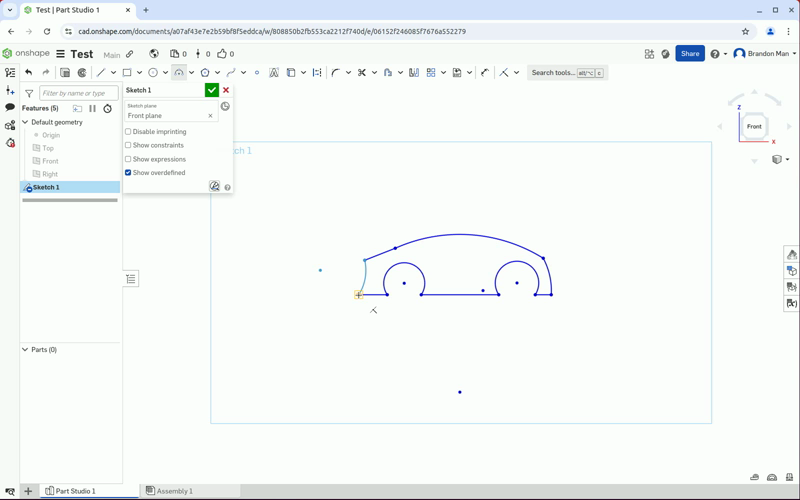
key_down(shift)
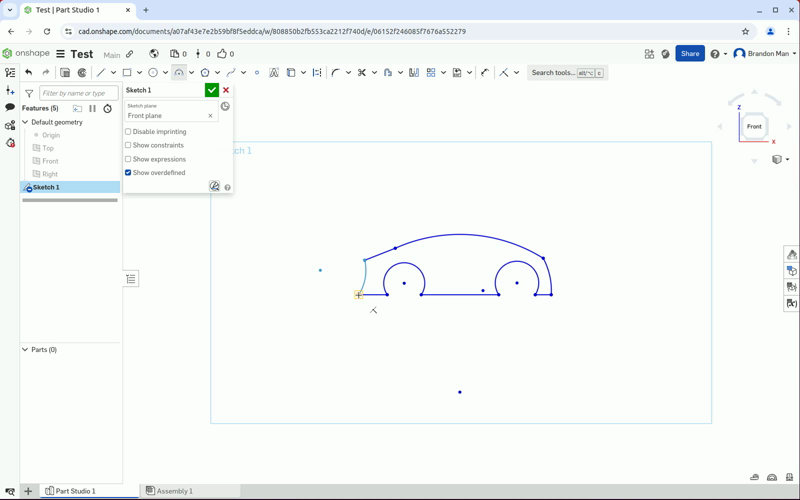
mouse_move(355, 276)
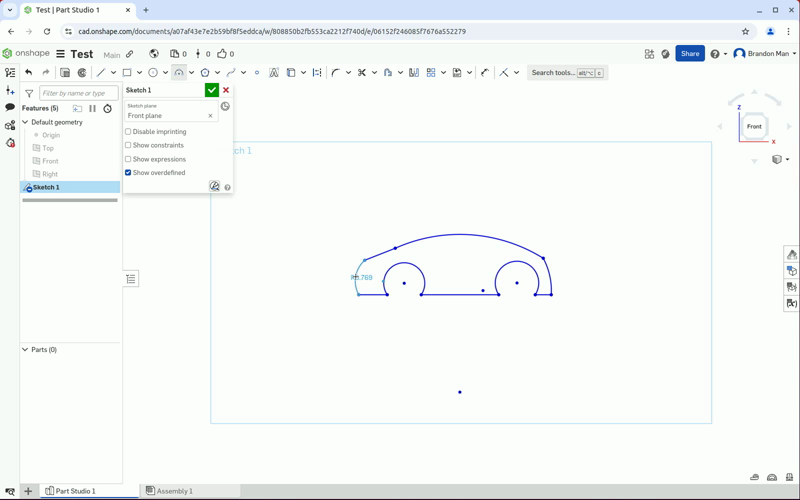
click(355, 276)
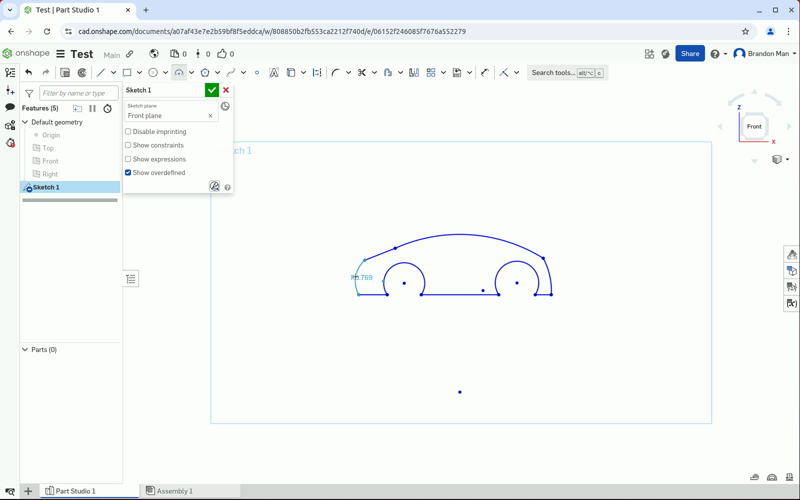
key_up(shift)
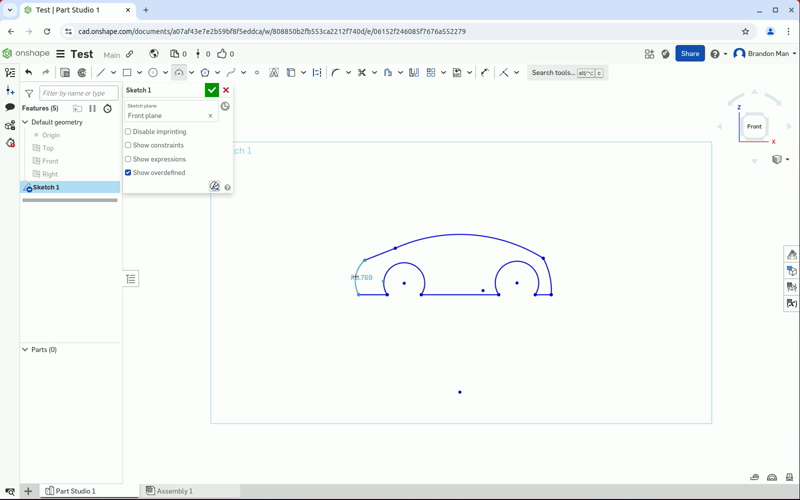
key(esc)
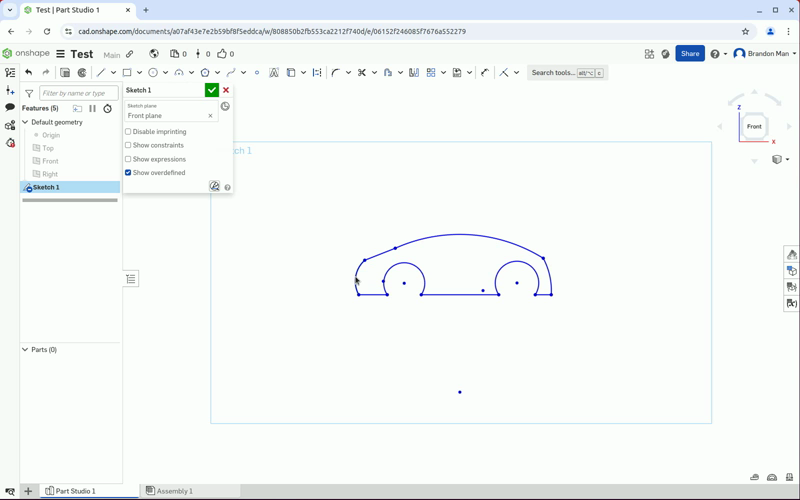
mouse_move(463, 253)
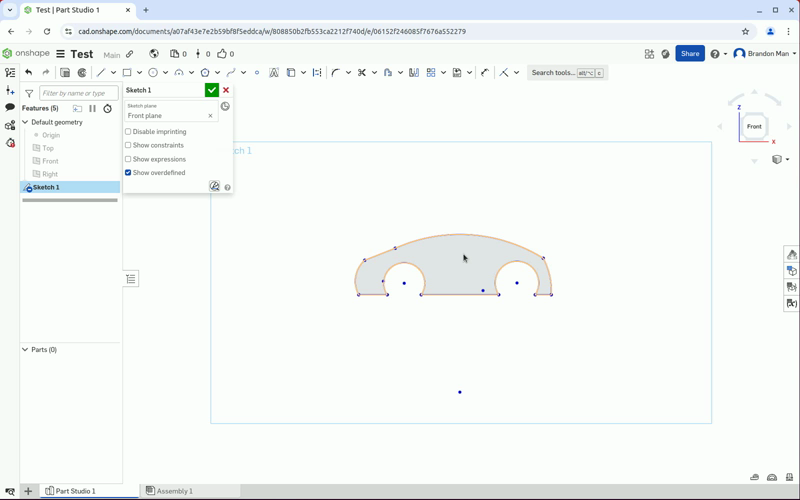
click(463, 253)
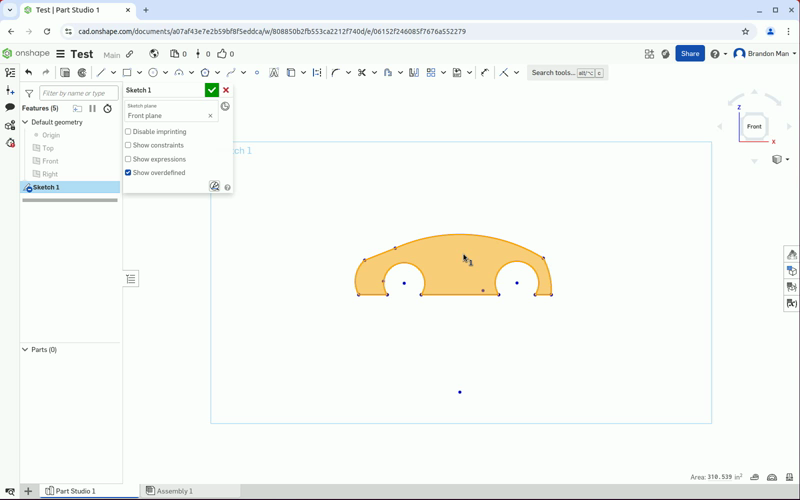
mouse_move(73, 352)
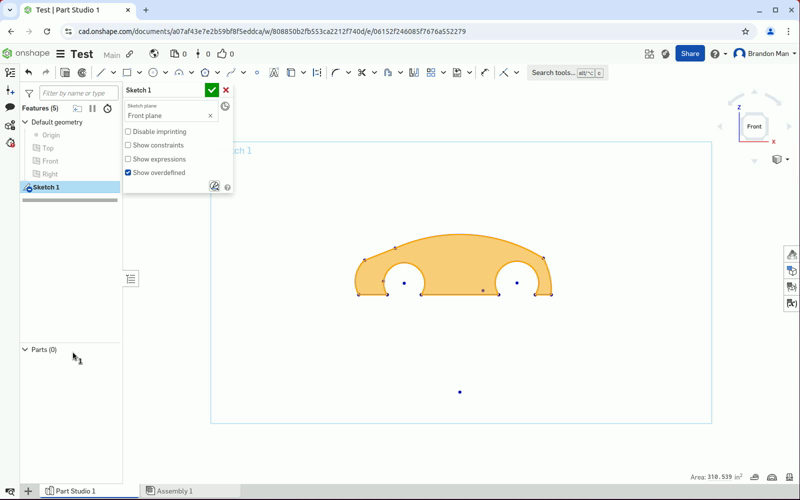
key(shift+y)
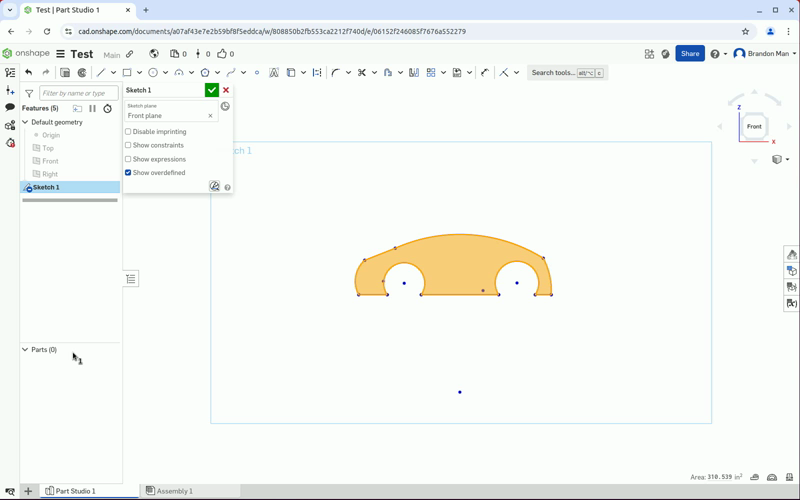
key(shift+e)
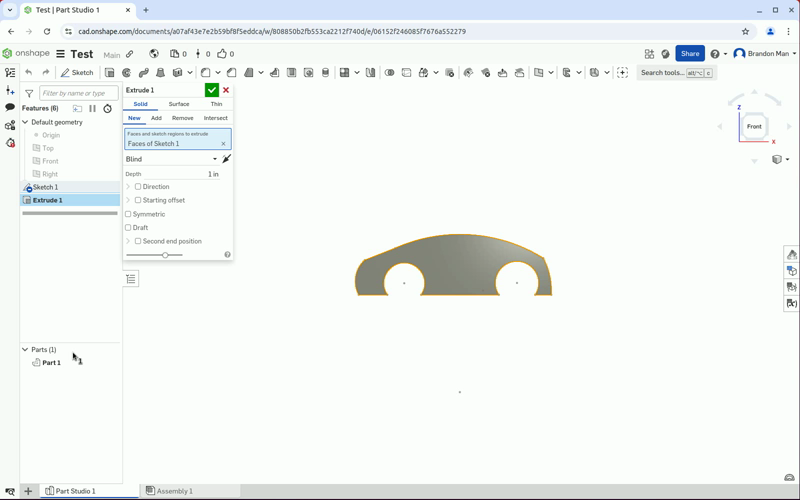
mouse_move(143, 106)
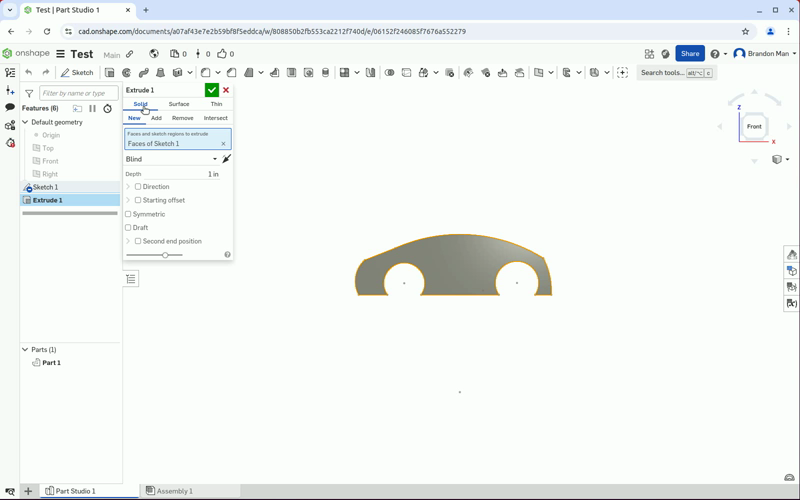
click(143, 106)
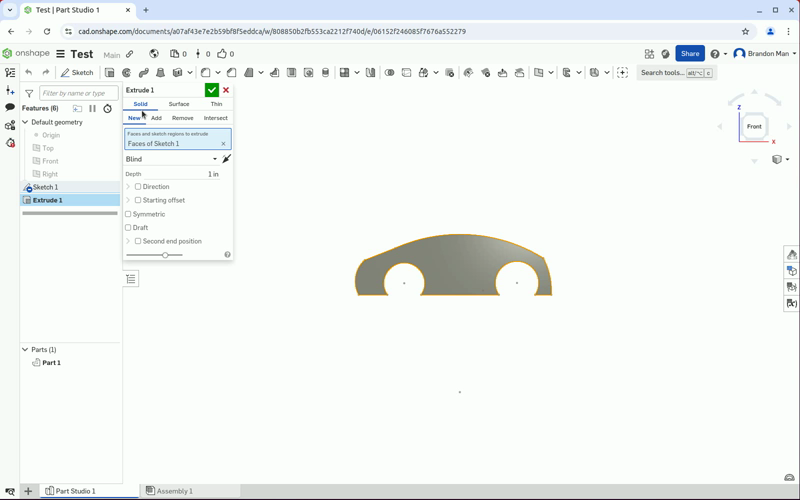
mouse_move(137, 120)
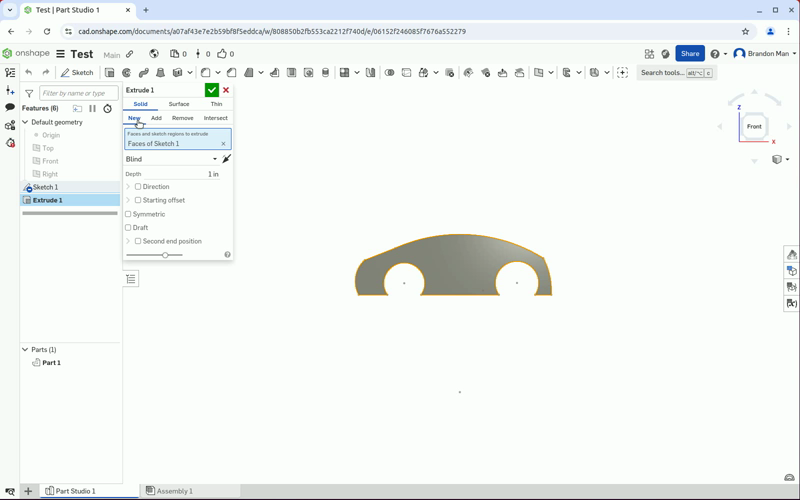
click(137, 120)
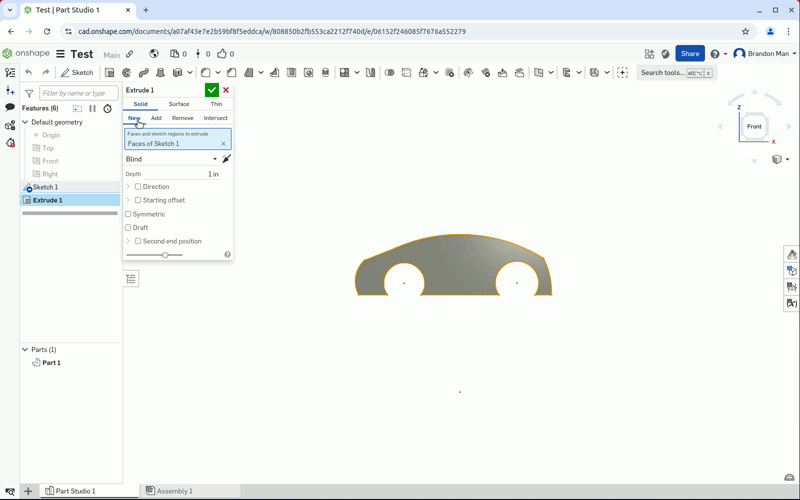
key(tab, 4)
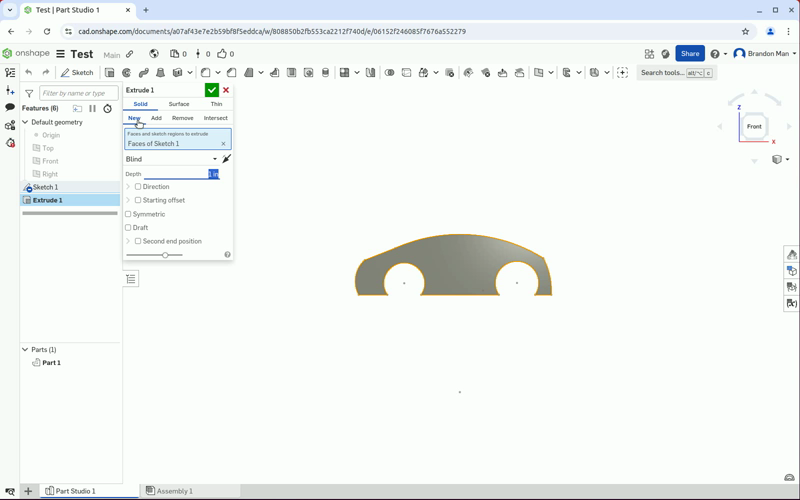
text(23.108)
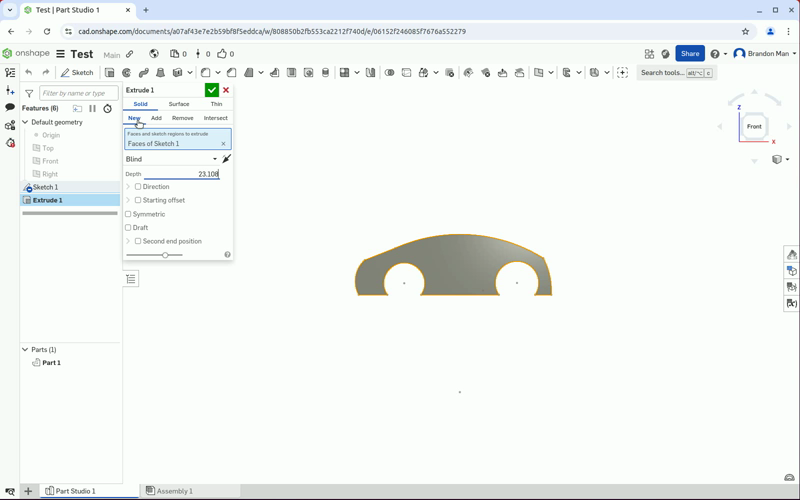
key(enter)
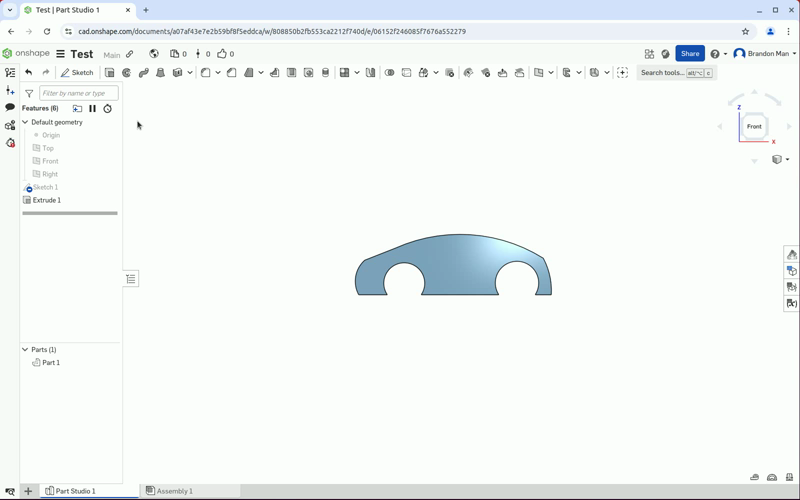
key(shift+h)
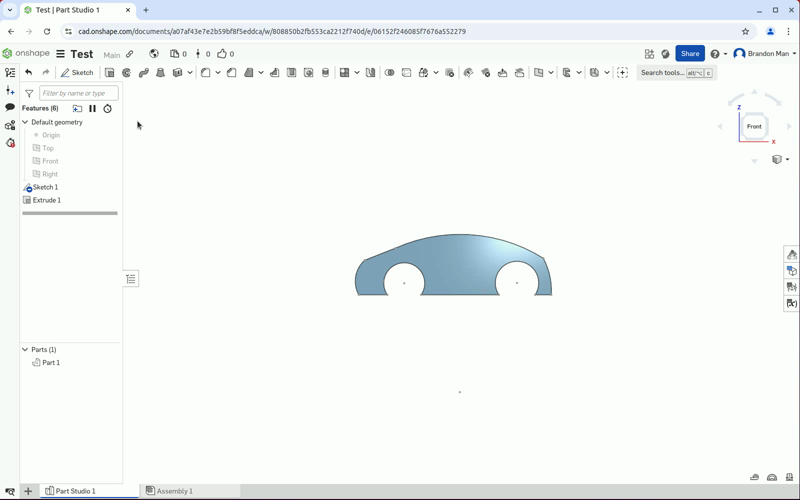
key(shift+h)
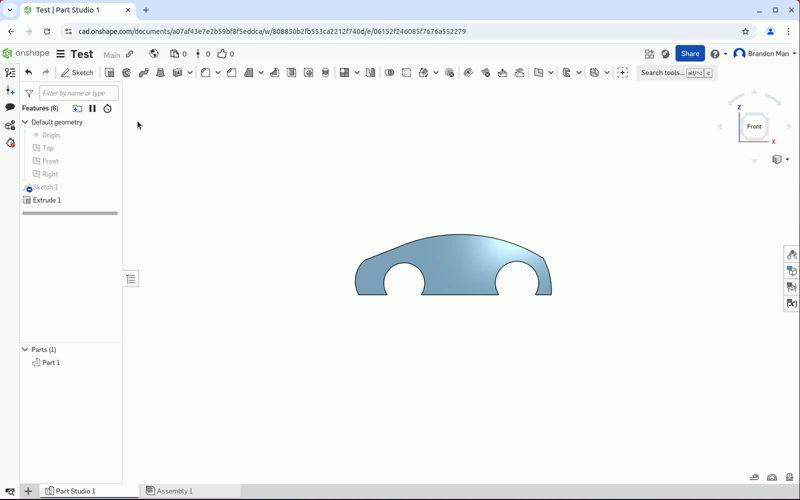
mouse_move(73, 189)
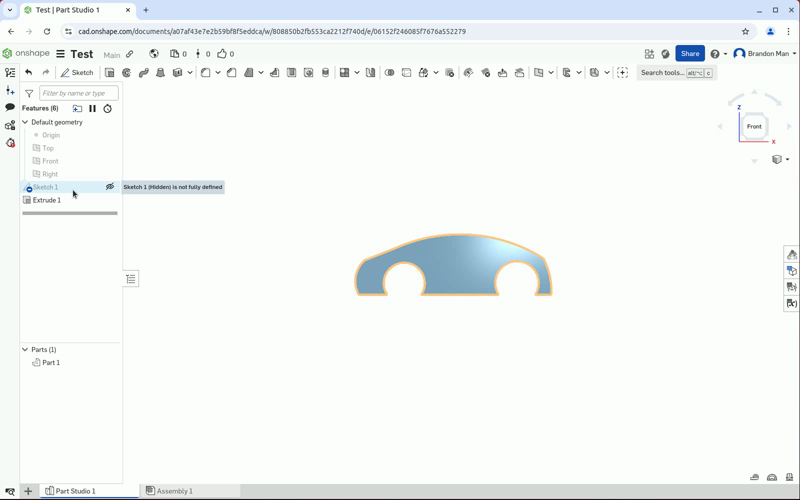
click(73, 189)
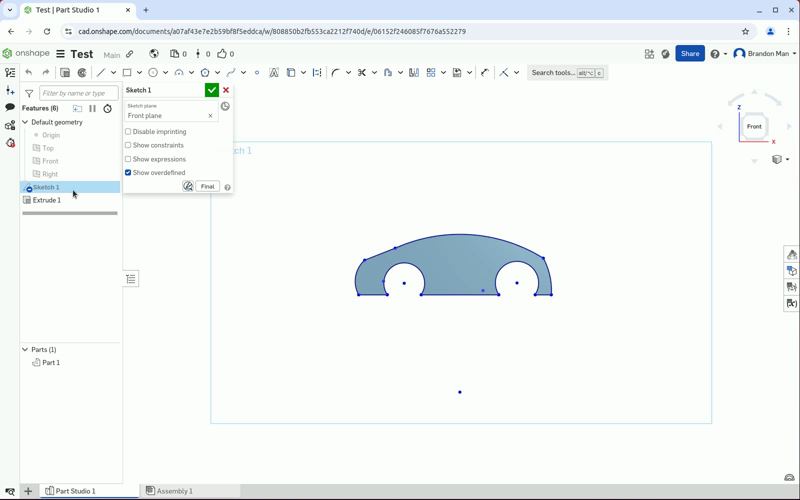
mouse_move(229, 92)
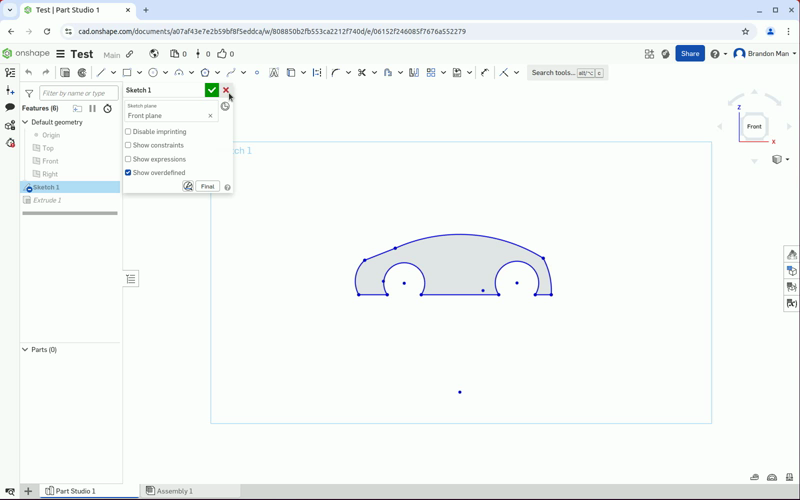
click(229, 92)
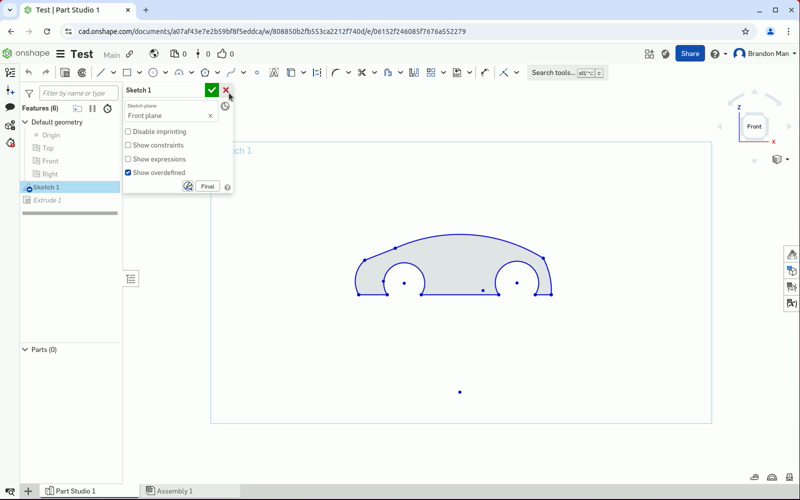
key(shift+s)
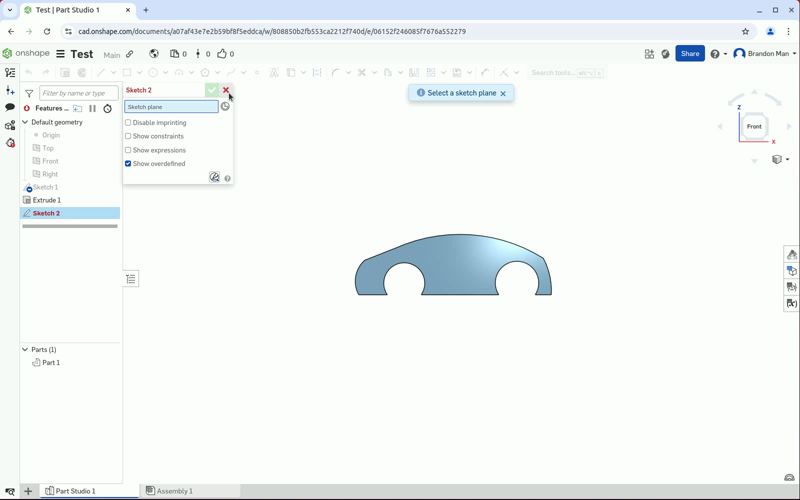
mouse_move(73, 163)
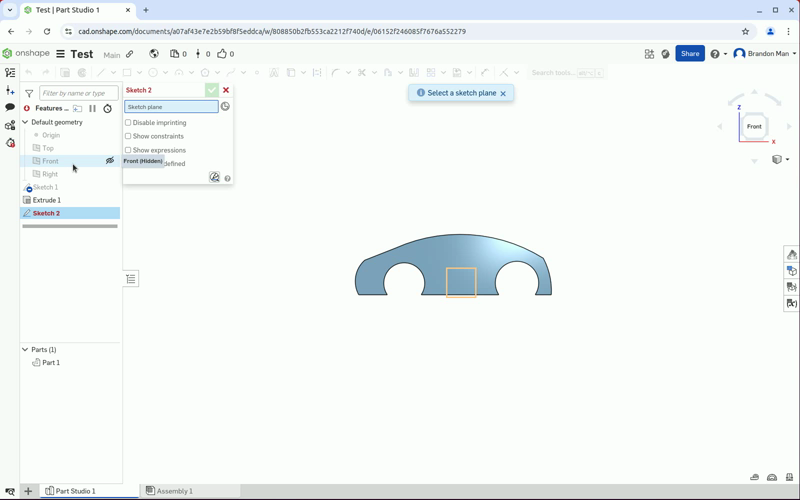
click(73, 163)
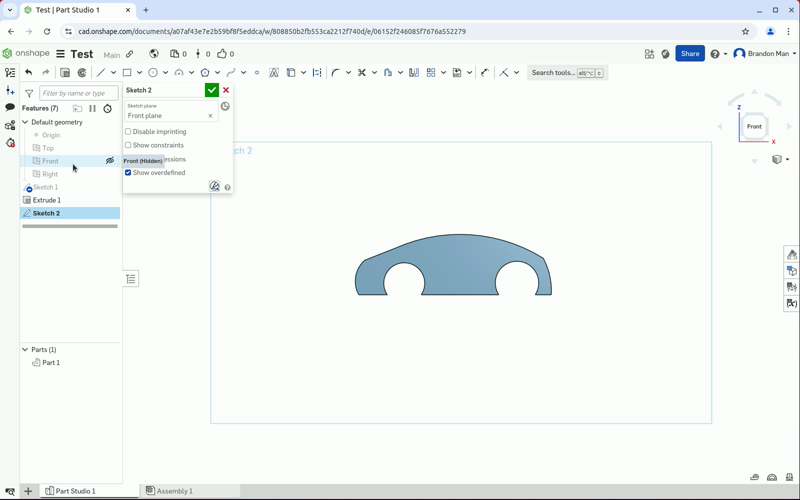
mouse_move(73, 352)
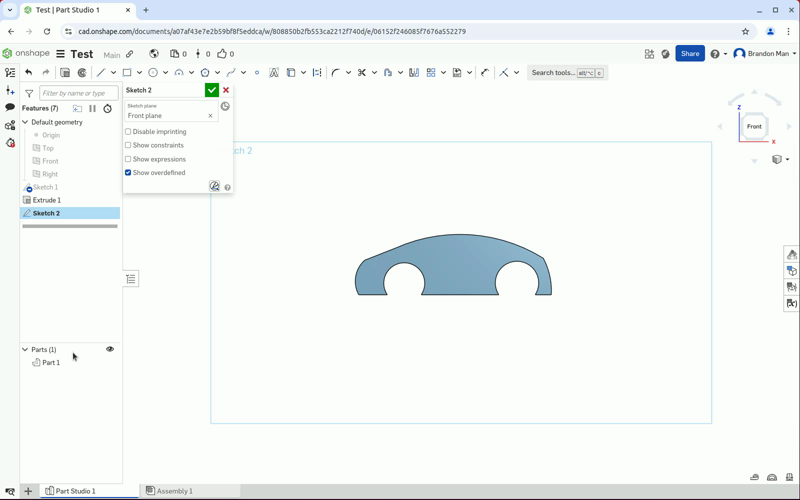
key(y)
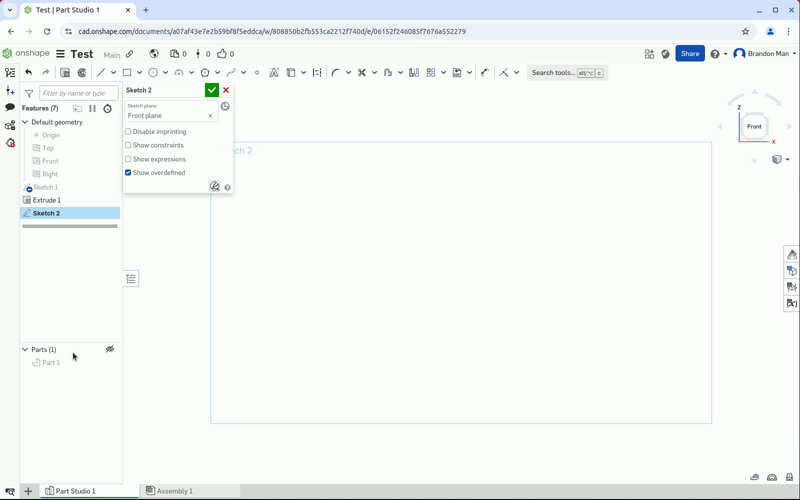
key(c)
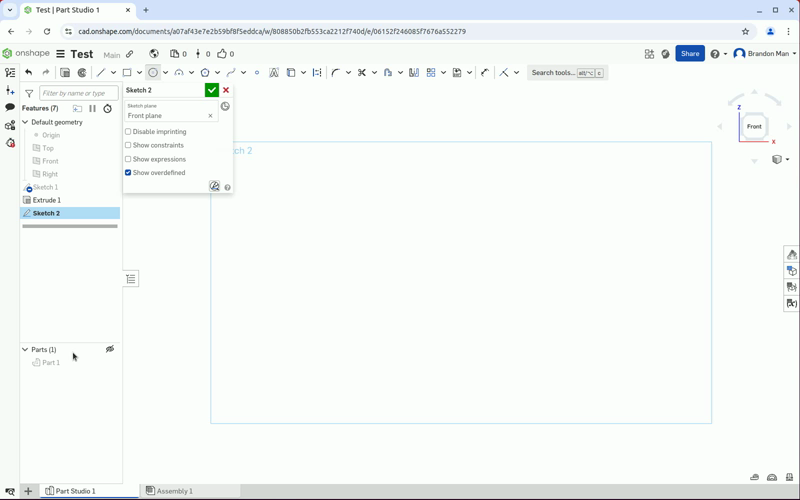
key_down(shift)
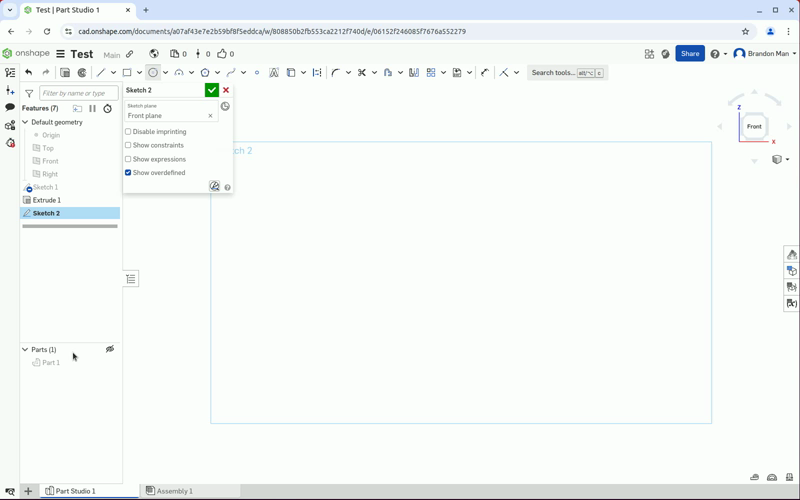
mouse_move(405, 282)
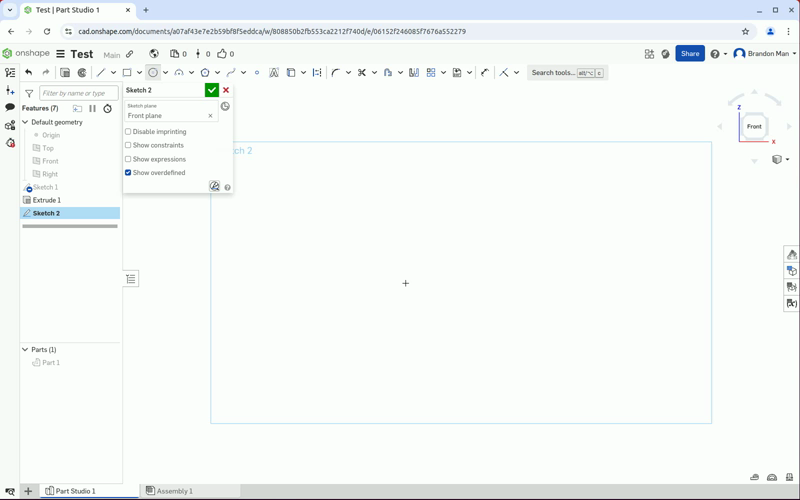
click(405, 282)
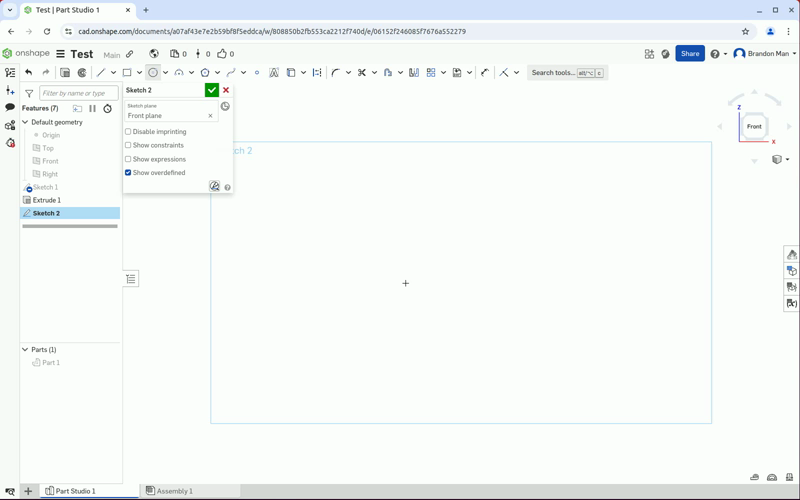
key_up(shift)
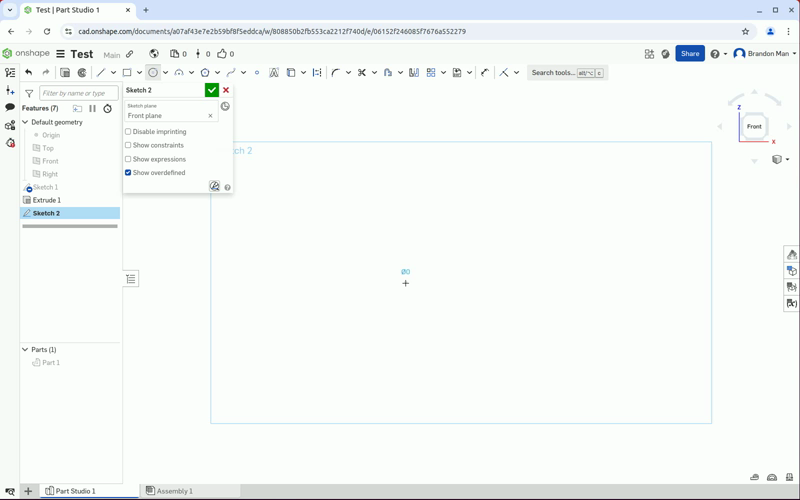
mouse_move(423, 282)
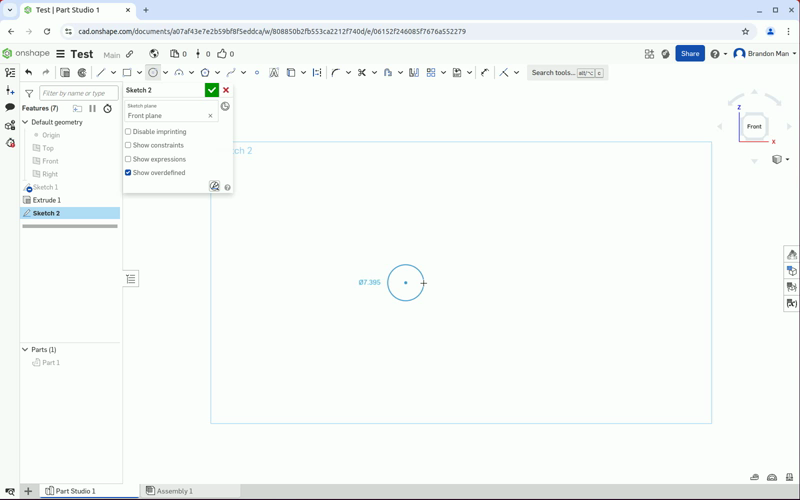
click(423, 282)
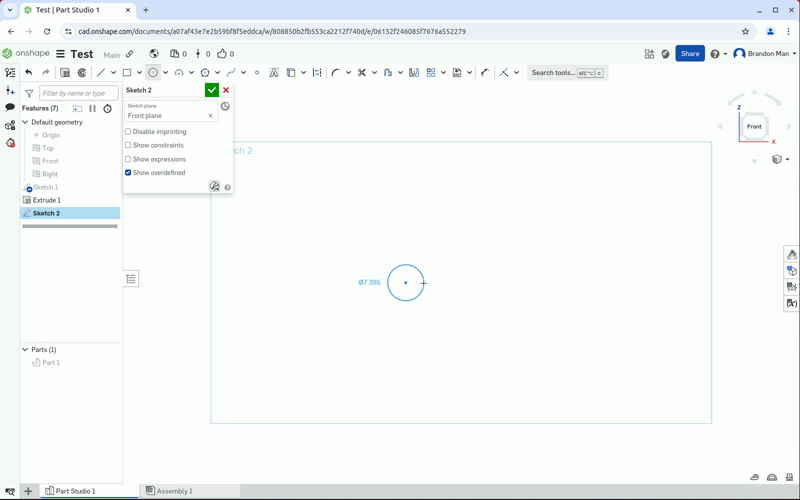
key(esc)
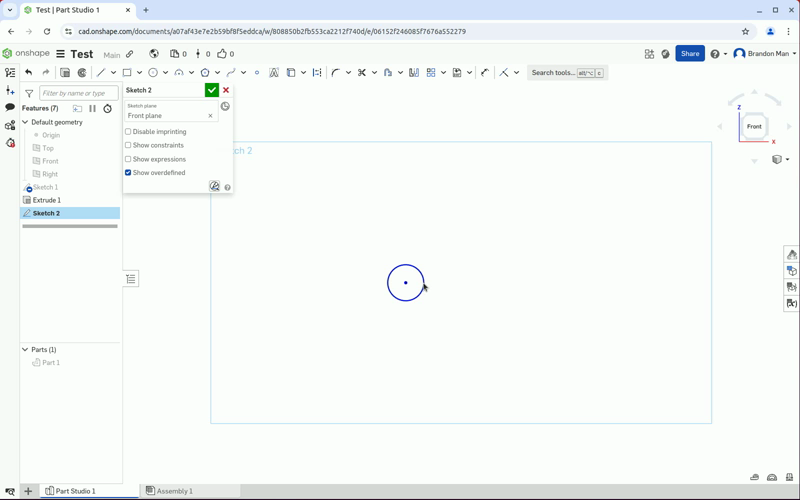
mouse_move(412, 268)
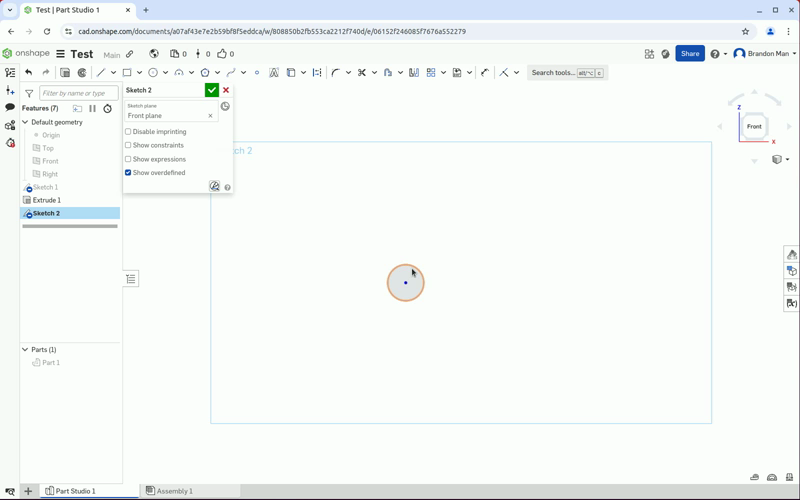
scroll(6)
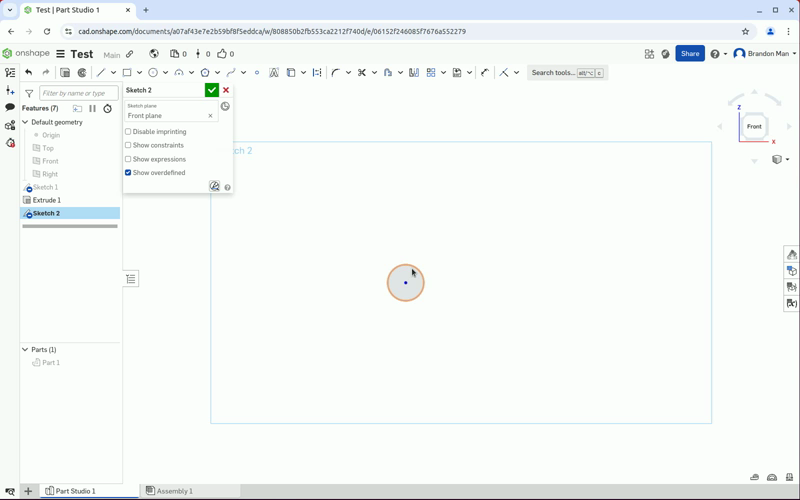
scroll(6)
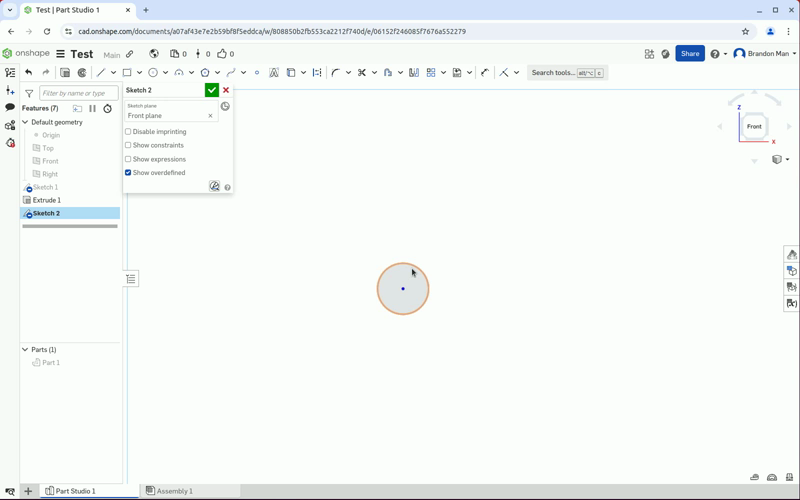
scroll(6)
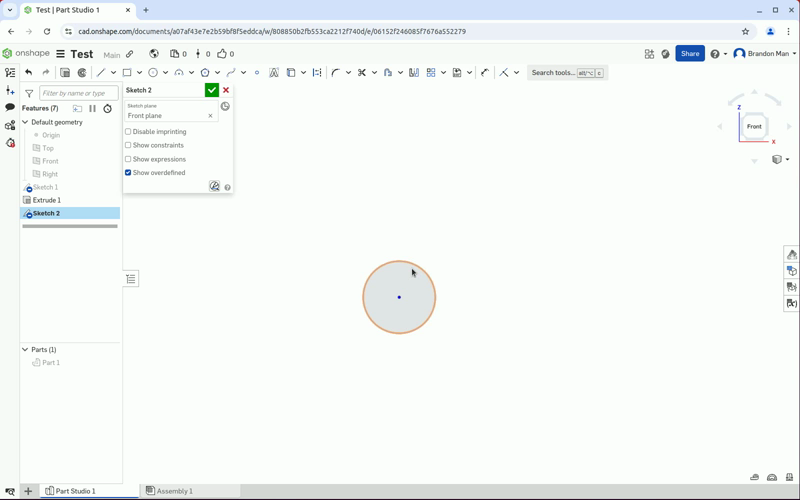
scroll(6)
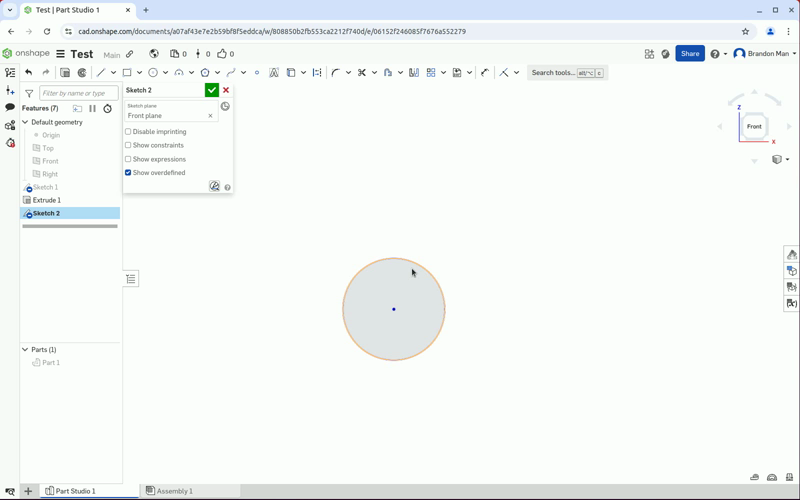
scroll(6)
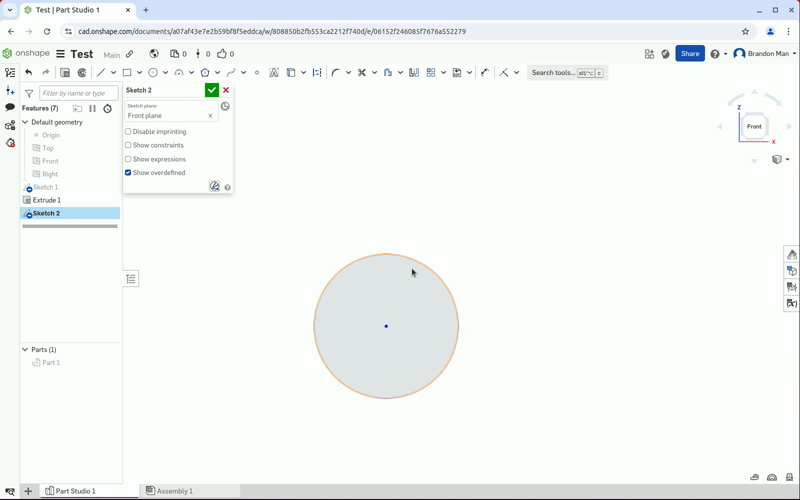
scroll(6)
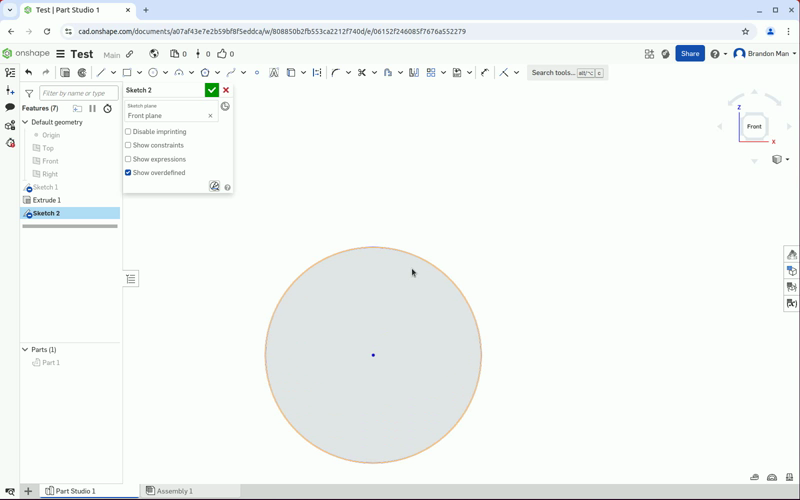
scroll(6)
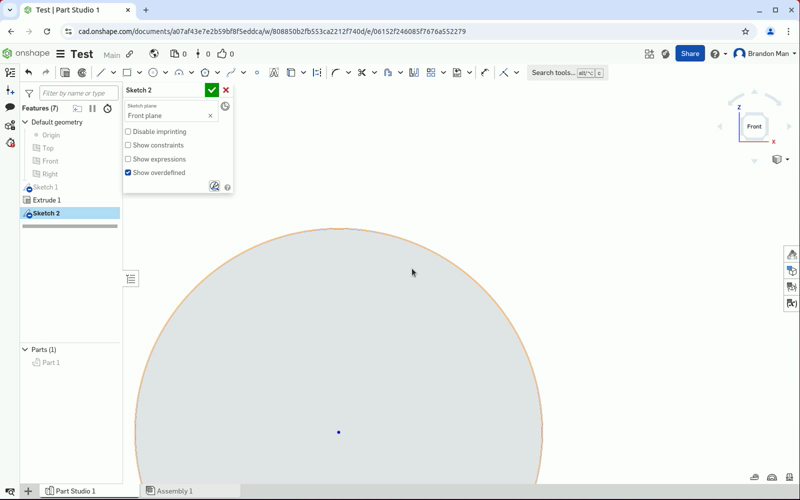
click(412, 268)
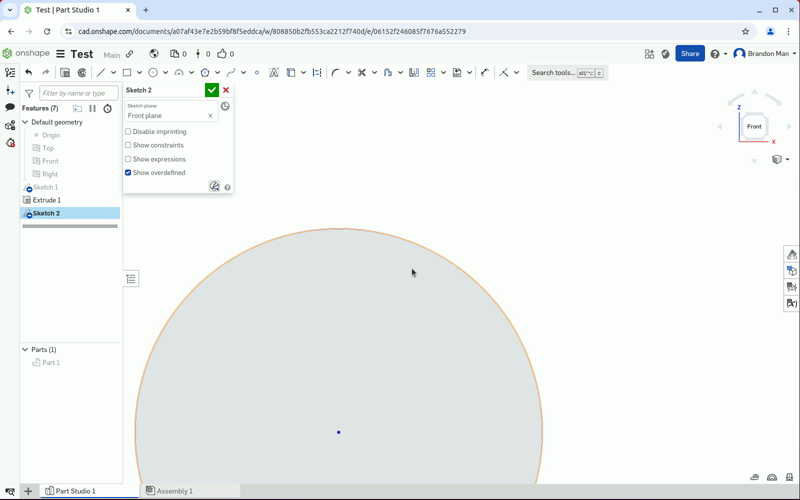
scroll(-6)
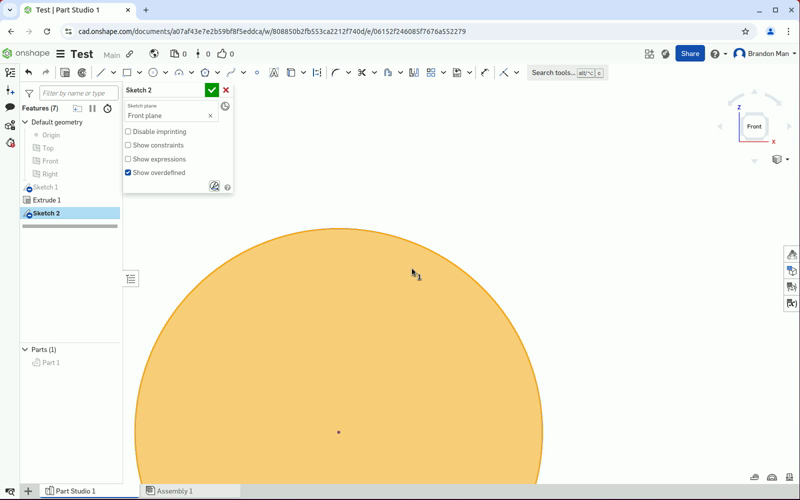
scroll(-6)
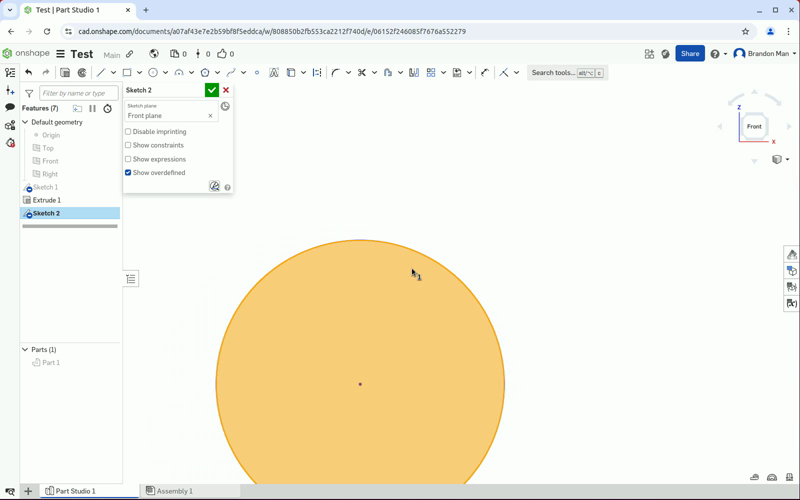
scroll(-6)
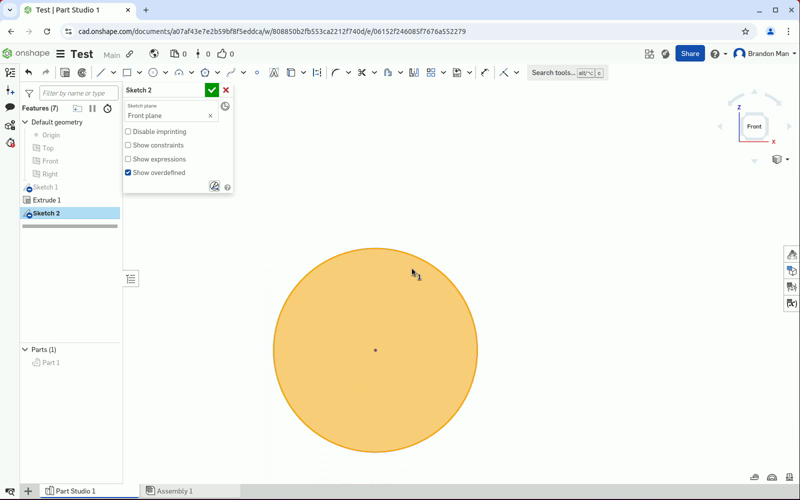
scroll(-6)
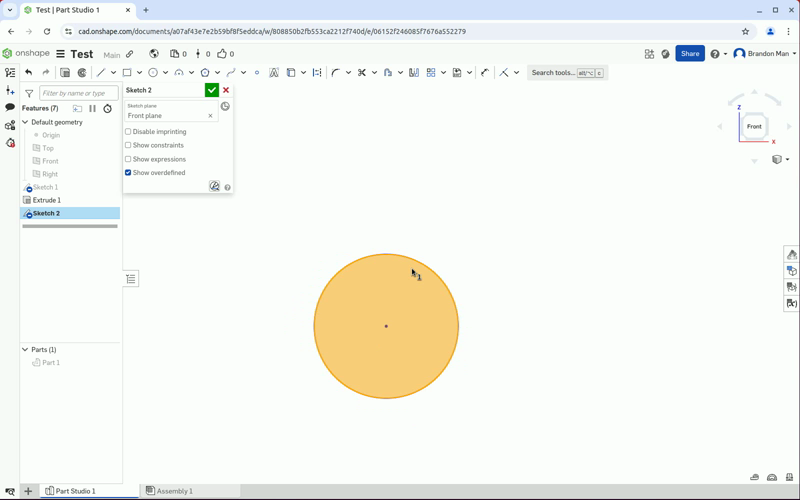
scroll(-6)
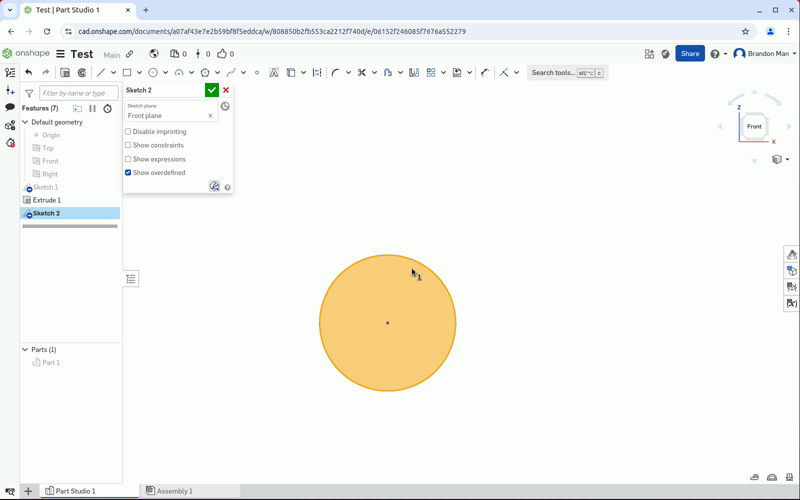
scroll(-6)
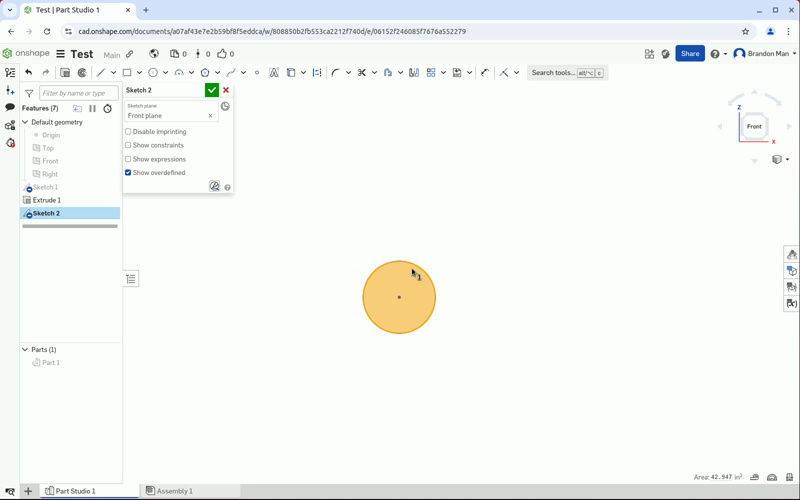
scroll(-6)
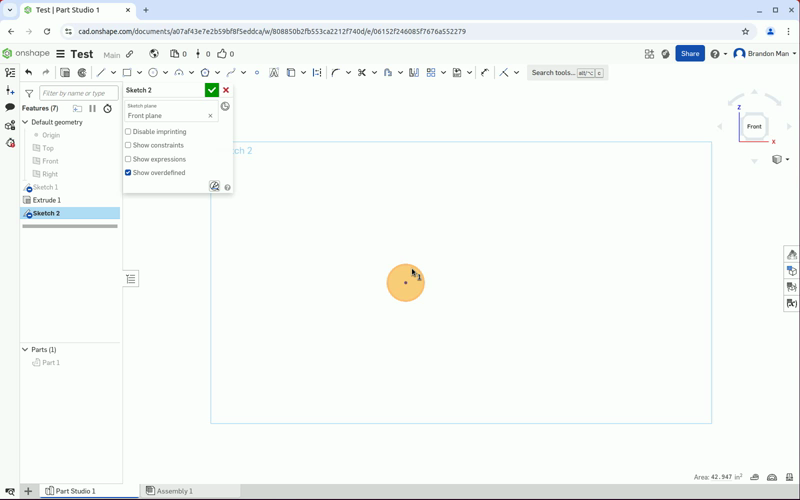
mouse_move(73, 352)
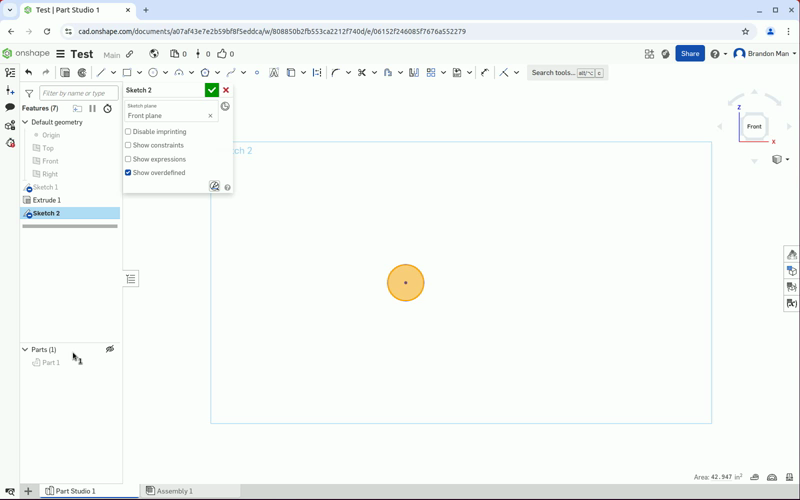
key(shift+y)
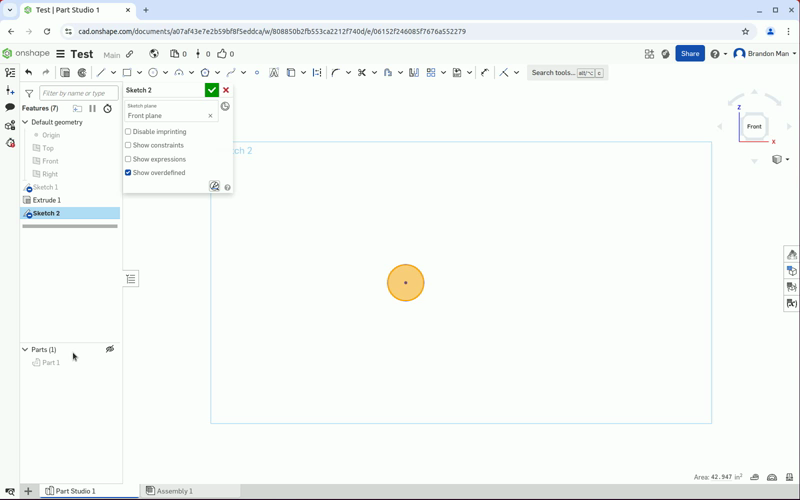
key(shift+e)
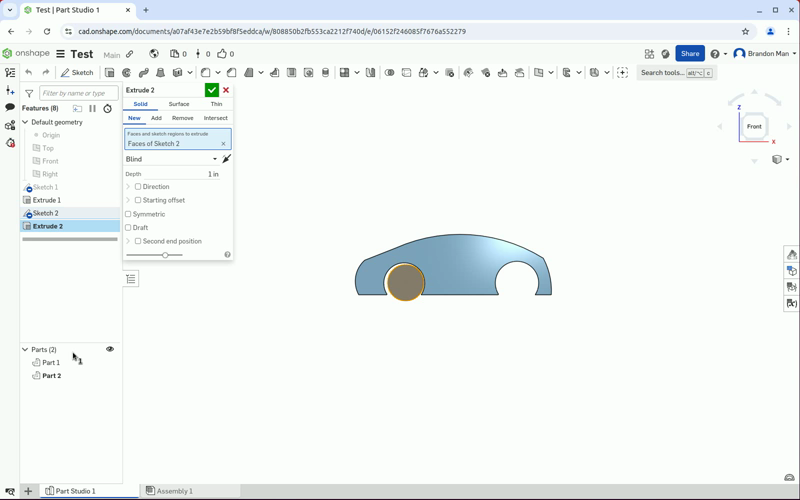
mouse_move(143, 106)
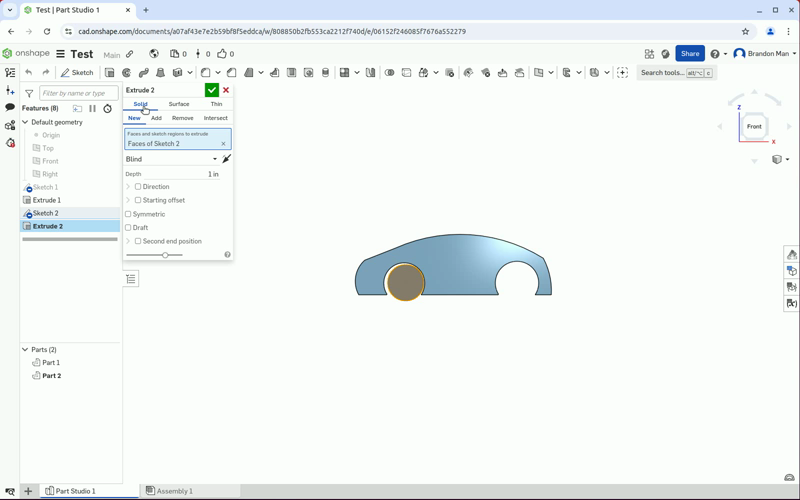
click(143, 106)
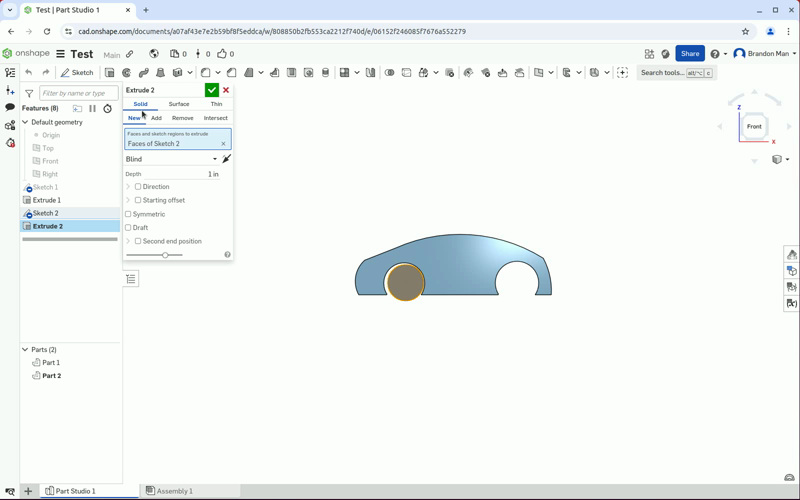
mouse_move(137, 120)
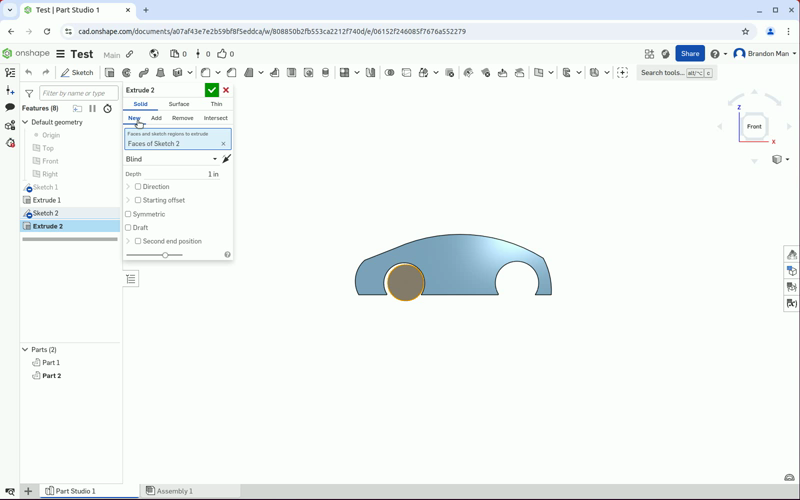
click(137, 120)
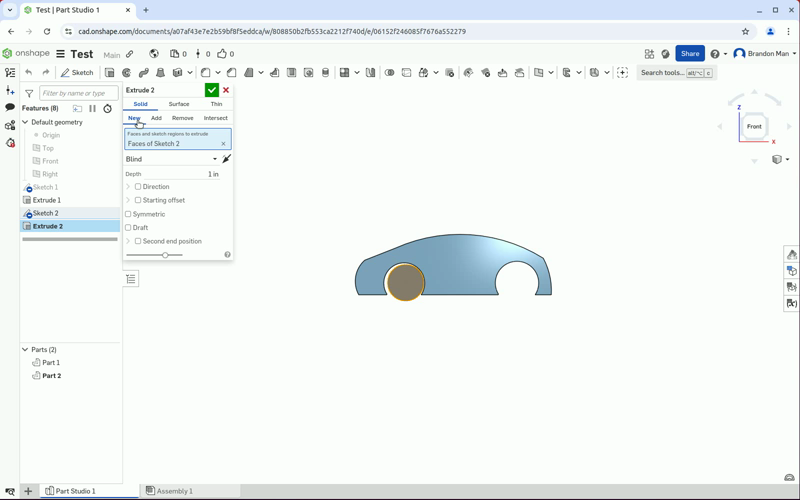
key(tab, 4)
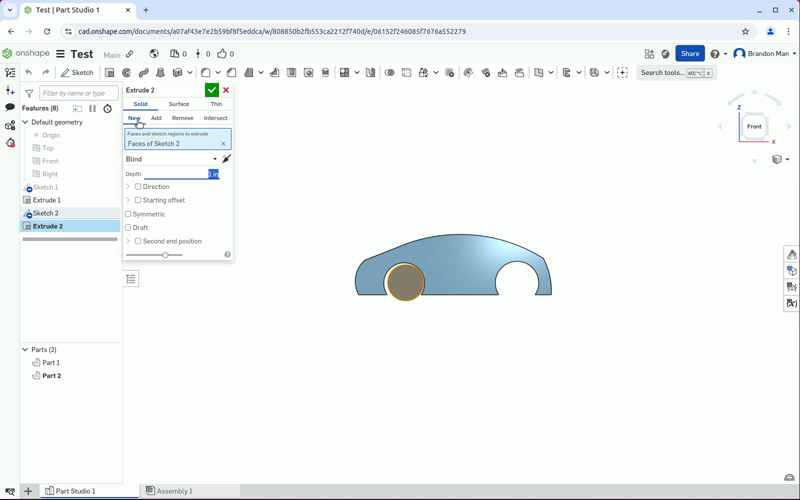
text(1.204)
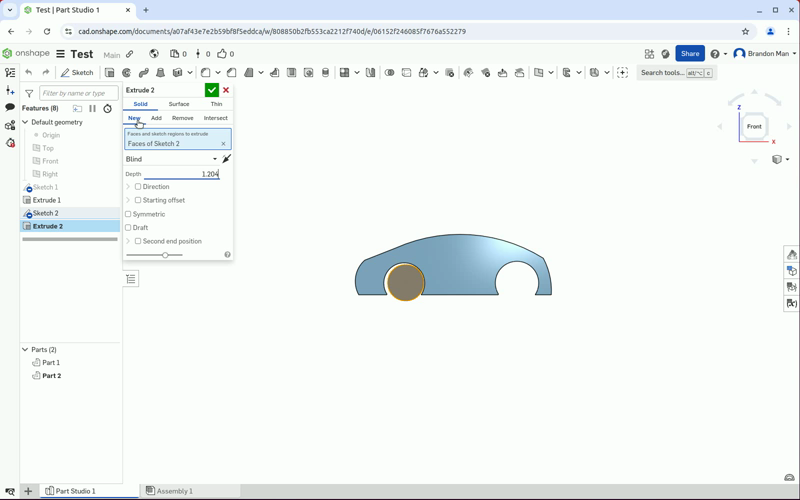
key(enter)
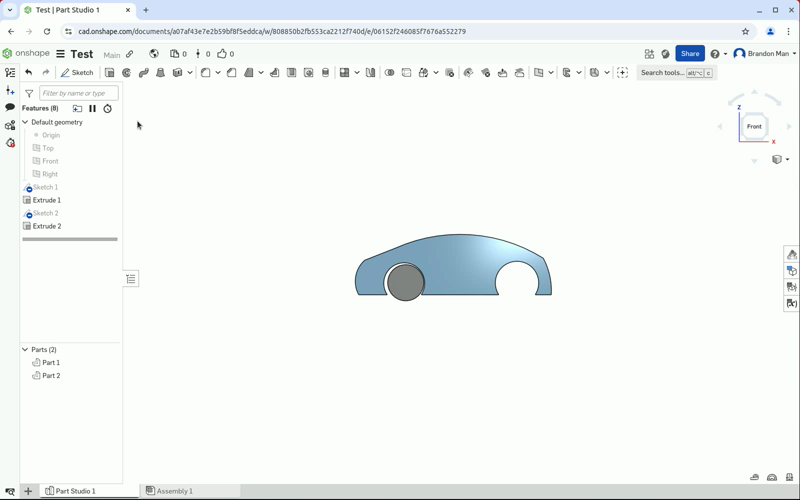
key(shift+h)
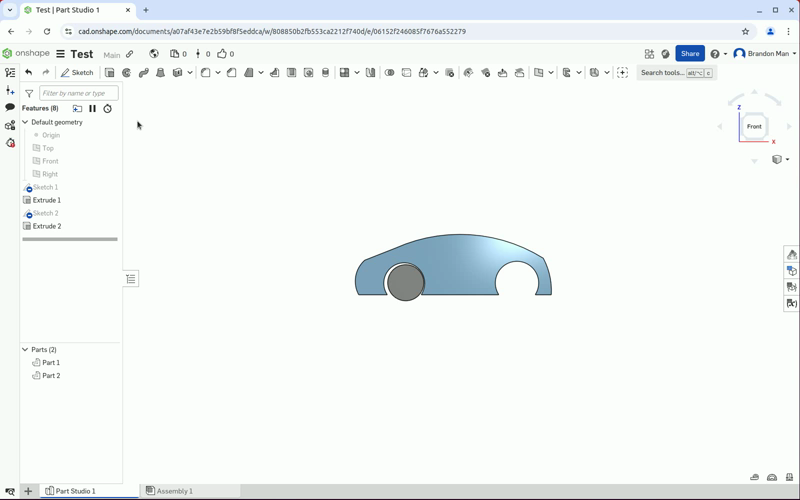
key(shift+h)
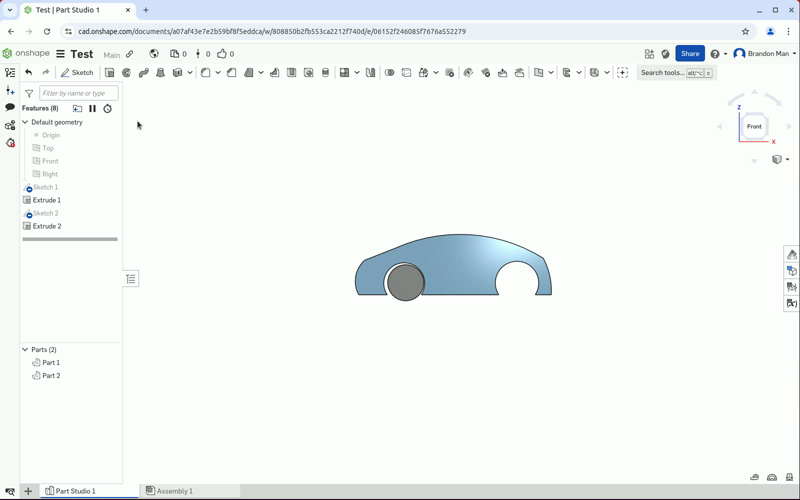
mouse_move(73, 189)
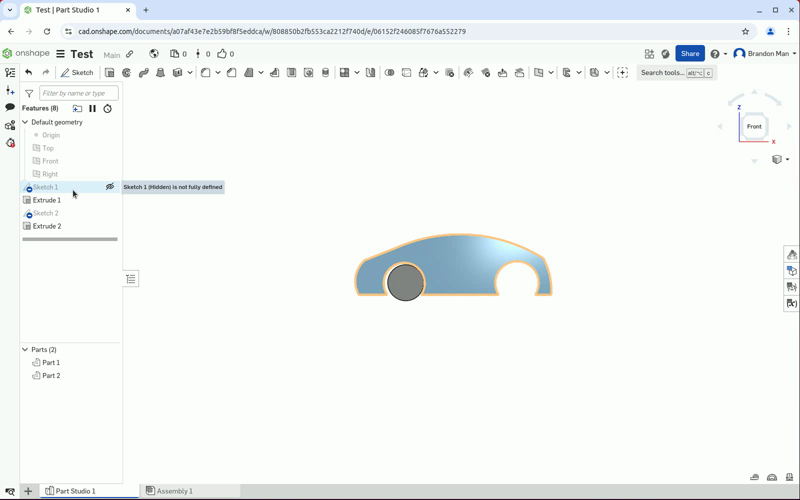
click(73, 189)
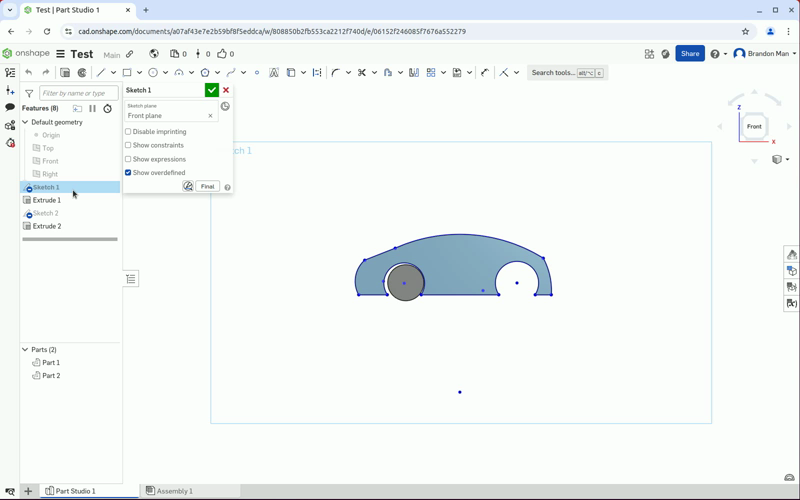
mouse_move(229, 92)
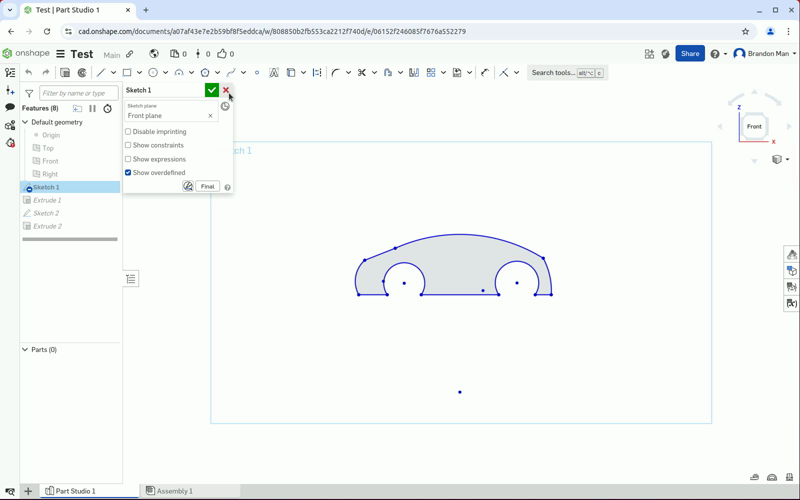
click(229, 92)
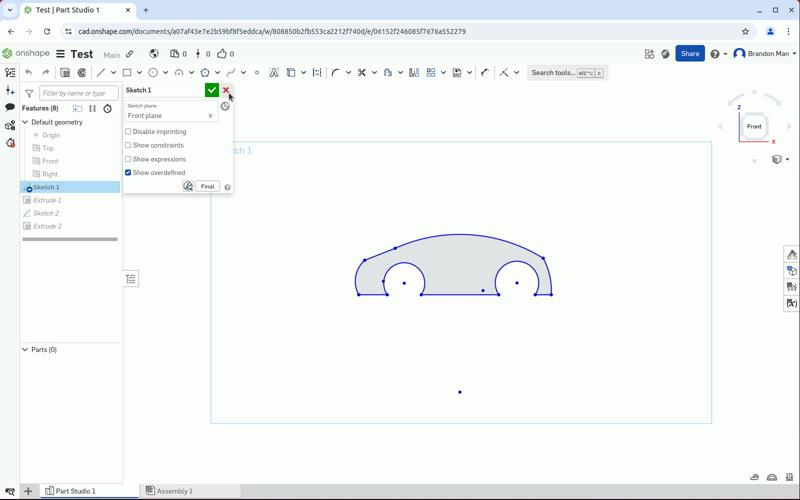
key(shift+s)
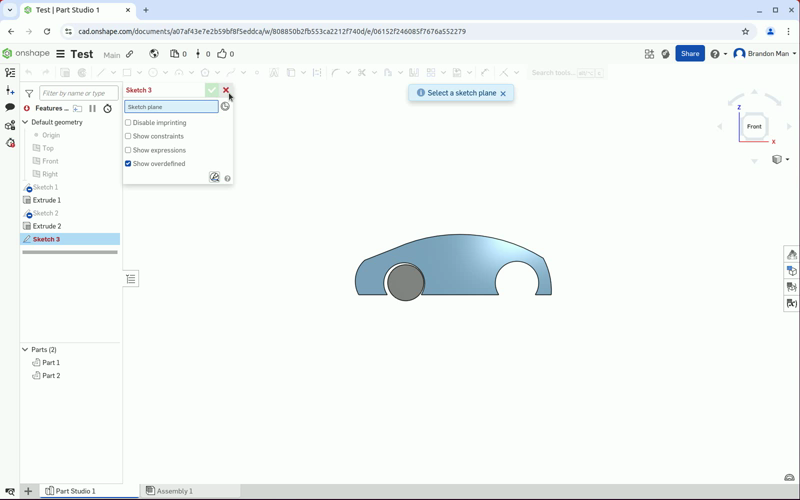
mouse_move(73, 163)
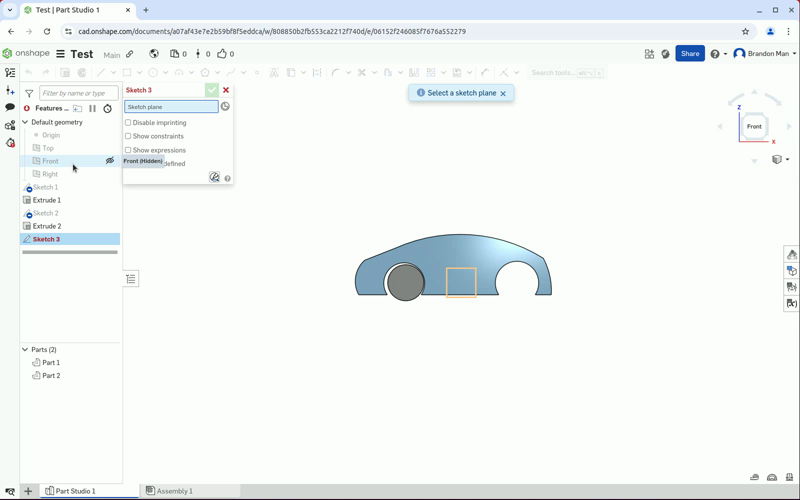
click(73, 163)
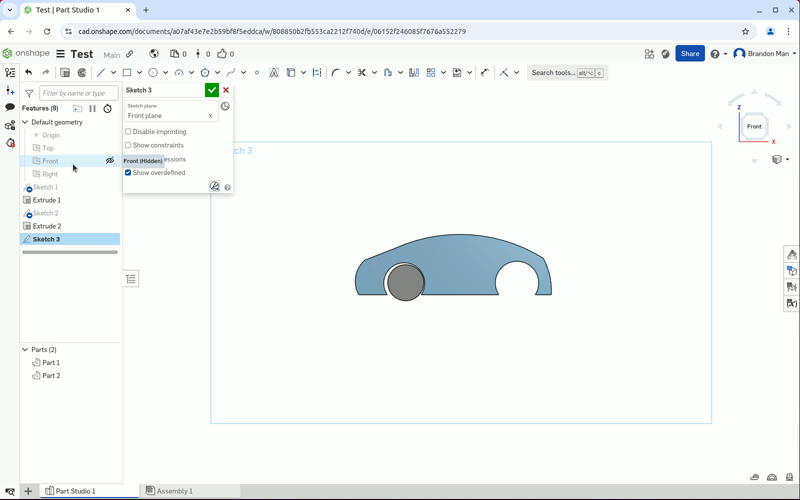
mouse_move(73, 352)
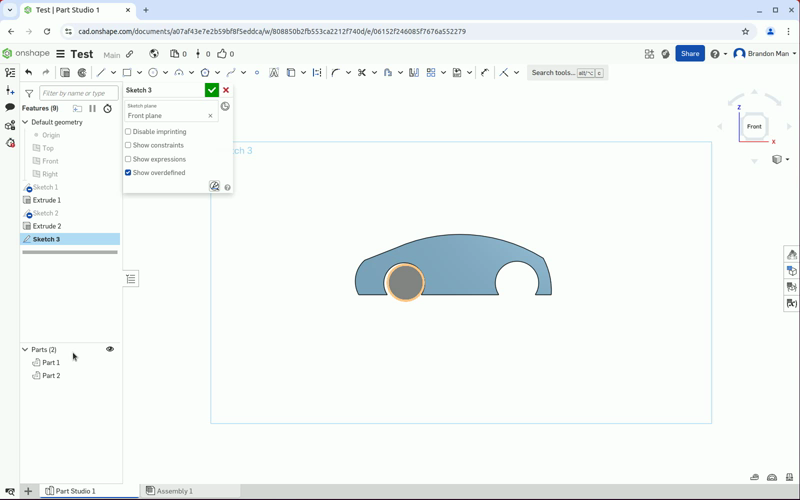
key(y)
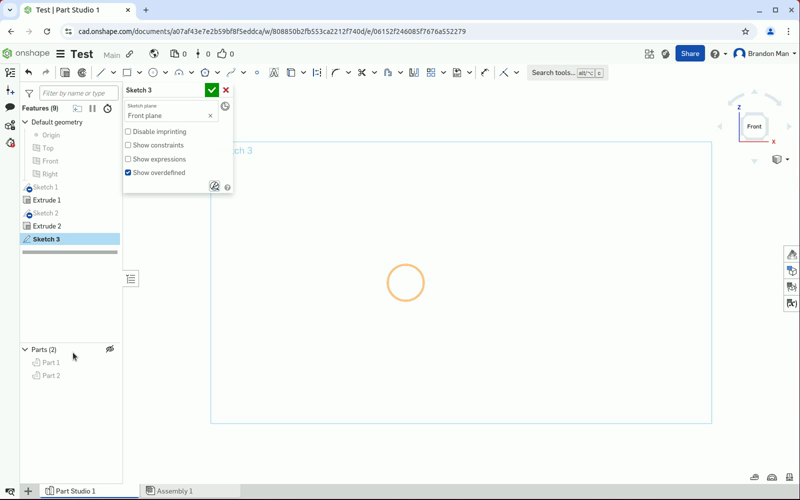
key(c)
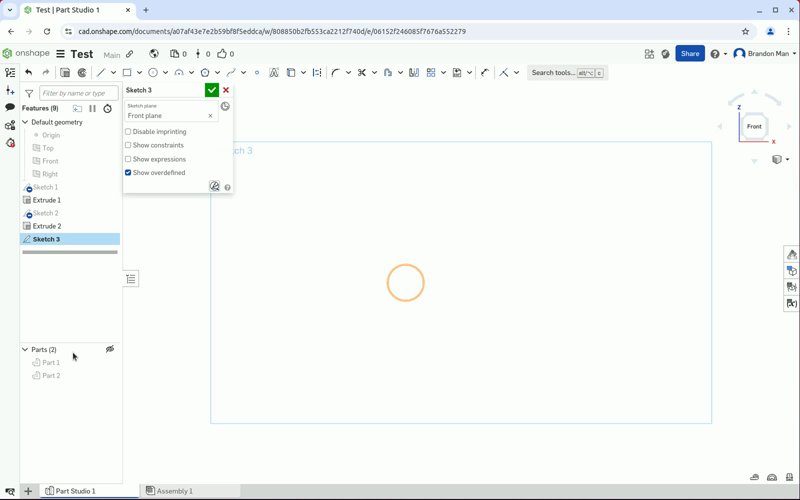
key_down(shift)
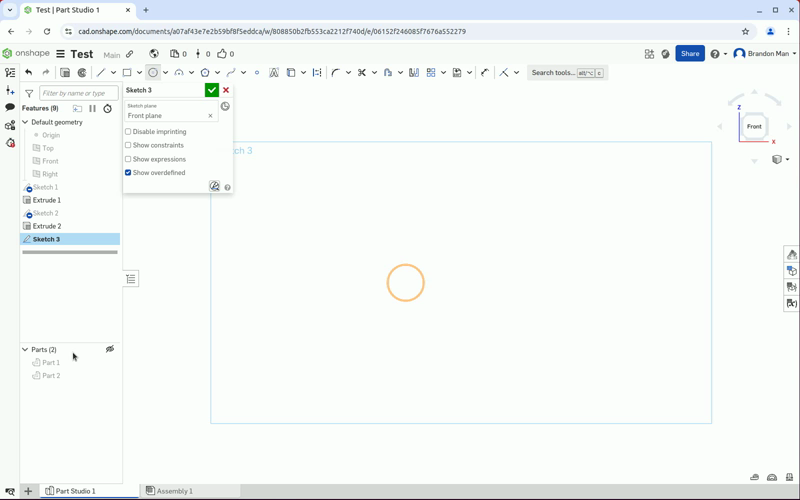
mouse_move(518, 282)
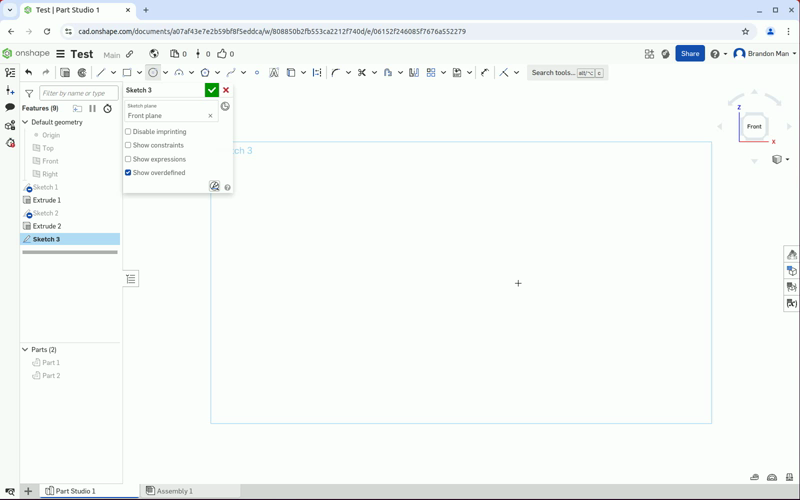
click(518, 282)
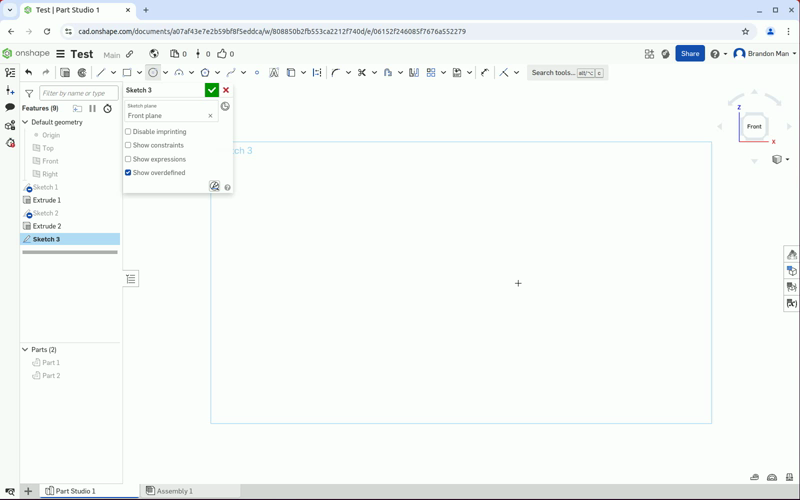
key_up(shift)
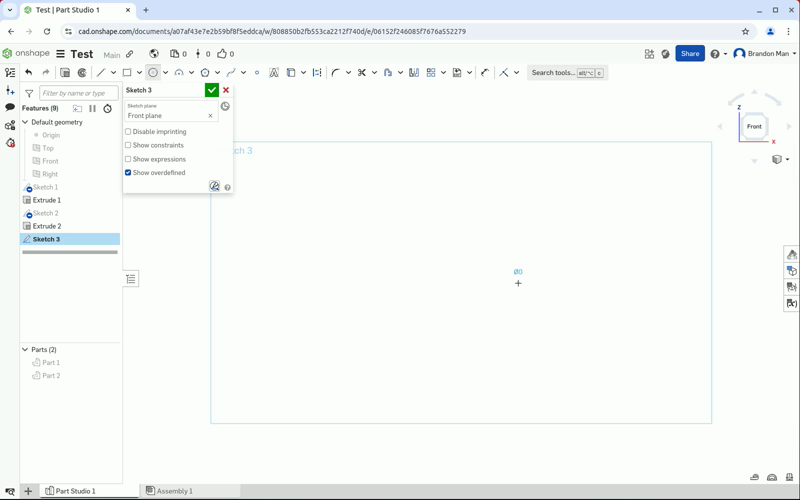
mouse_move(536, 282)
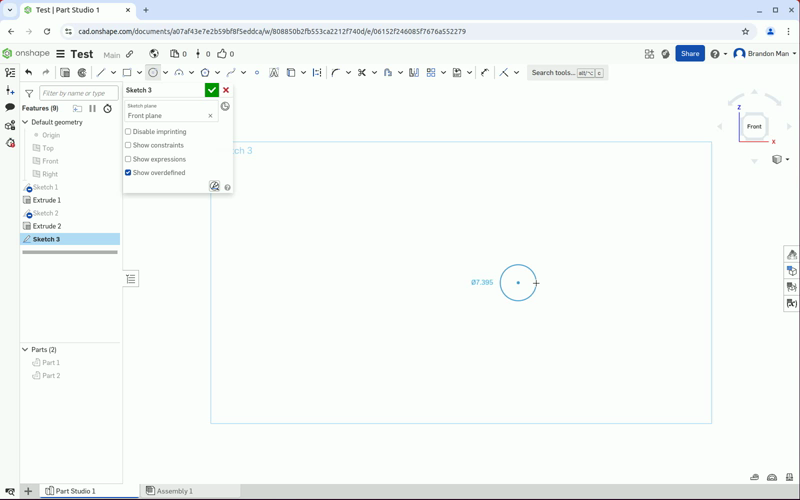
click(536, 282)
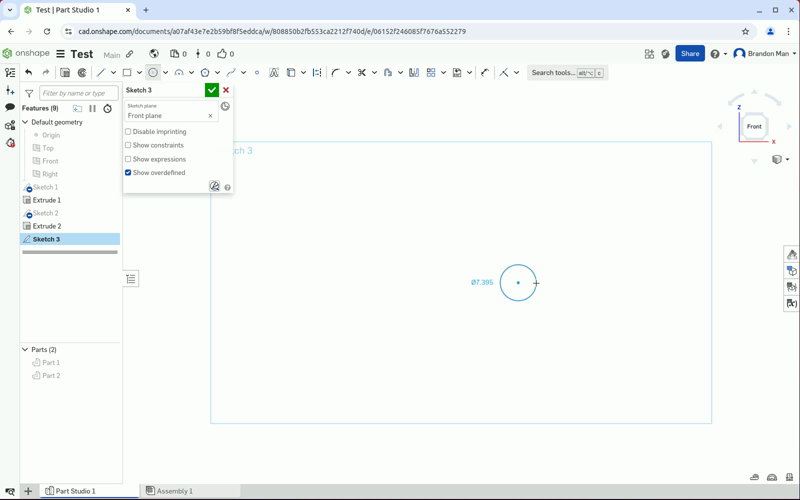
key(esc)
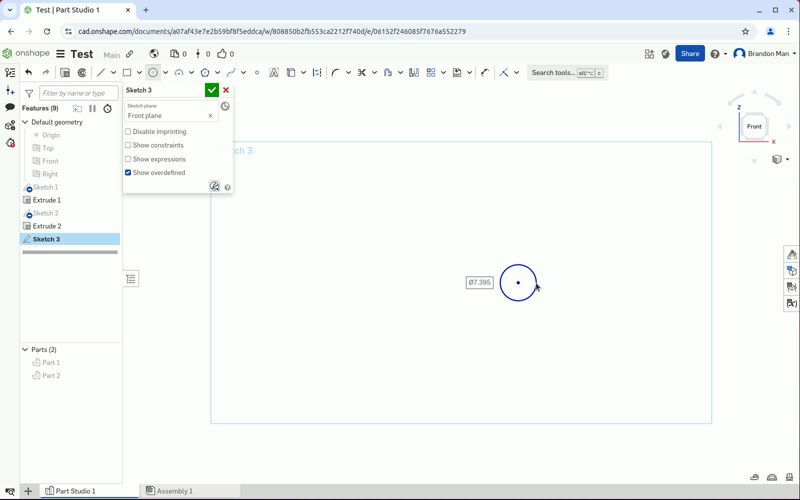
mouse_move(521, 296)
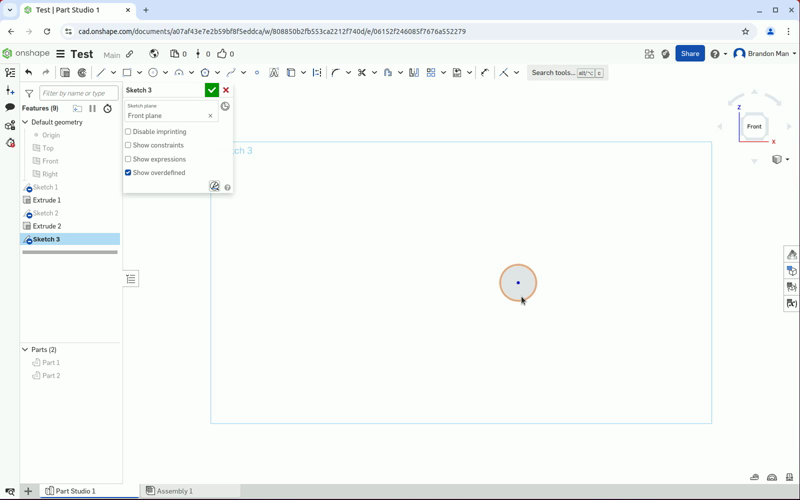
scroll(6)
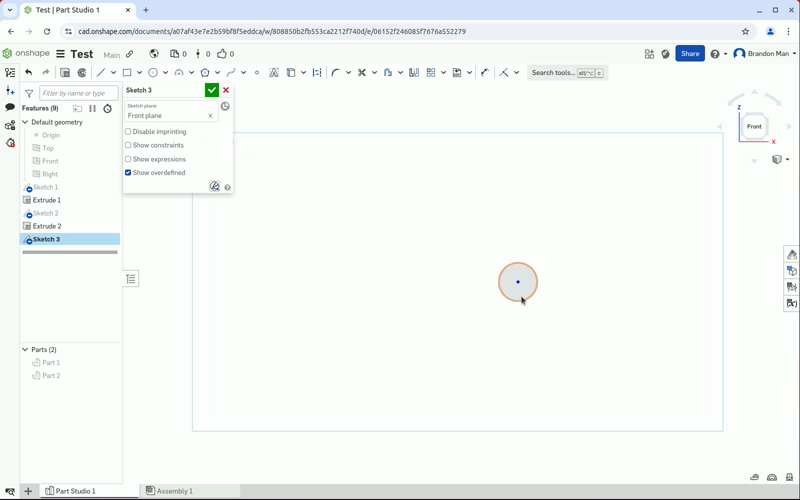
scroll(6)
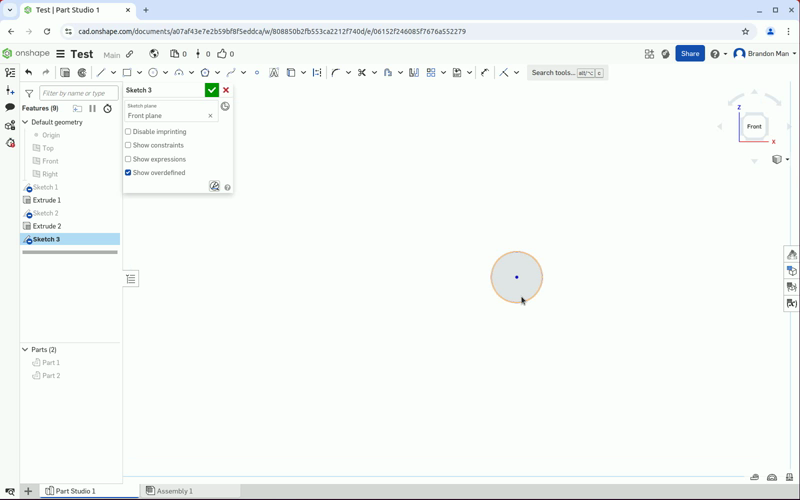
scroll(6)
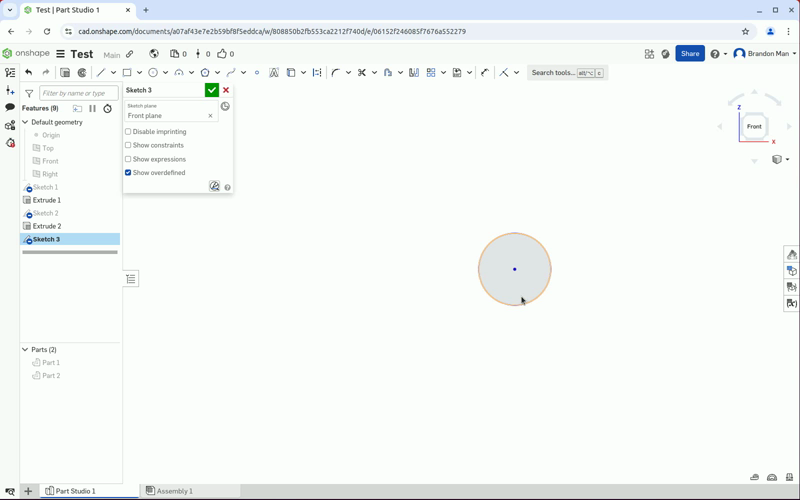
scroll(6)
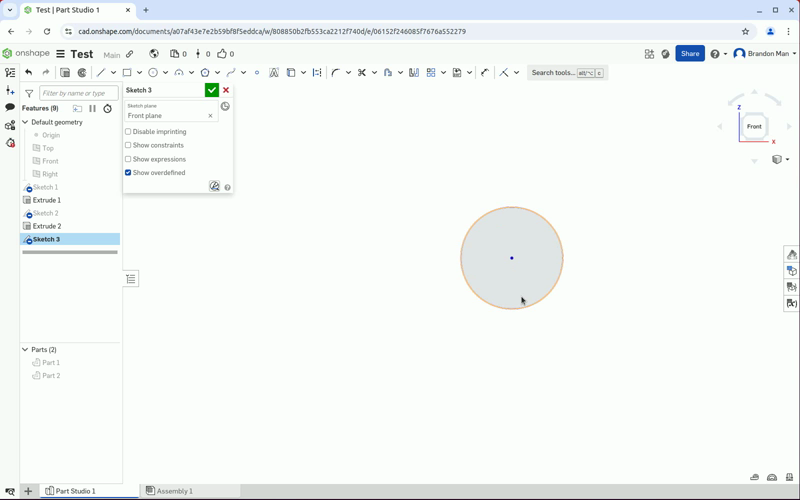
scroll(6)
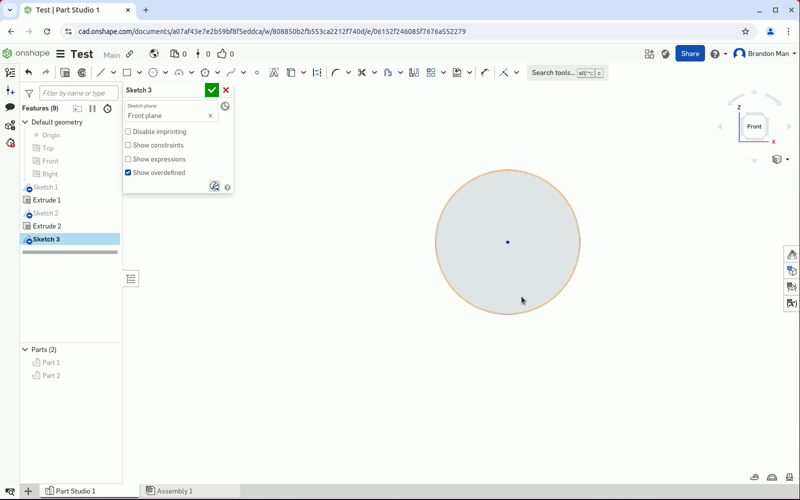
scroll(6)
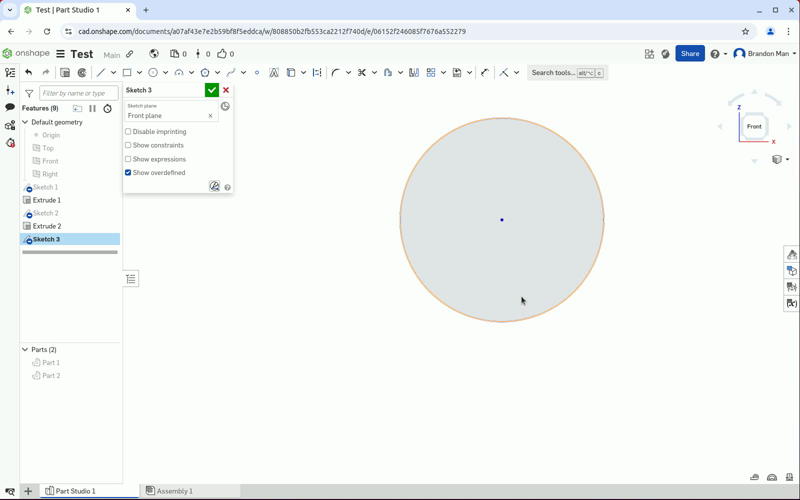
scroll(6)
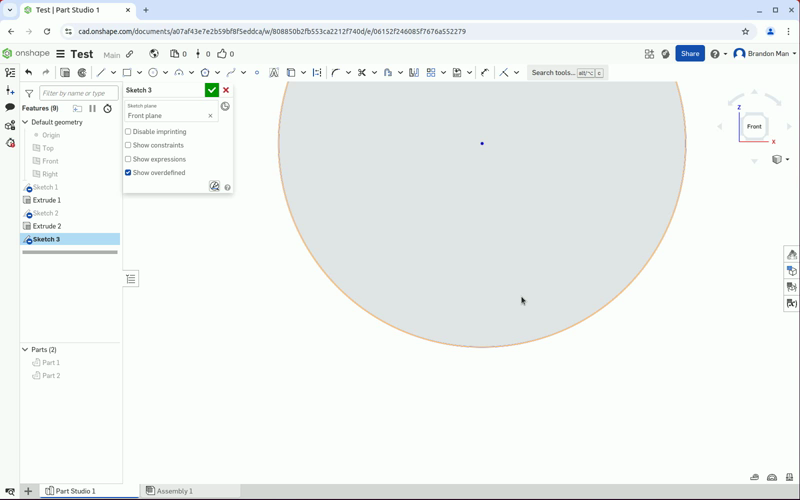
click(521, 296)
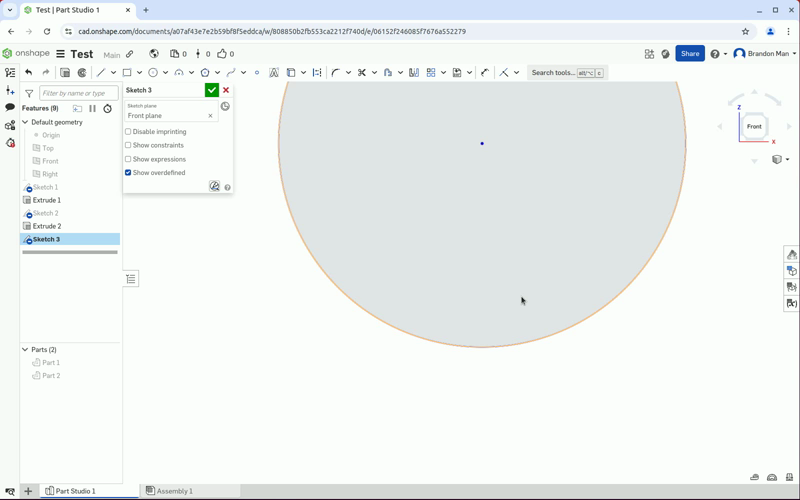
scroll(-6)
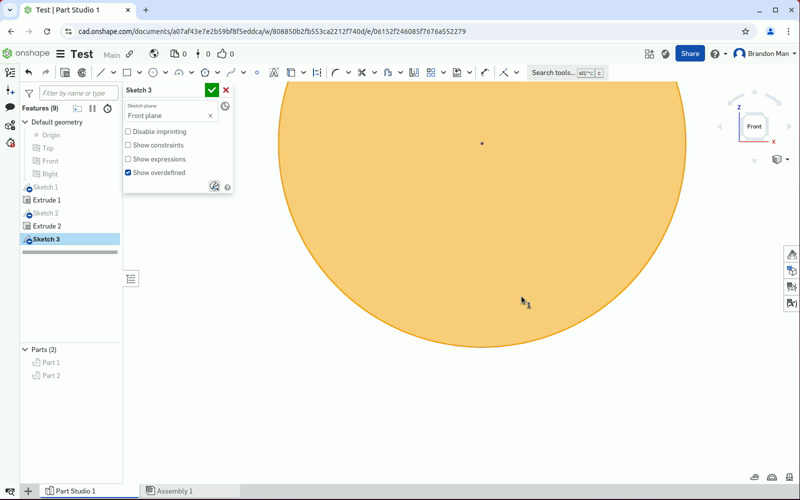
scroll(-6)
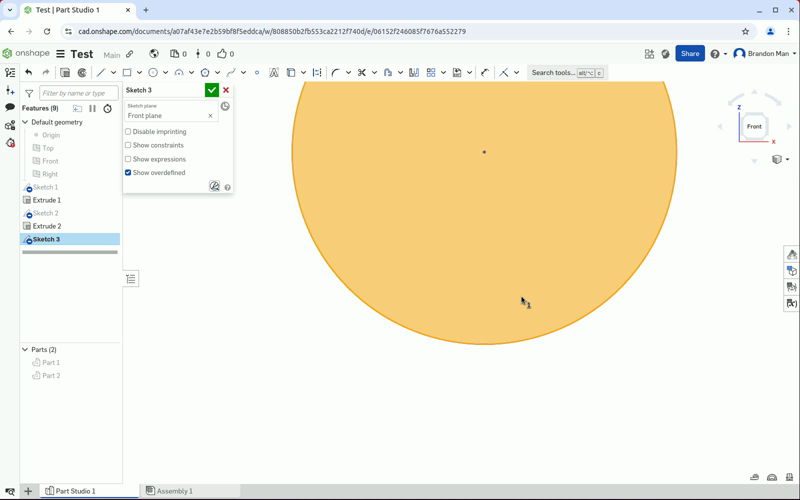
scroll(-6)
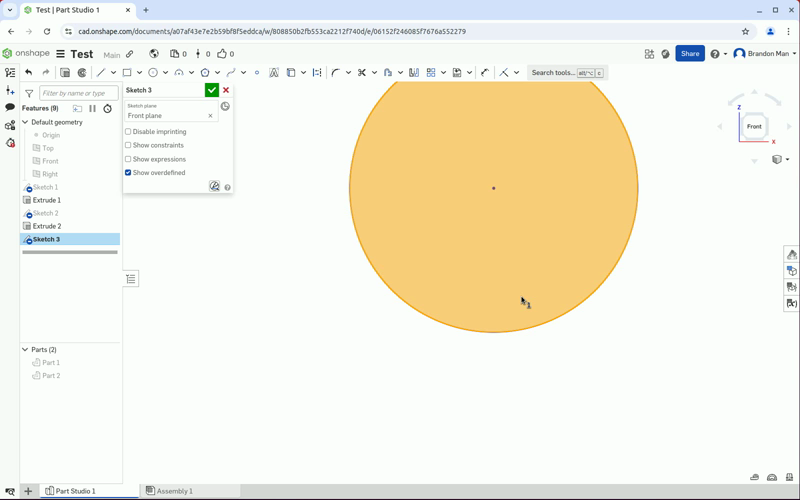
scroll(-6)
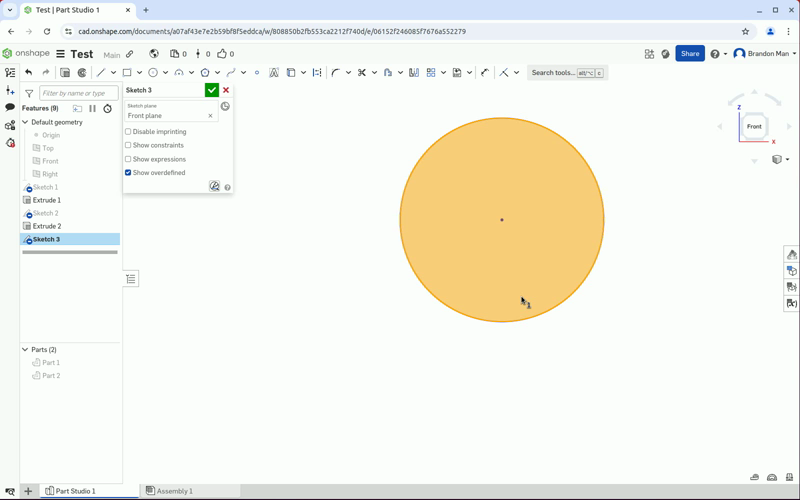
scroll(-6)
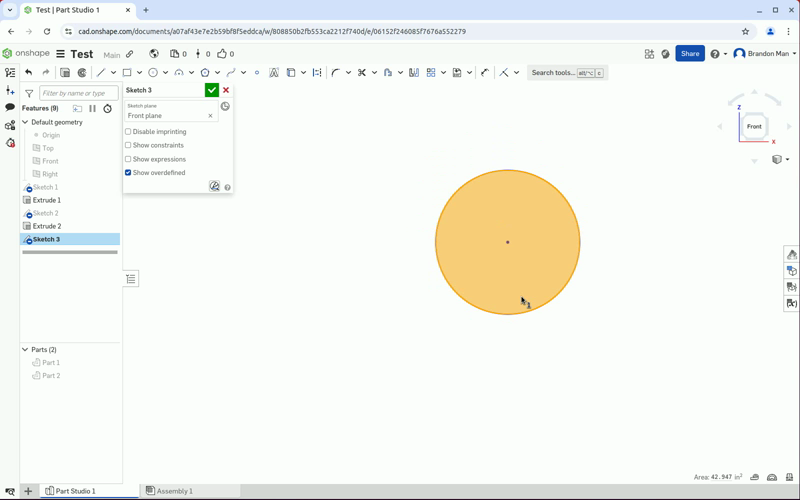
scroll(-6)
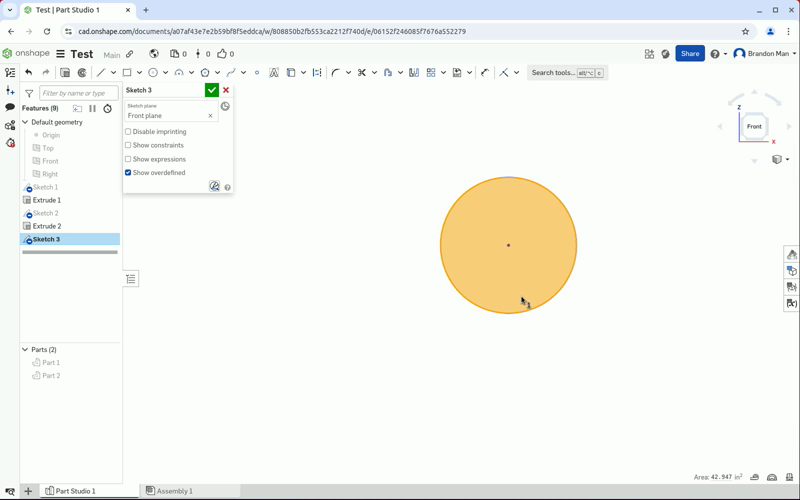
scroll(-6)
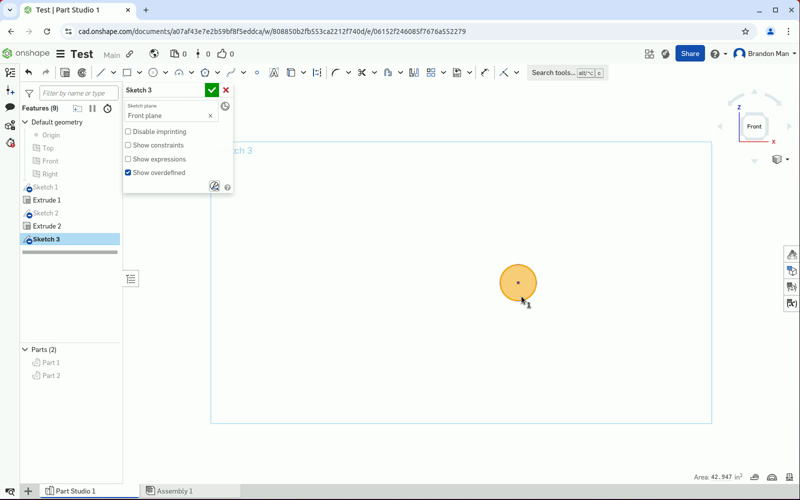
mouse_move(73, 352)
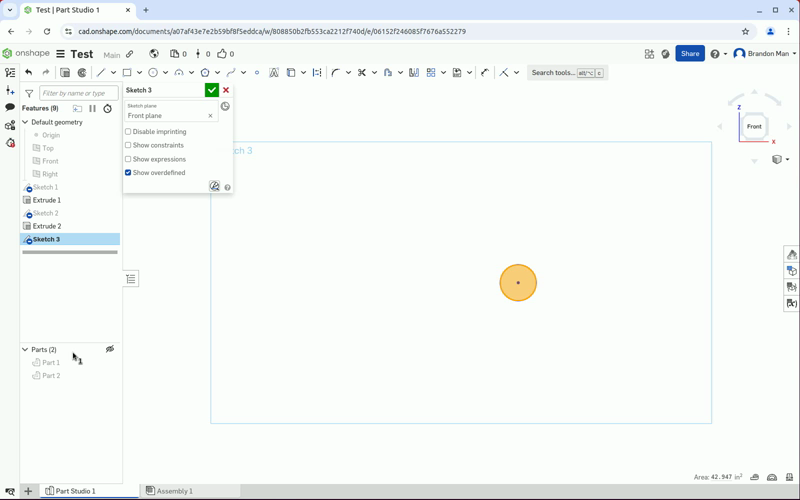
key(shift+y)
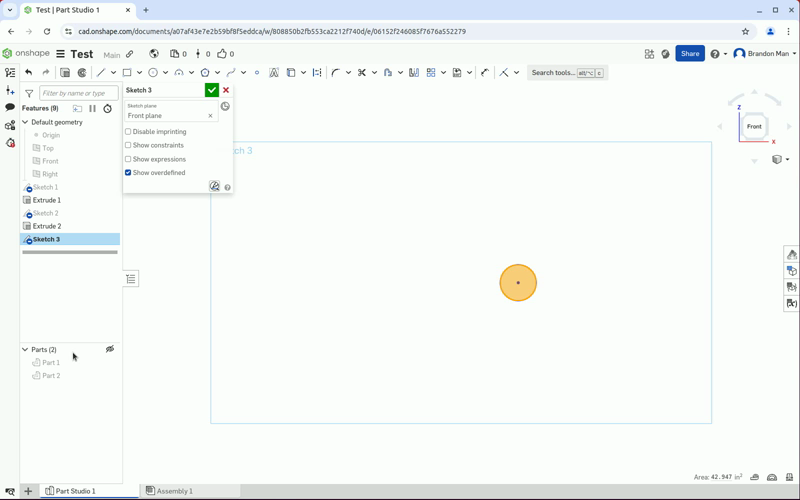
key(shift+e)
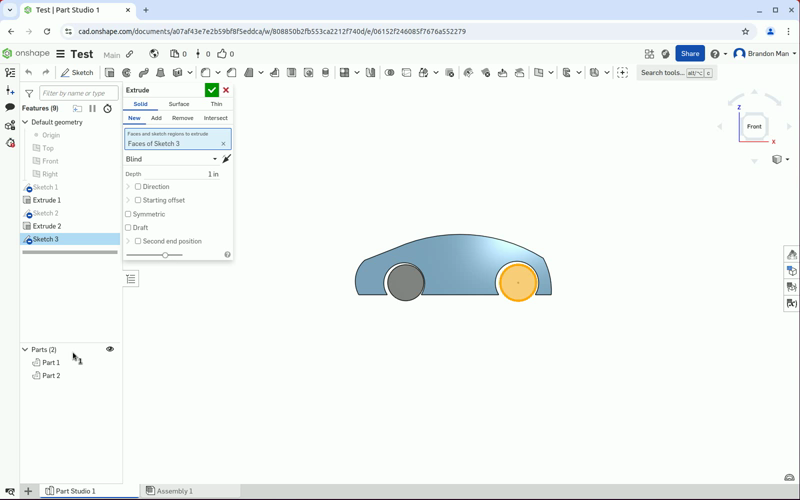
mouse_move(143, 106)
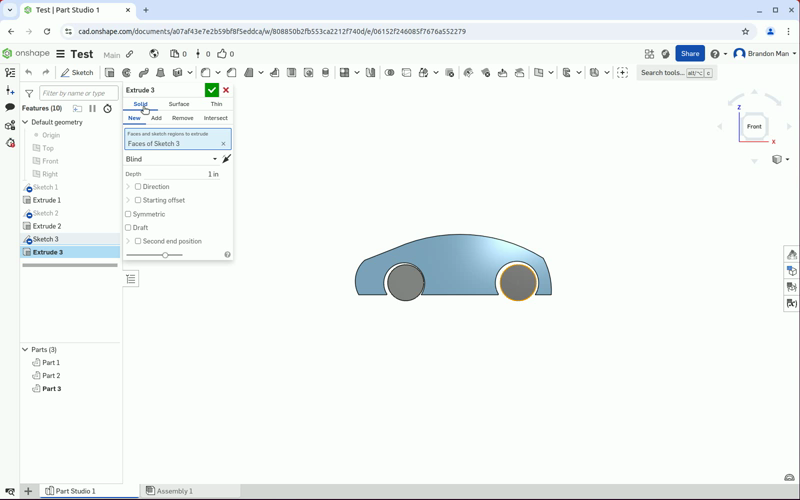
click(143, 106)
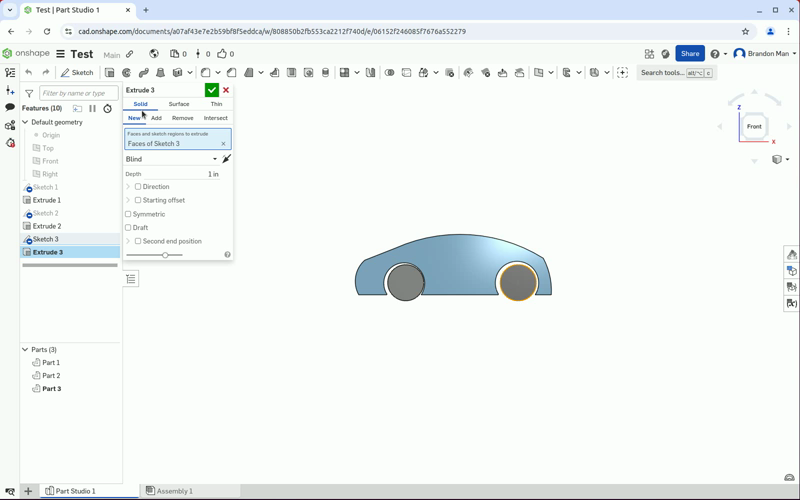
mouse_move(137, 120)
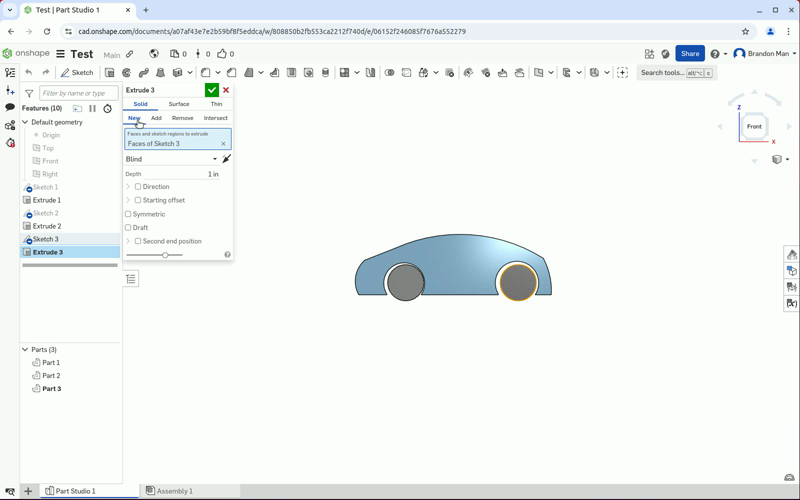
click(137, 120)
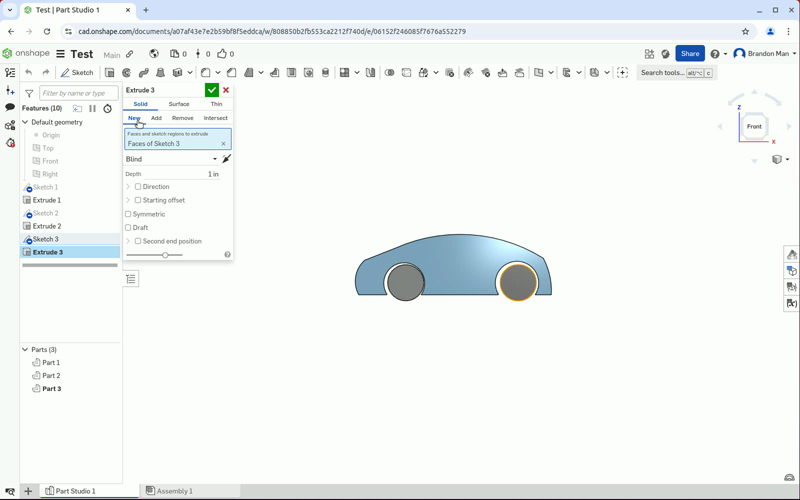
key(tab, 4)
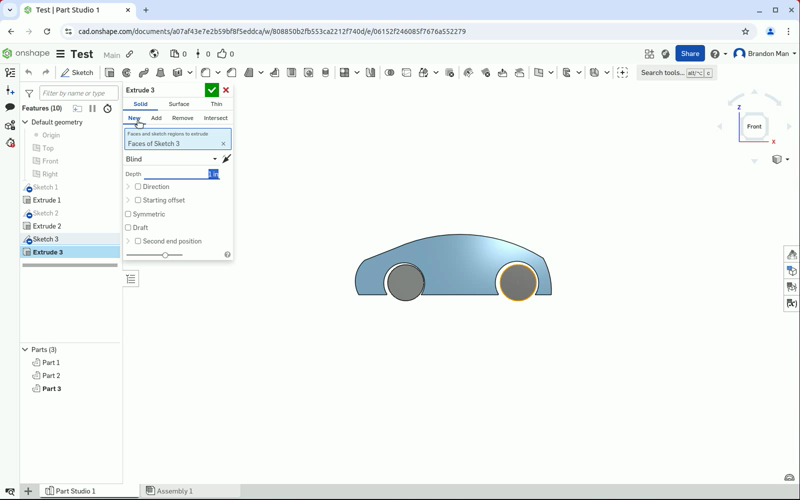
text(1.204)
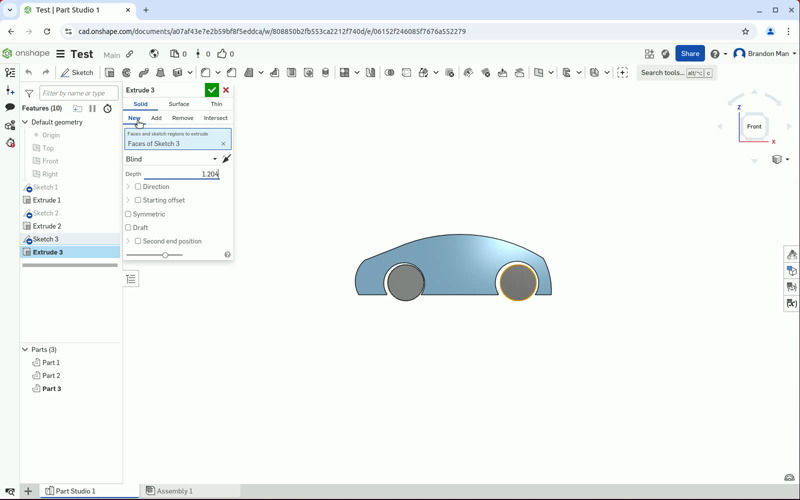
key(enter)
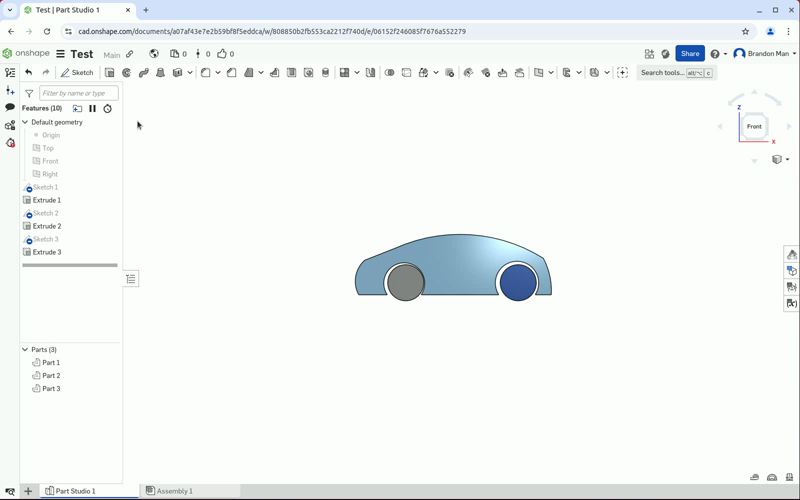
key(shift+h)
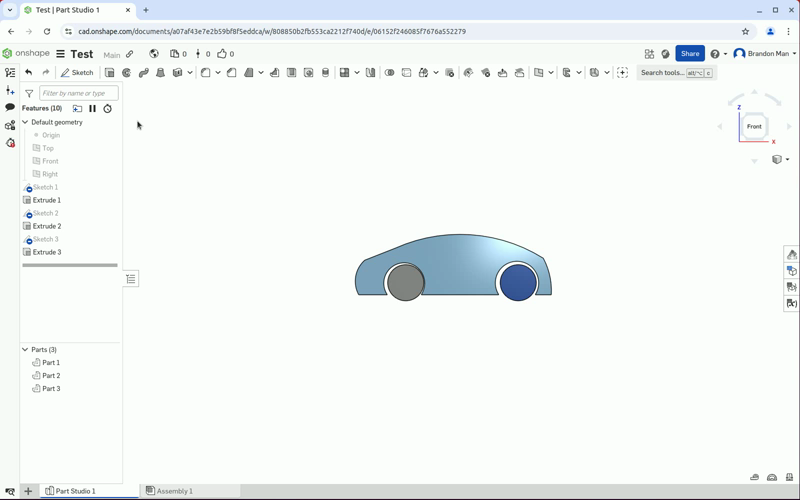
key(shift+h)
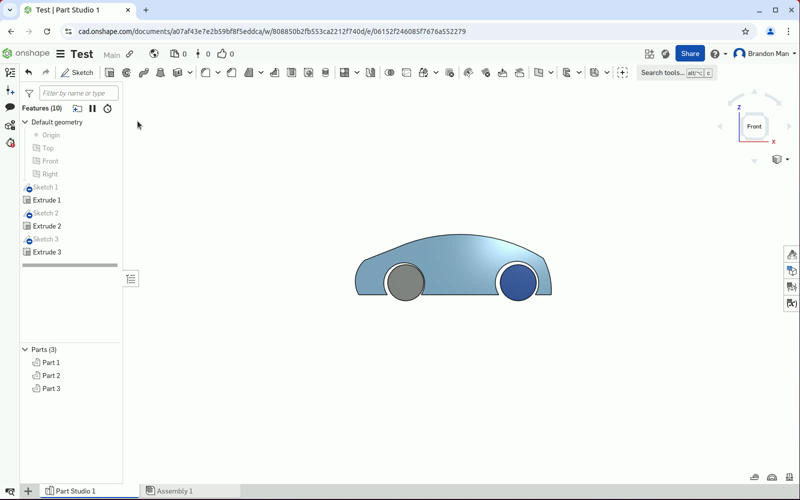
mouse_move(73, 189)
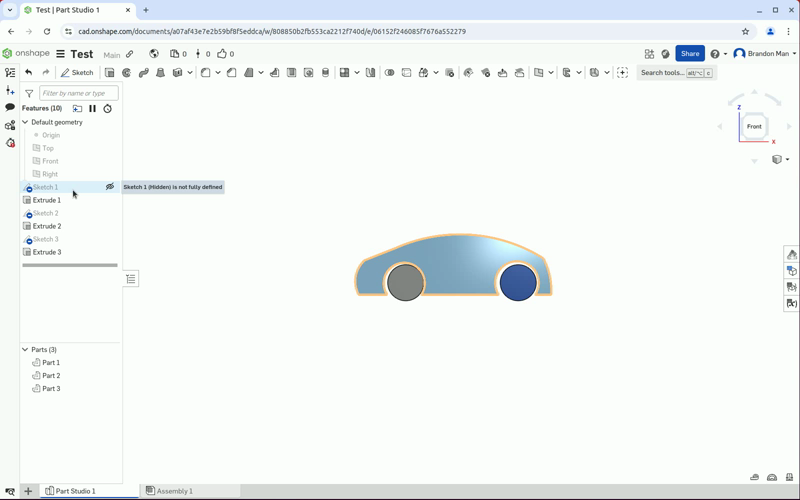
click(73, 189)
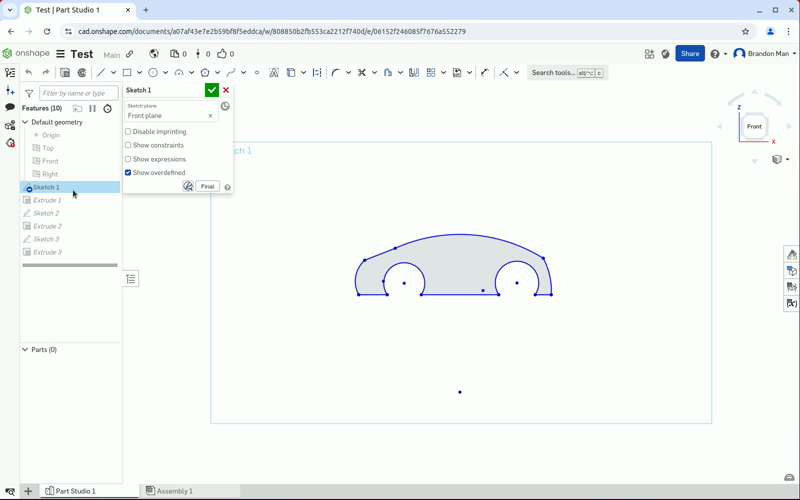
mouse_move(229, 92)
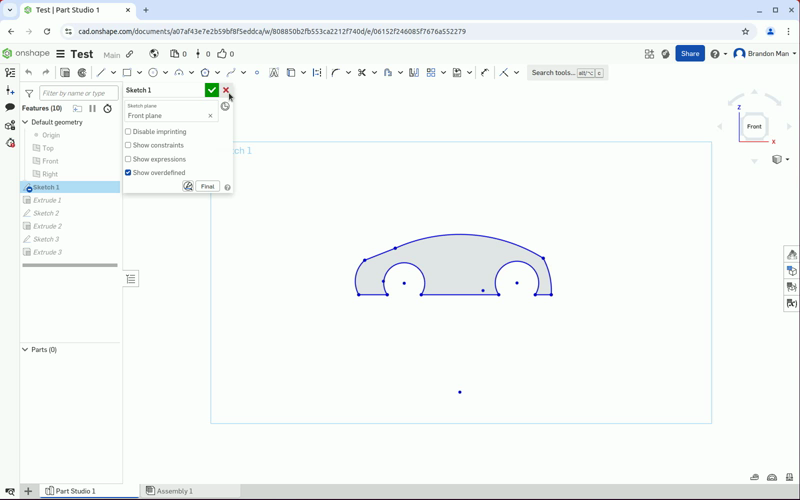
click(229, 92)
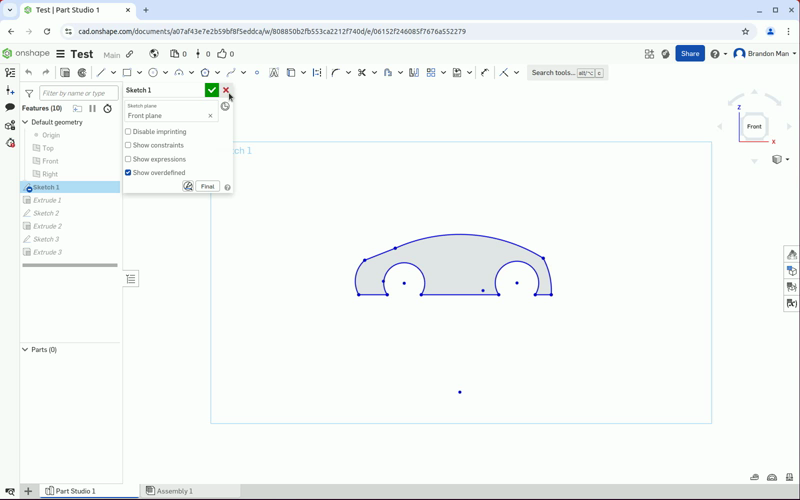
key(shift+s)
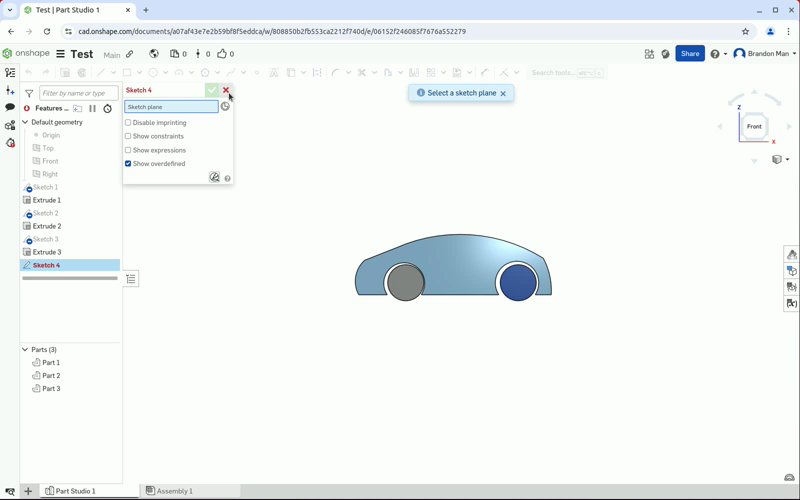
mouse_move(73, 163)
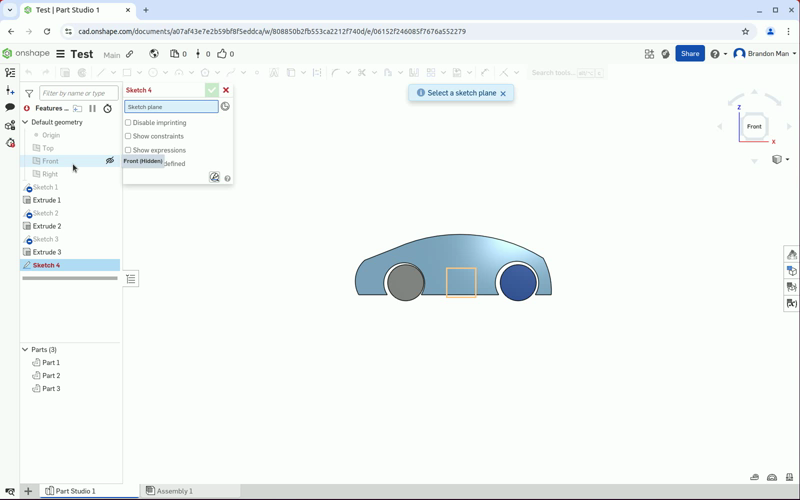
click(73, 163)
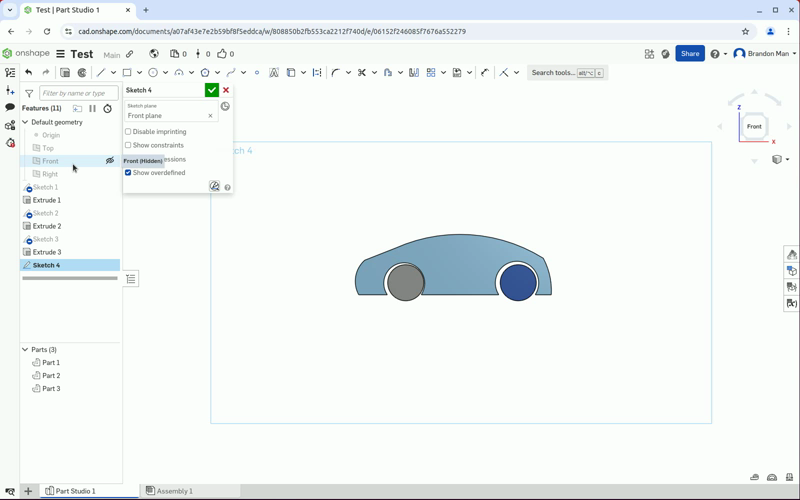
mouse_move(73, 352)
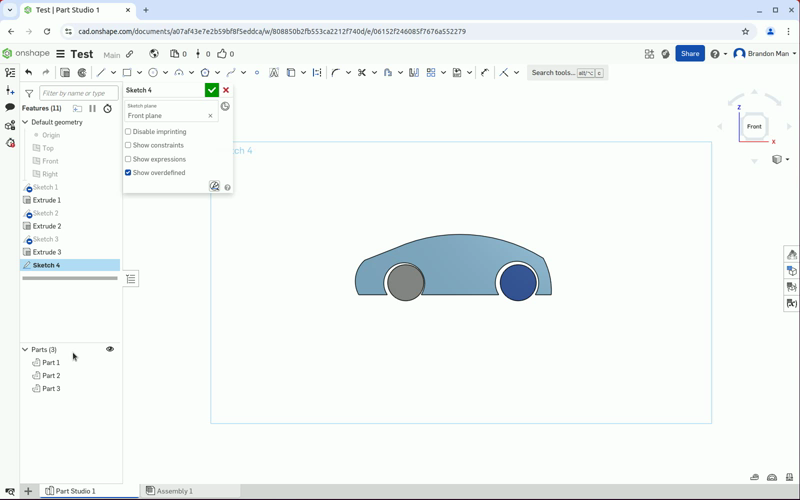
key(y)
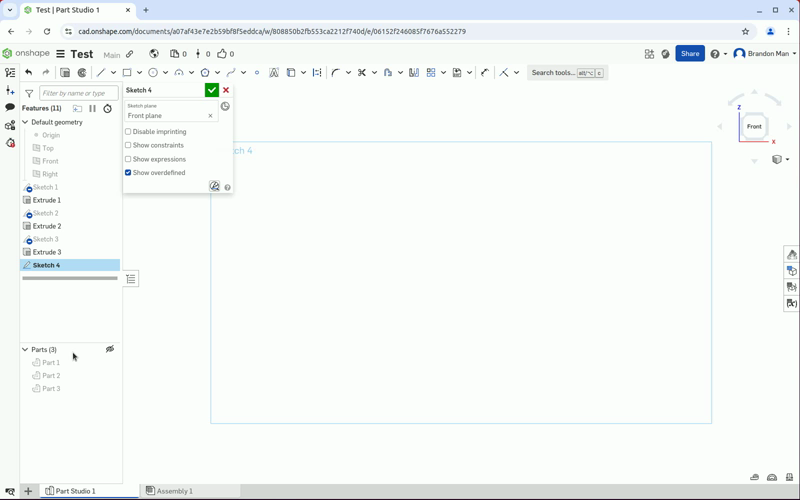
key(l)
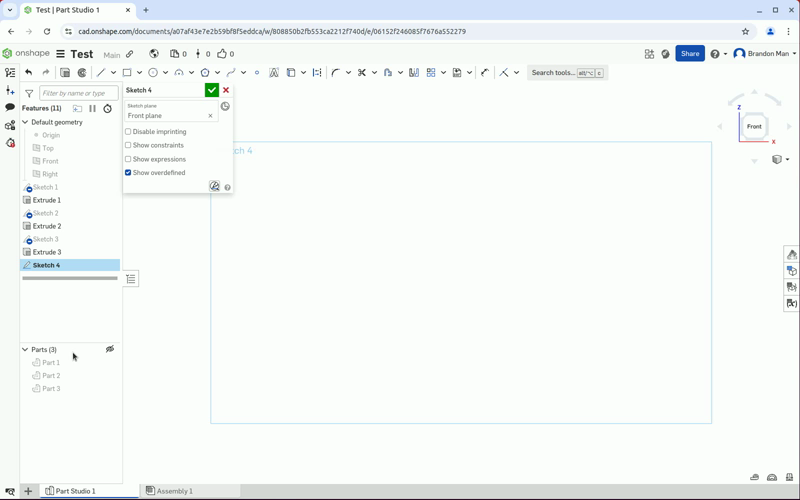
key_down(shift)
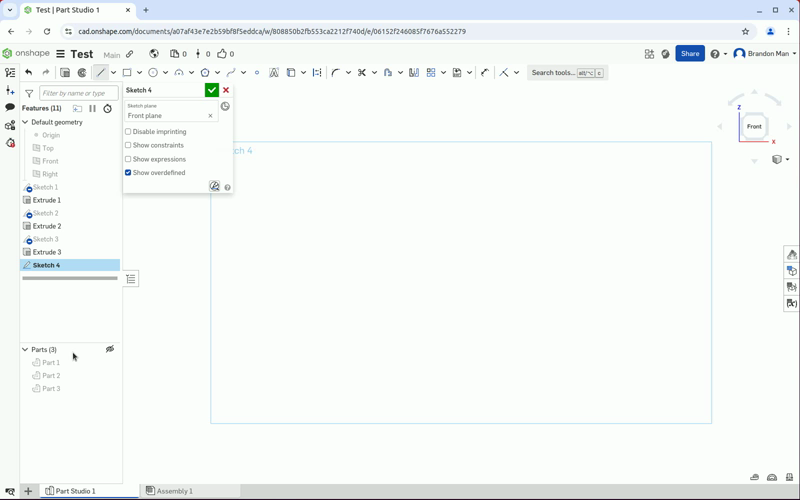
mouse_move(358, 294)
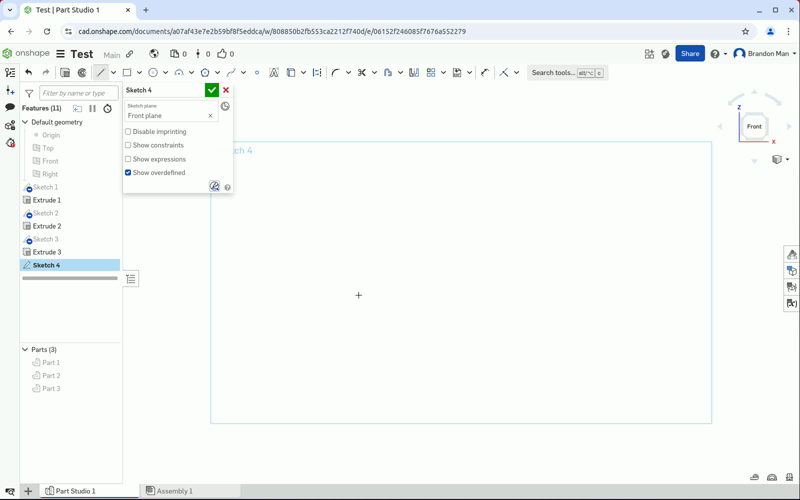
click(358, 294)
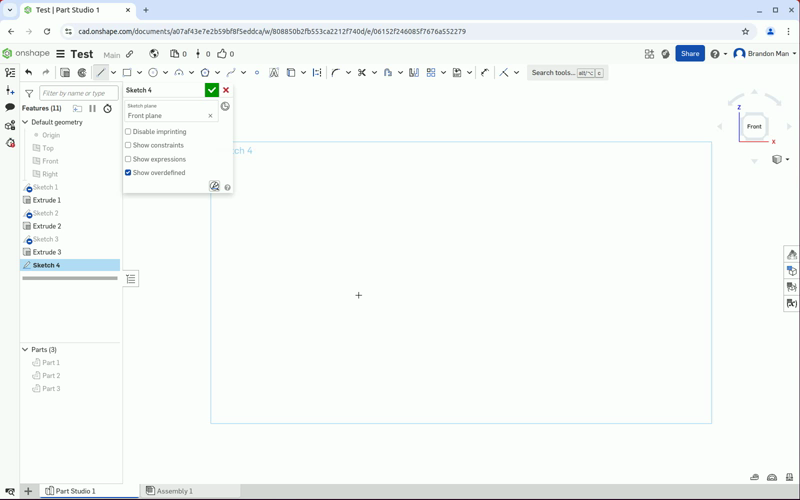
key_up(shift)
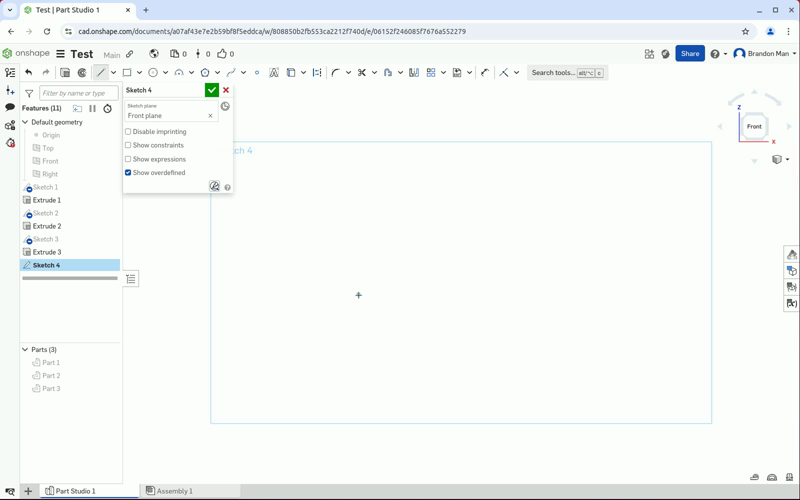
key_down(shift)
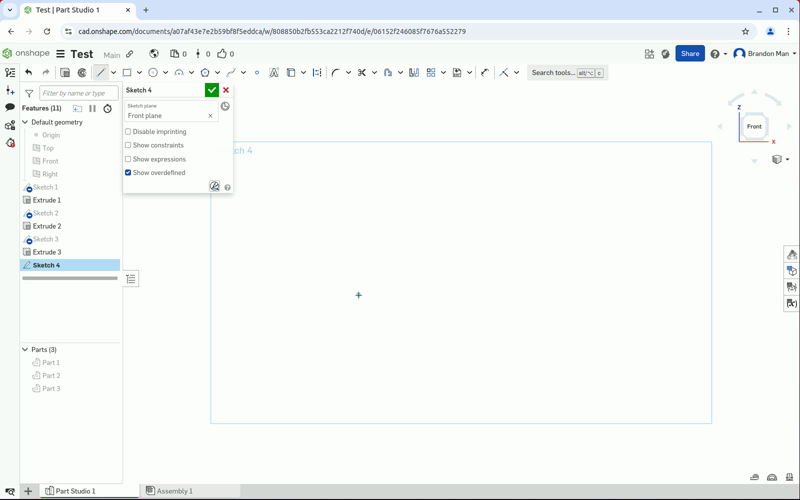
mouse_move(388, 294)
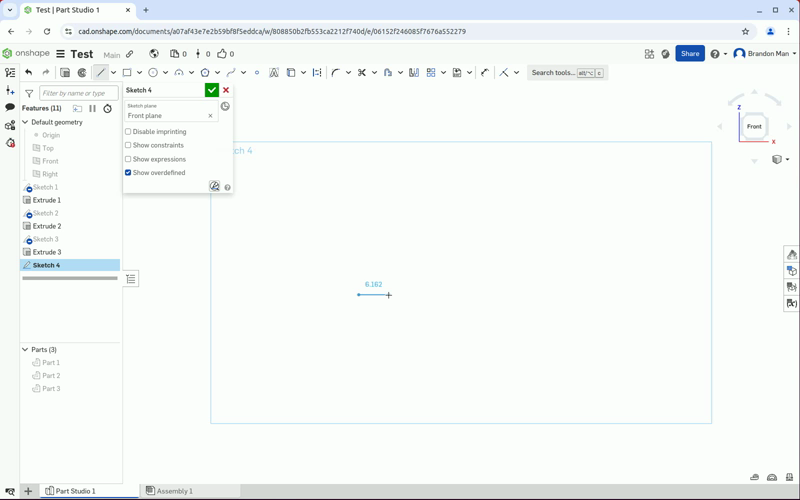
mouse_move(387, 294)
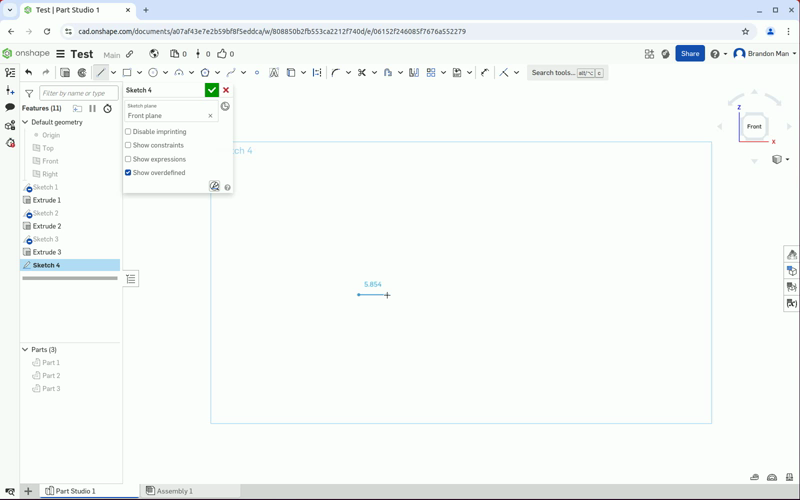
click(387, 294)
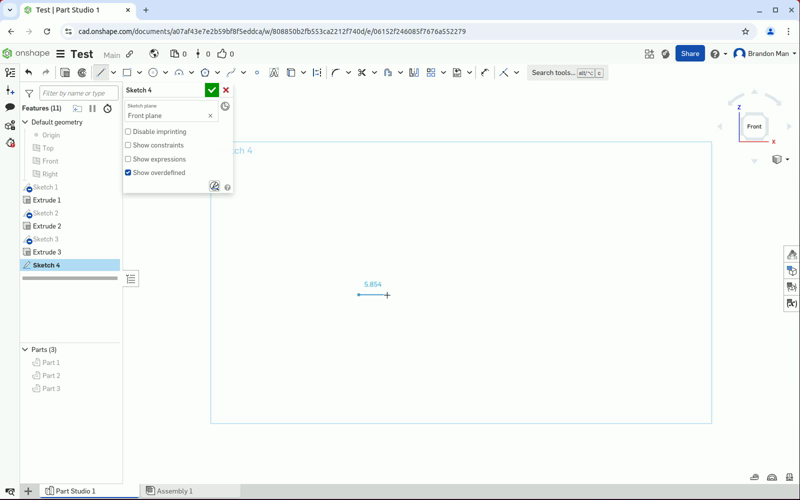
key_up(shift)
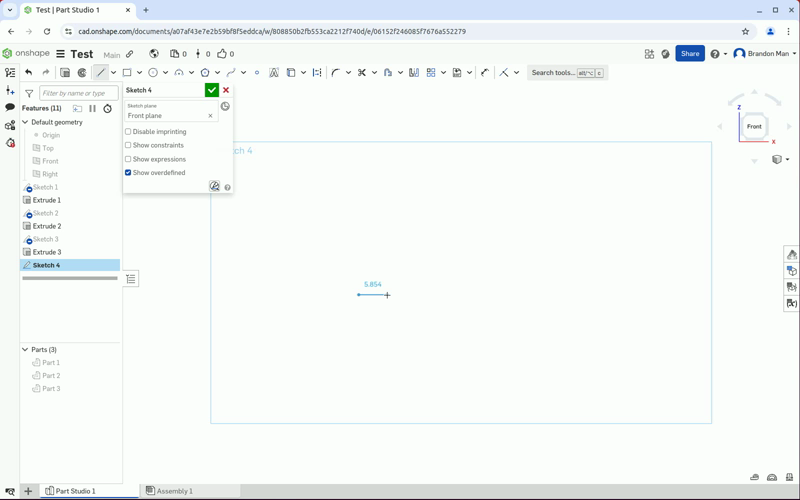
key(esc)
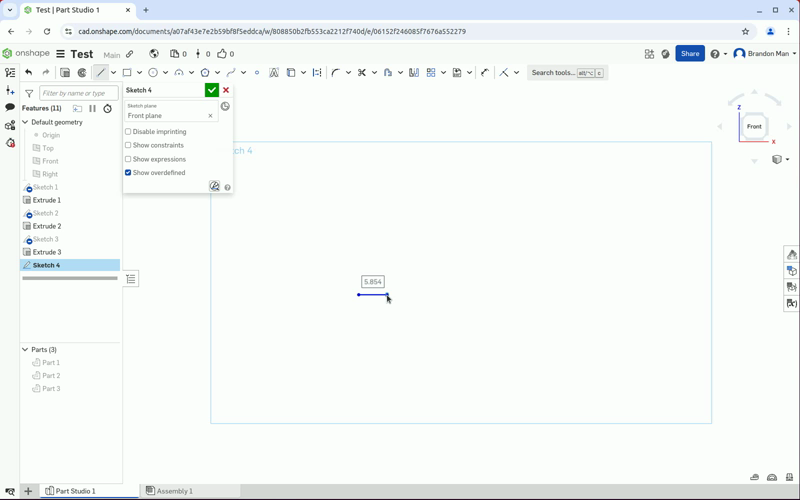
key(a)
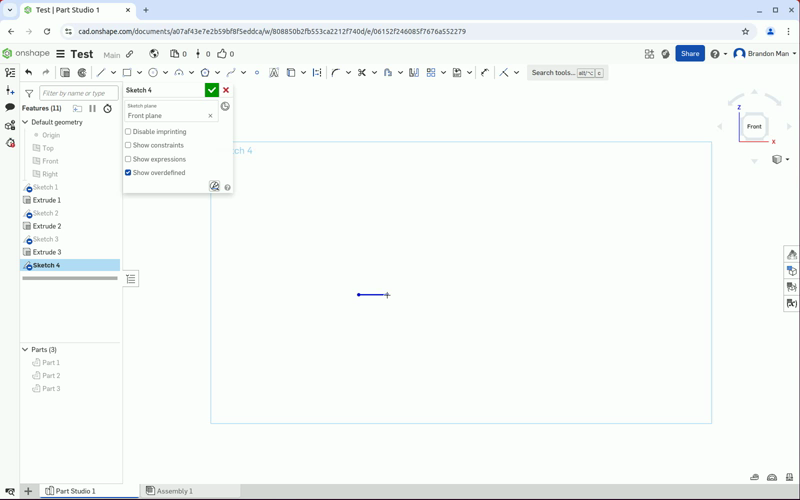
mouse_move(387, 294)
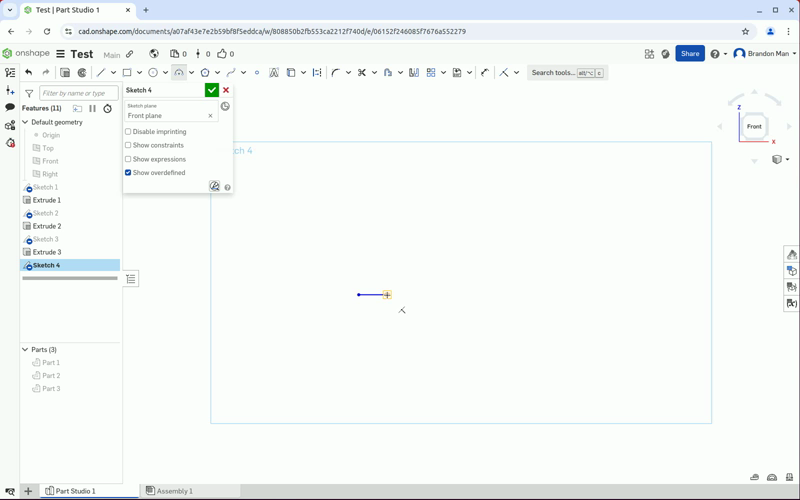
click(387, 294)
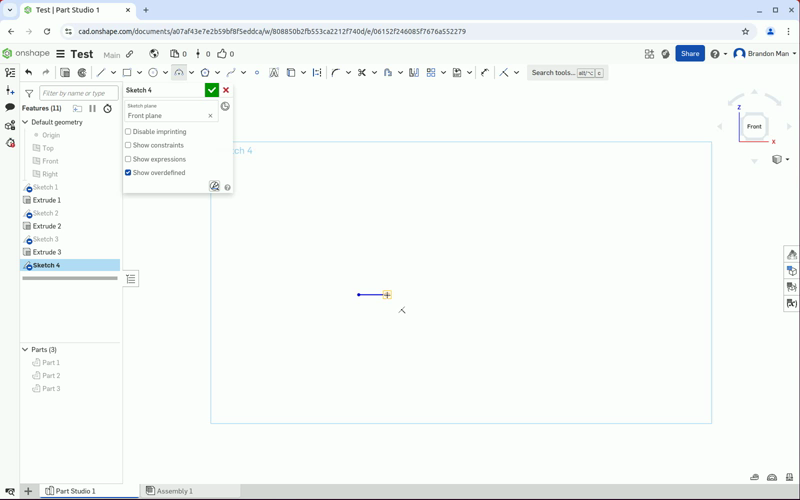
key_down(shift)
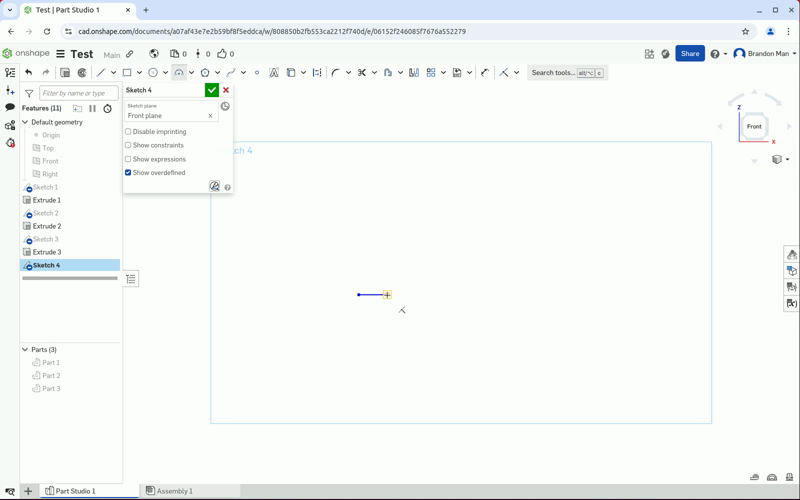
mouse_move(421, 294)
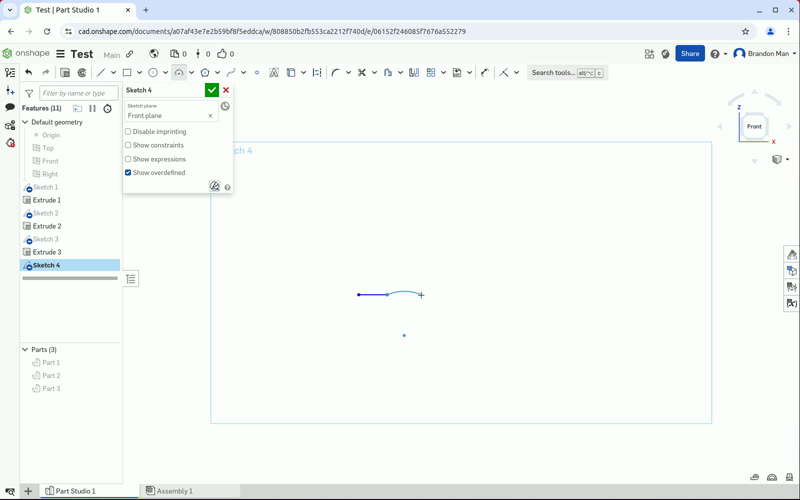
click(421, 294)
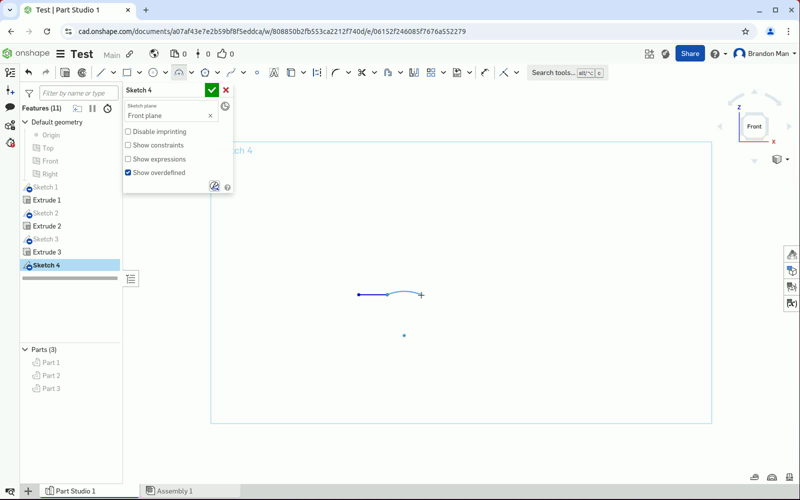
mouse_move(404, 262)
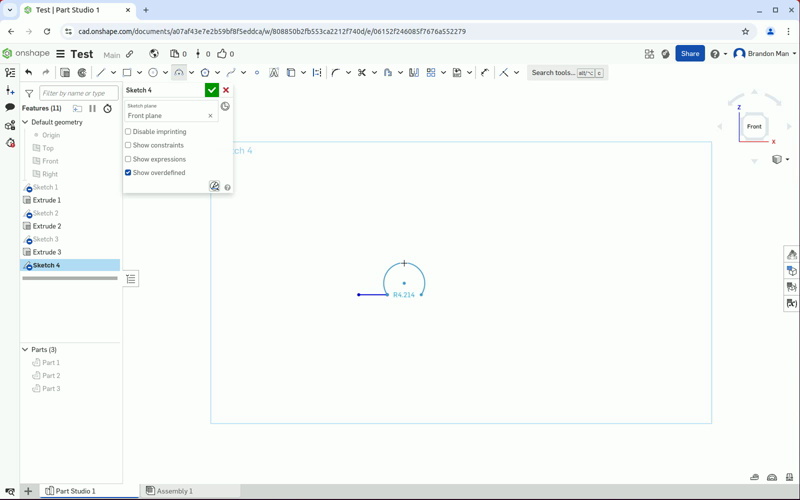
click(404, 262)
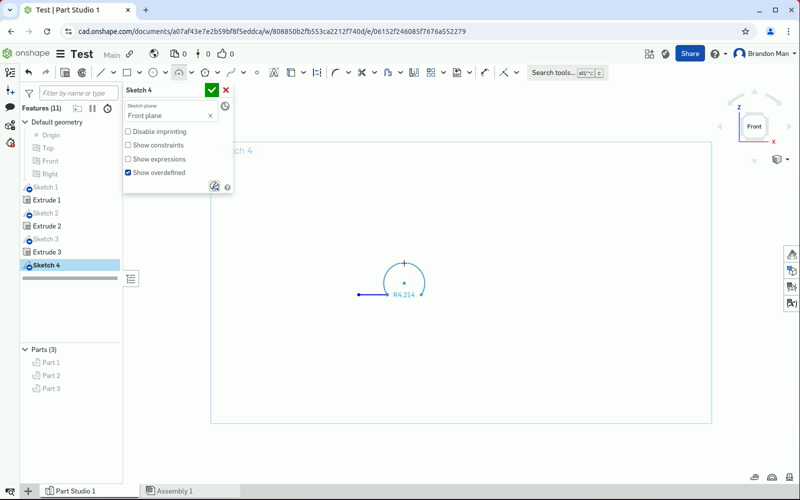
key_up(shift)
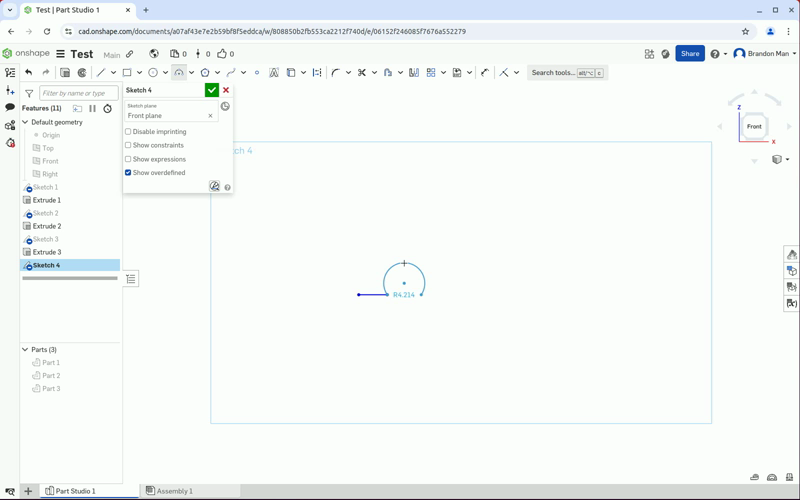
key(esc)
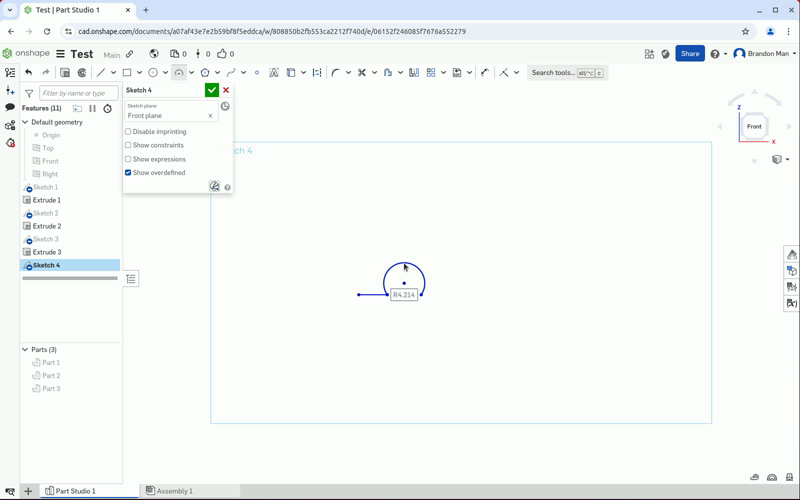
key(l)
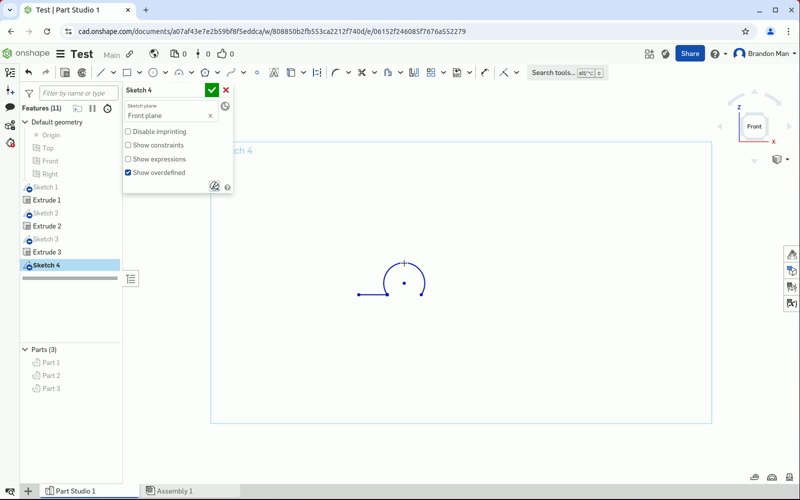
mouse_move(421, 294)
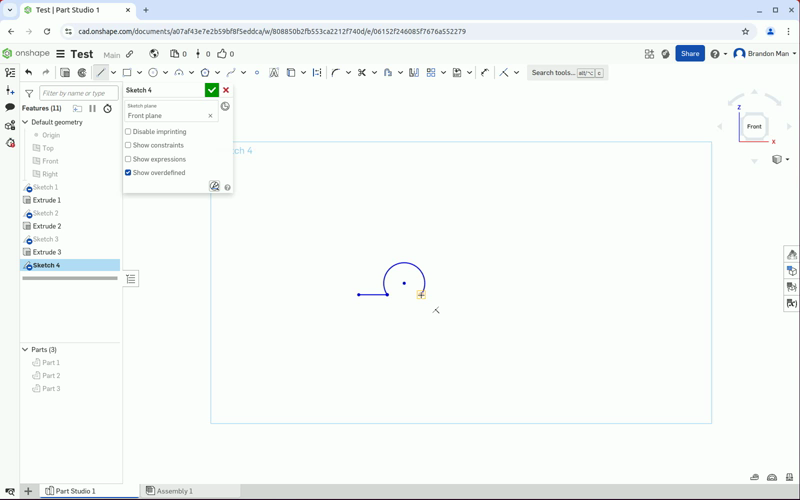
click(421, 294)
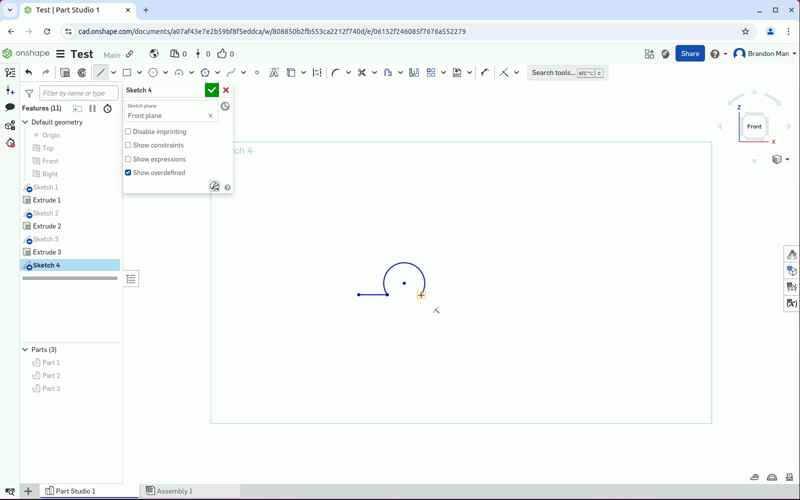
key_down(shift)
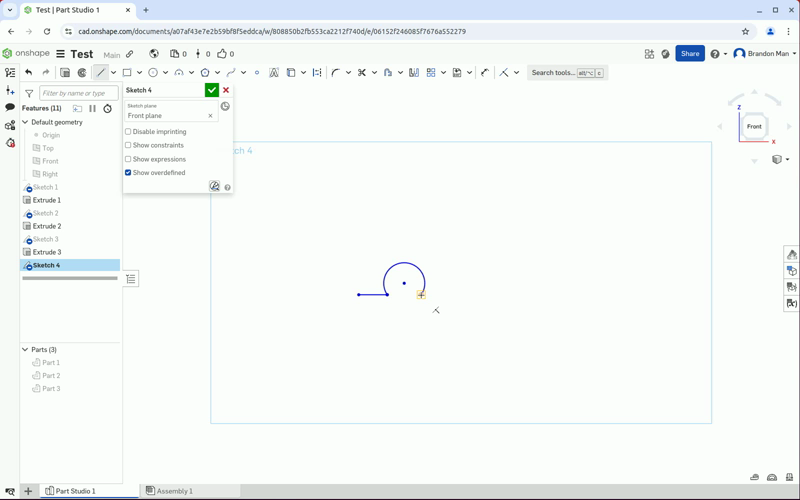
mouse_move(498, 294)
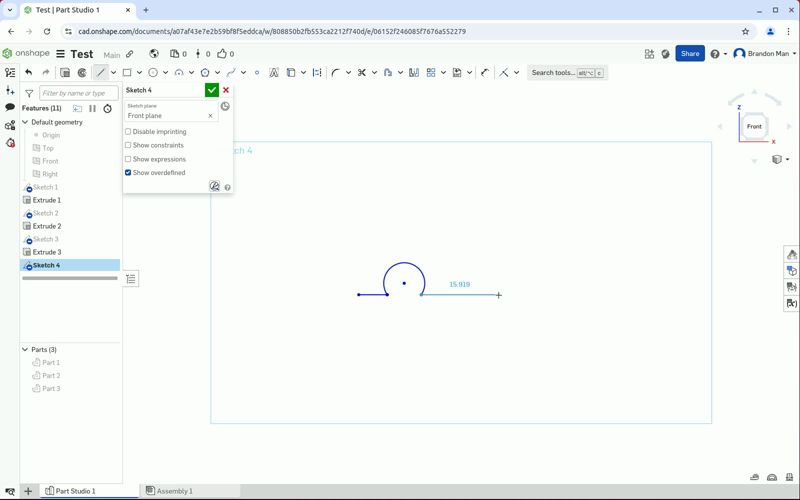
click(498, 294)
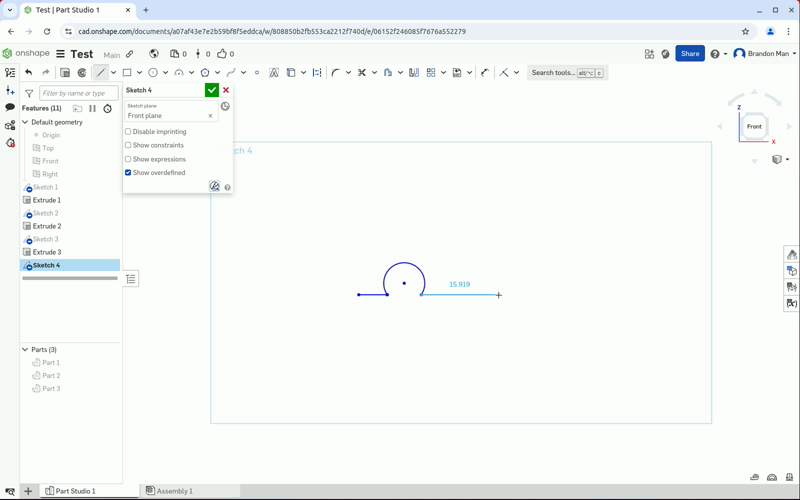
key_up(shift)
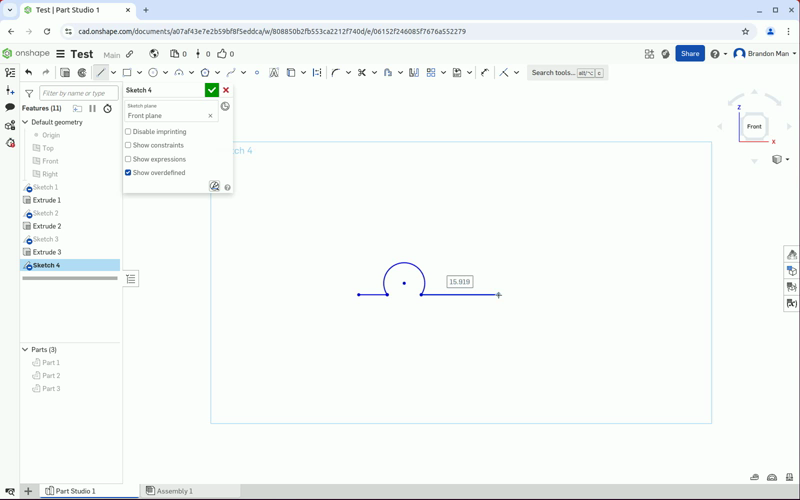
key(esc)
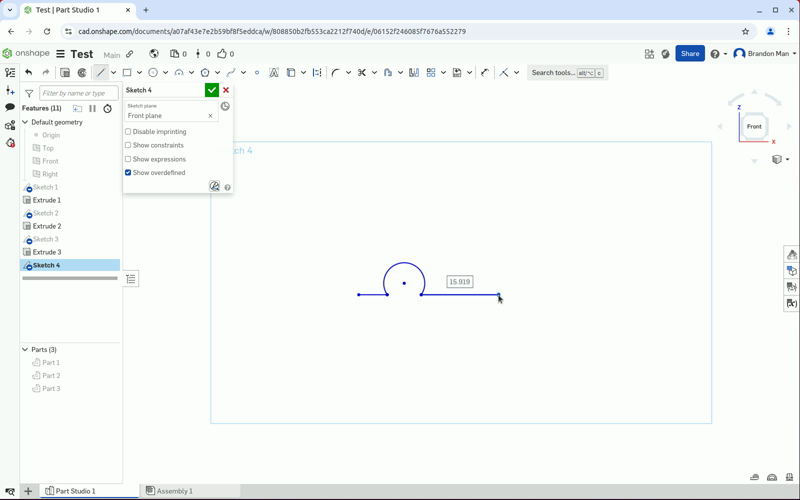
key(a)
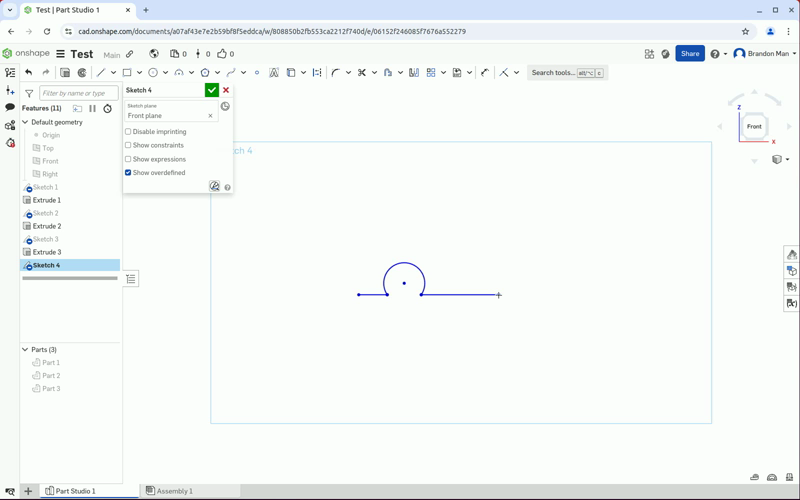
mouse_move(498, 294)
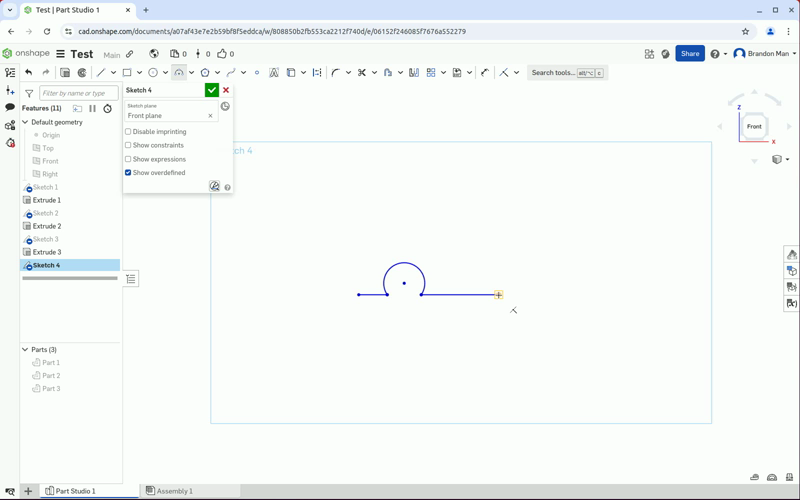
click(498, 294)
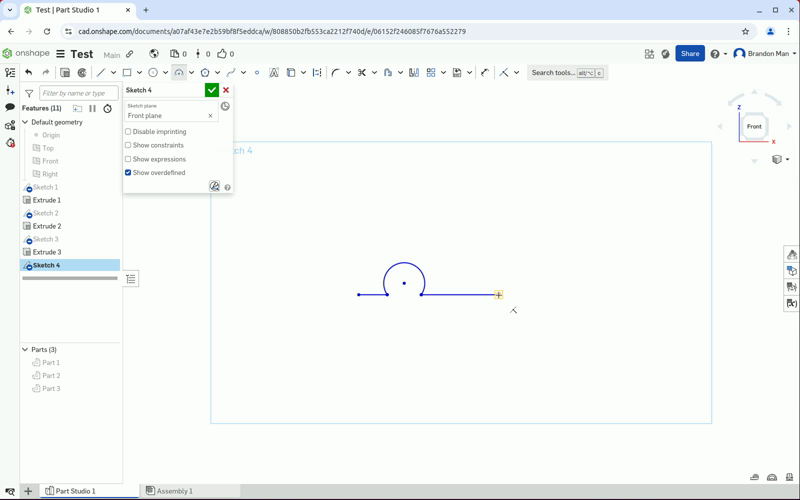
key_down(shift)
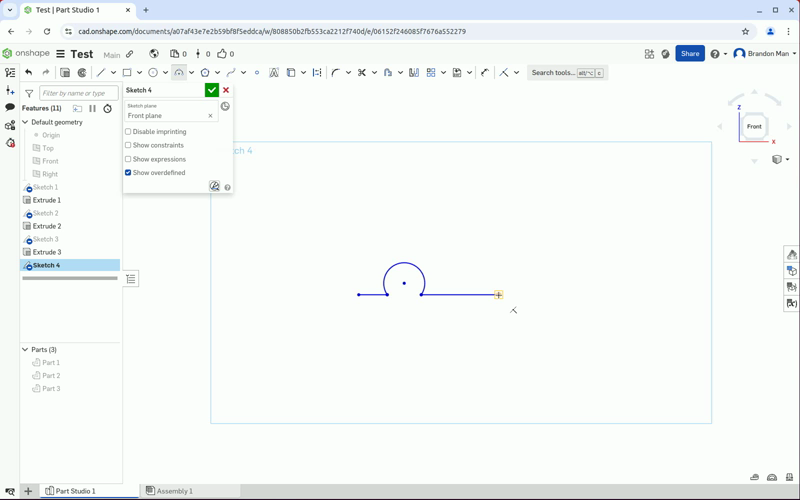
mouse_move(535, 294)
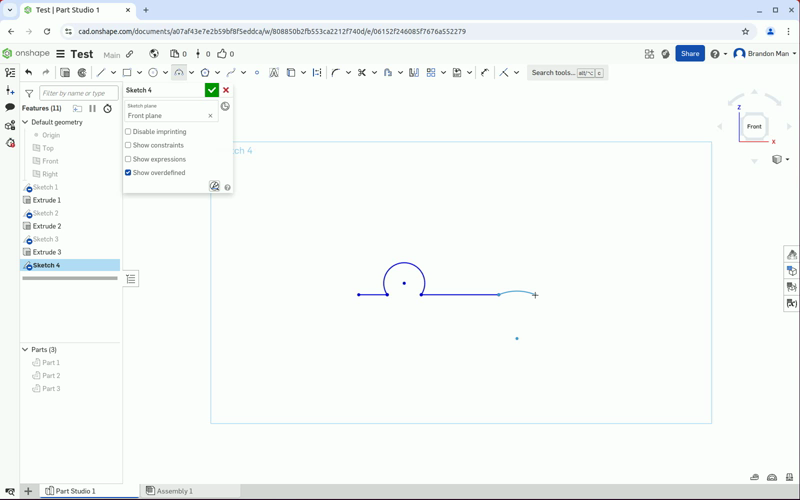
click(535, 294)
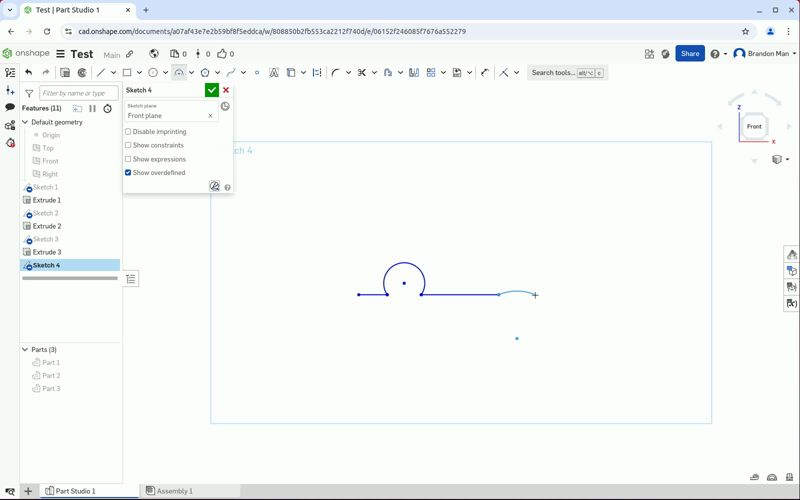
mouse_move(516, 261)
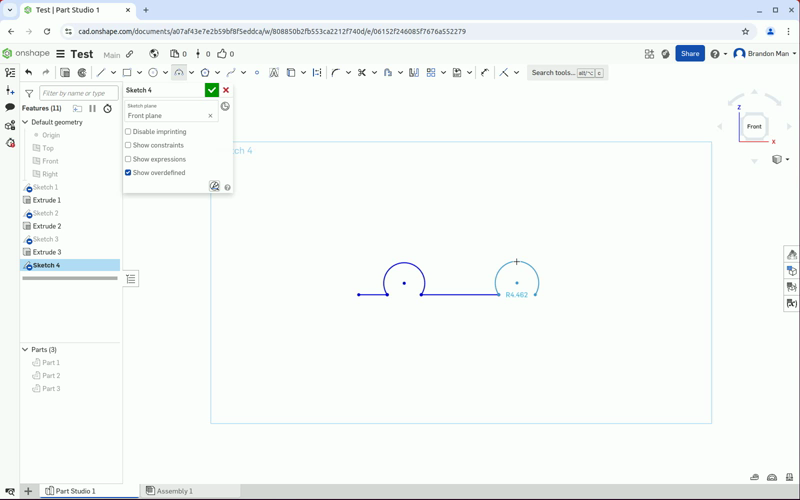
click(516, 261)
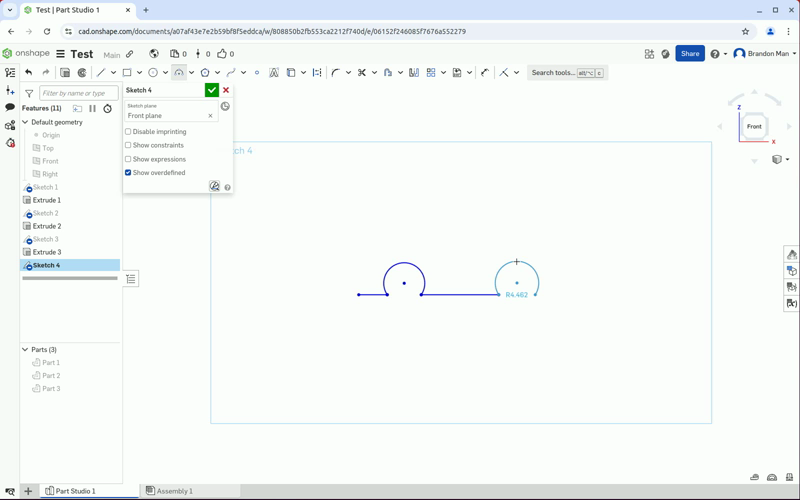
key_up(shift)
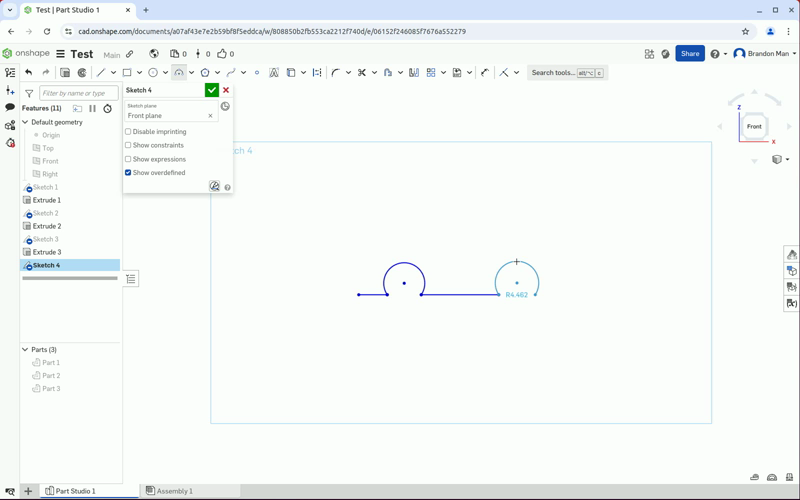
key(esc)
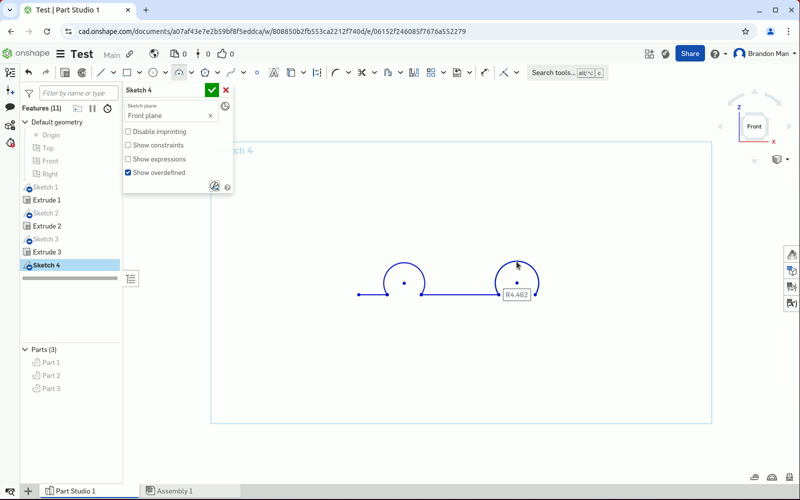
key(l)
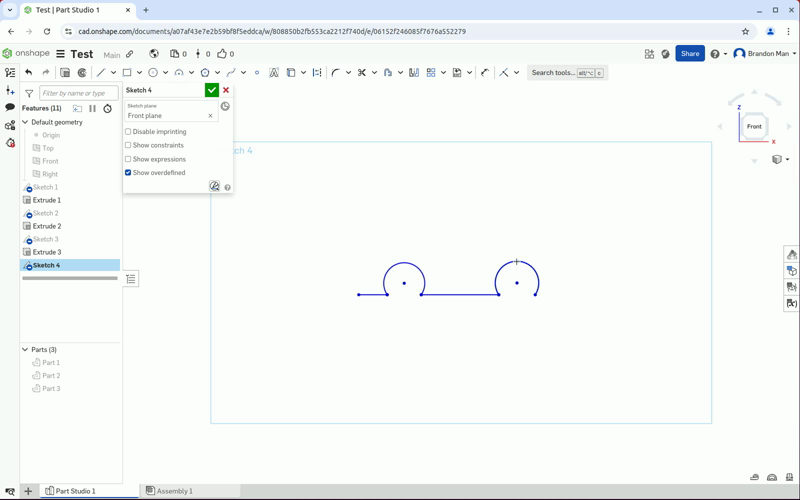
mouse_move(535, 294)
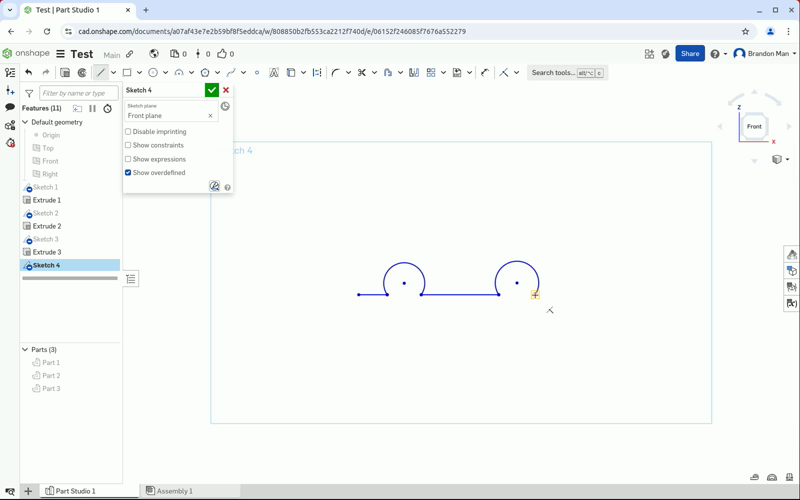
click(535, 294)
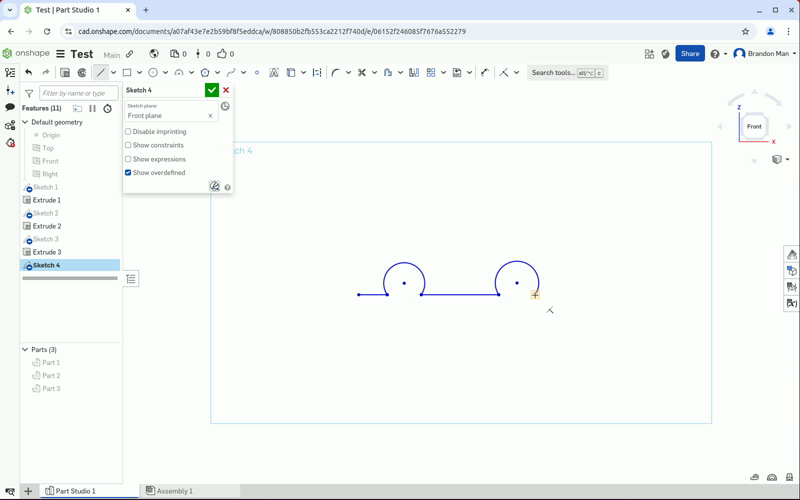
key_down(shift)
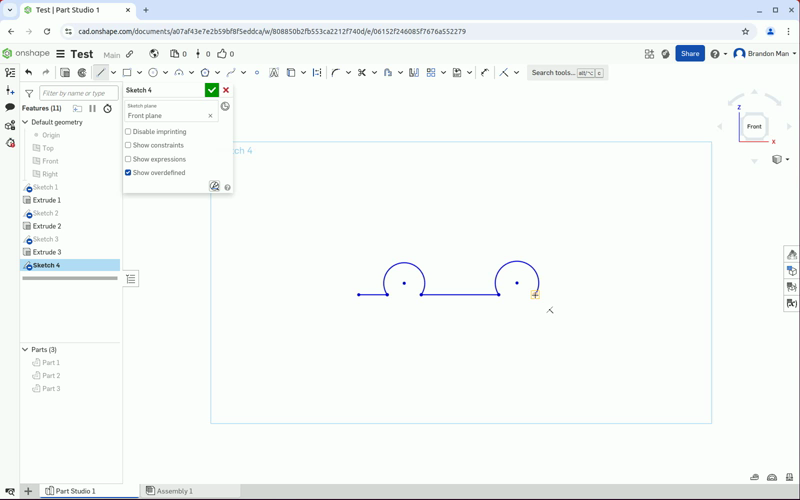
mouse_move(565, 294)
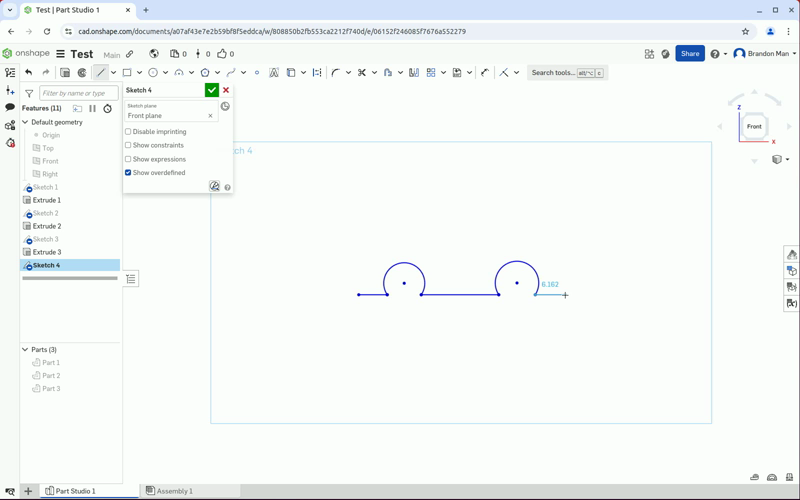
mouse_move(551, 294)
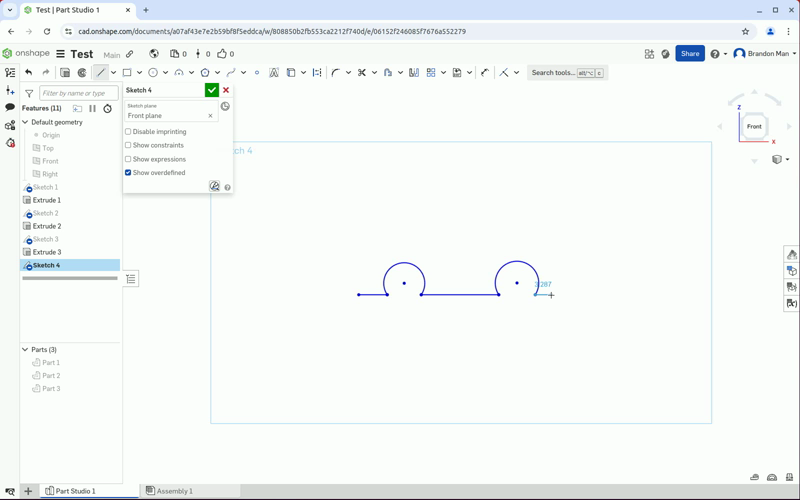
click(551, 294)
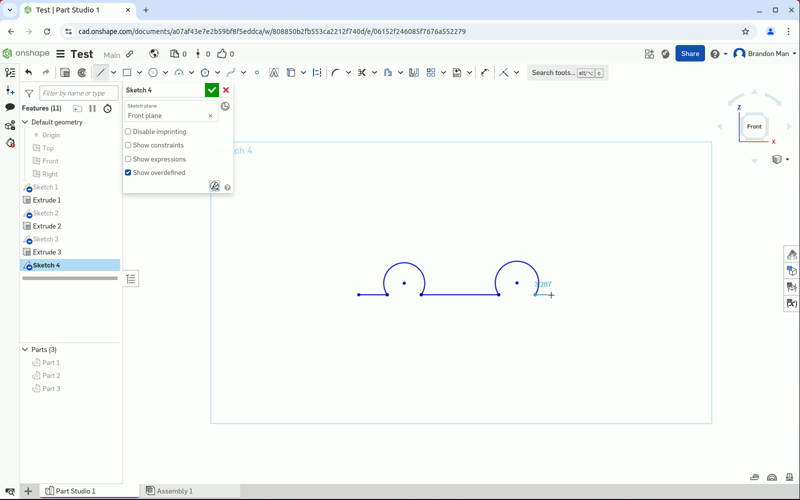
key_up(shift)
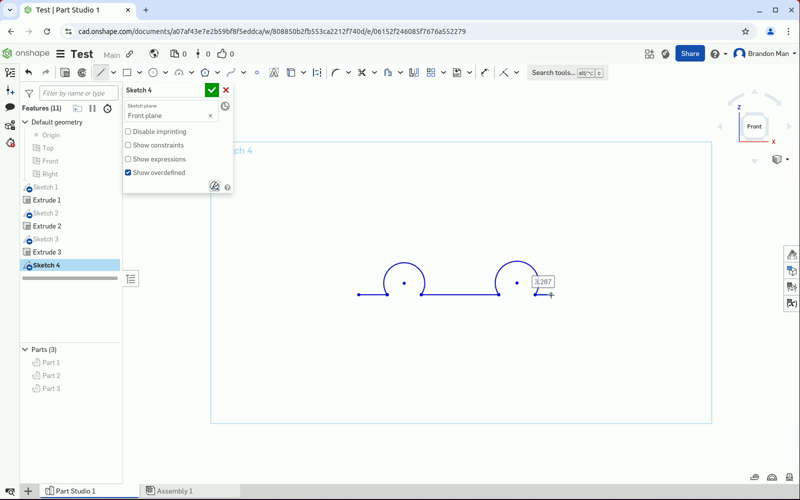
key(esc)
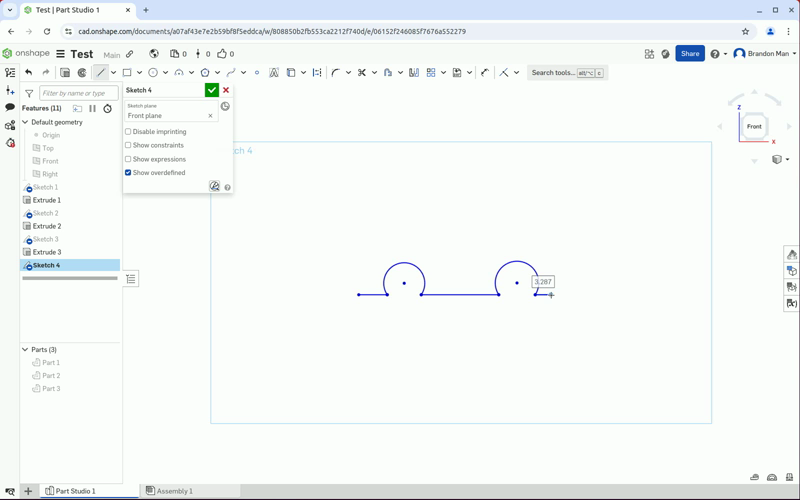
key(a)
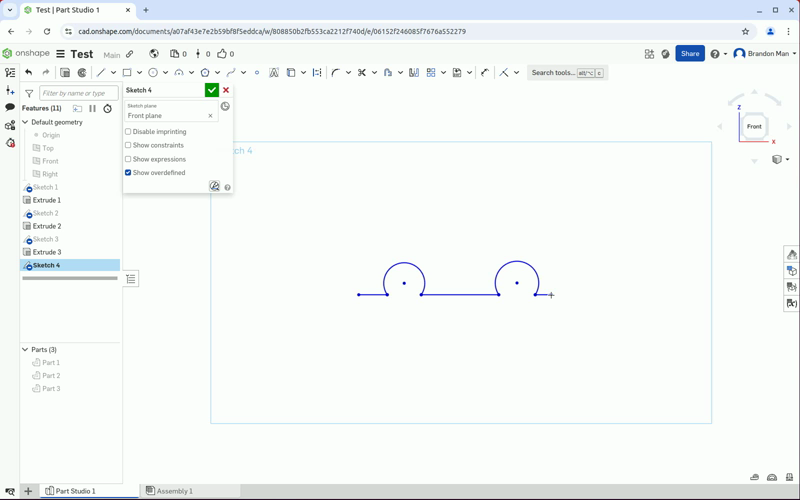
mouse_move(551, 294)
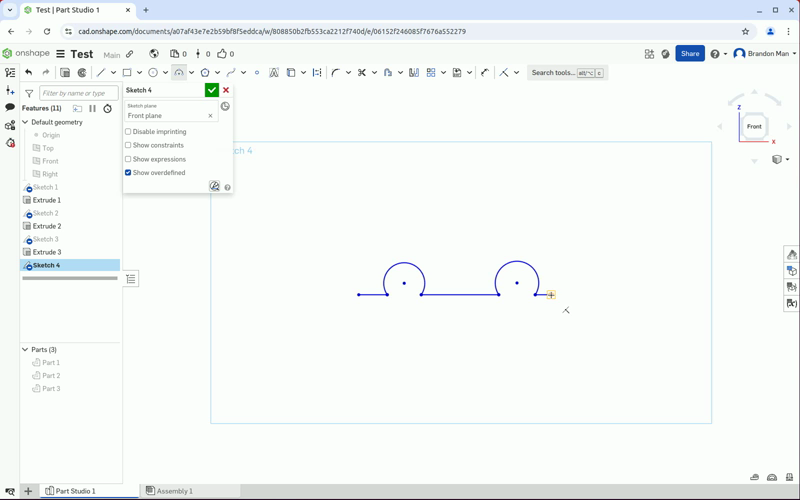
click(551, 294)
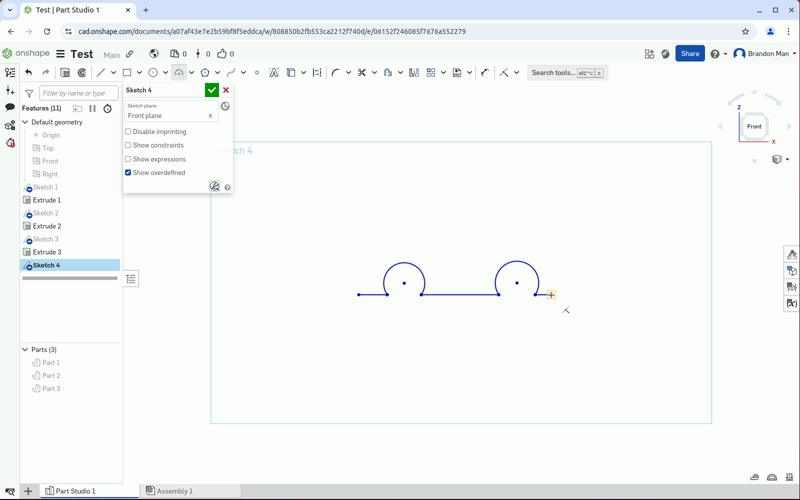
key_down(shift)
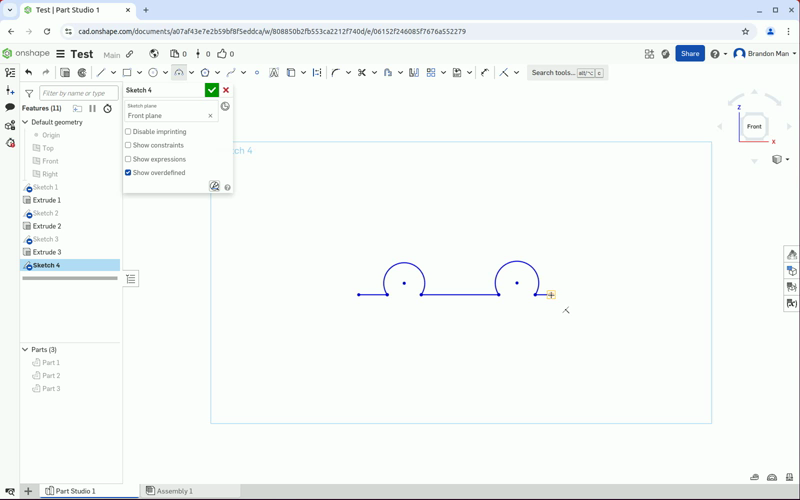
mouse_move(543, 258)
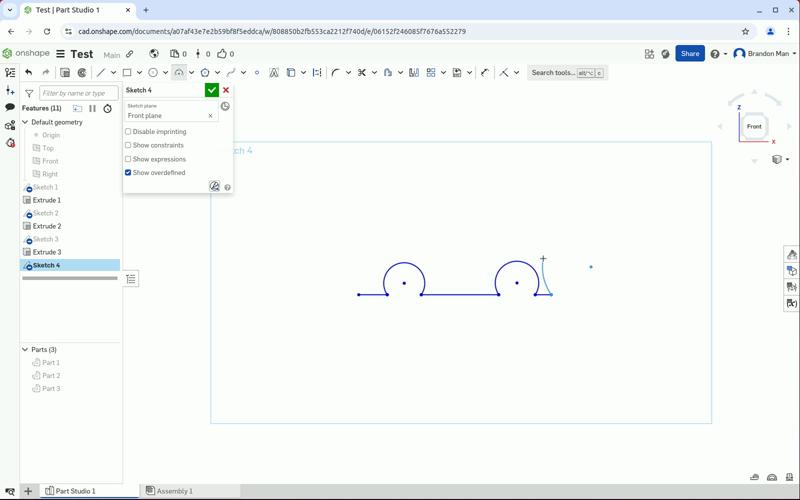
click(543, 258)
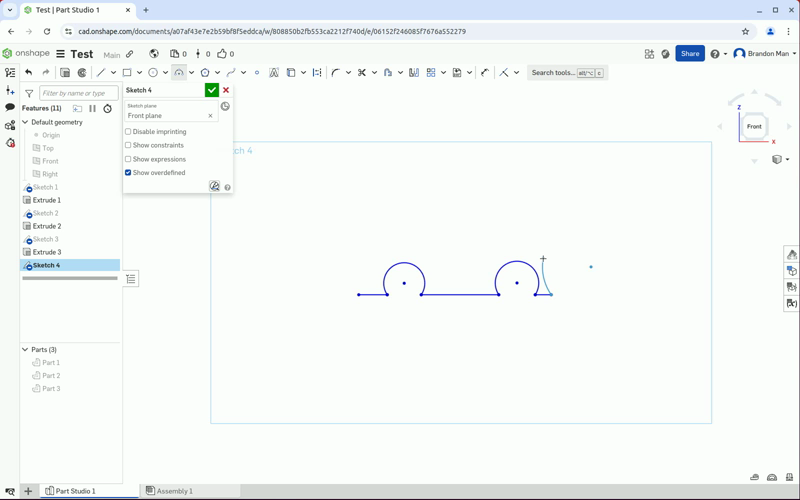
mouse_move(549, 275)
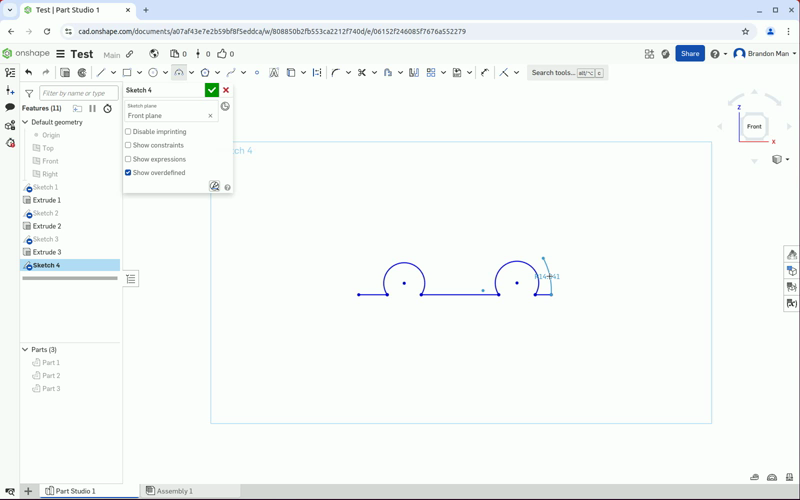
click(549, 275)
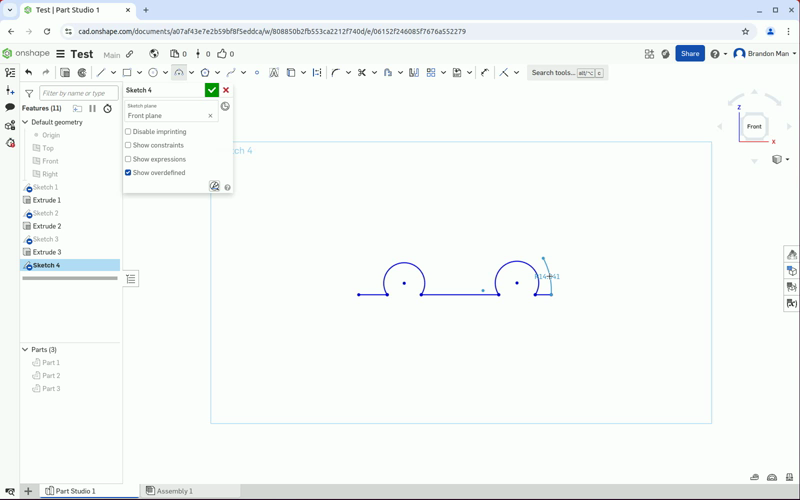
key_up(shift)
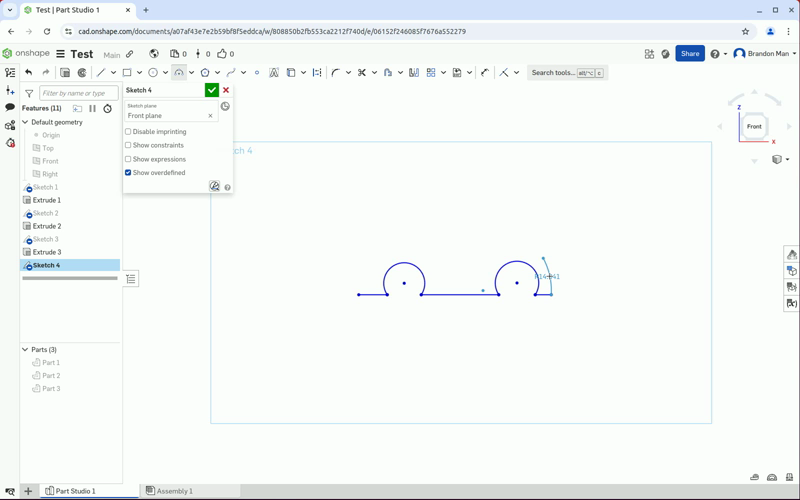
mouse_move(543, 258)
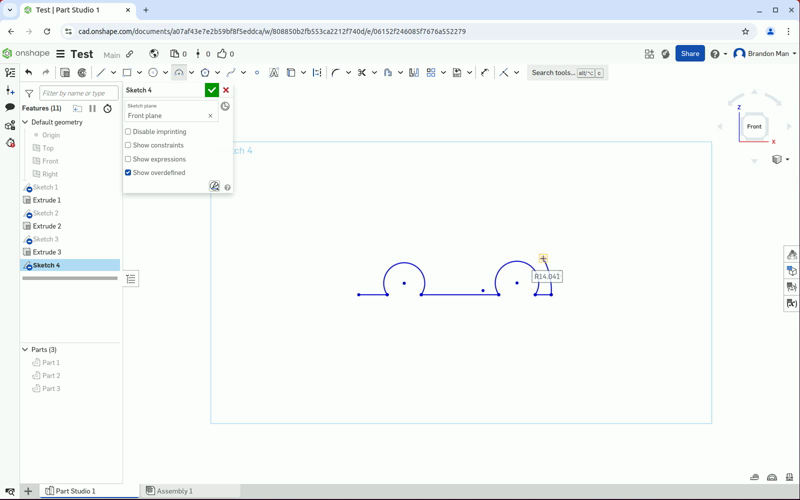
click(543, 258)
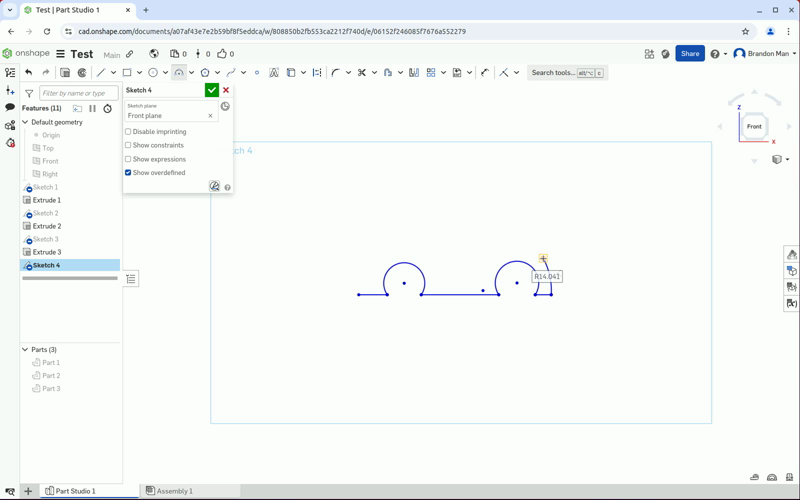
key_down(shift)
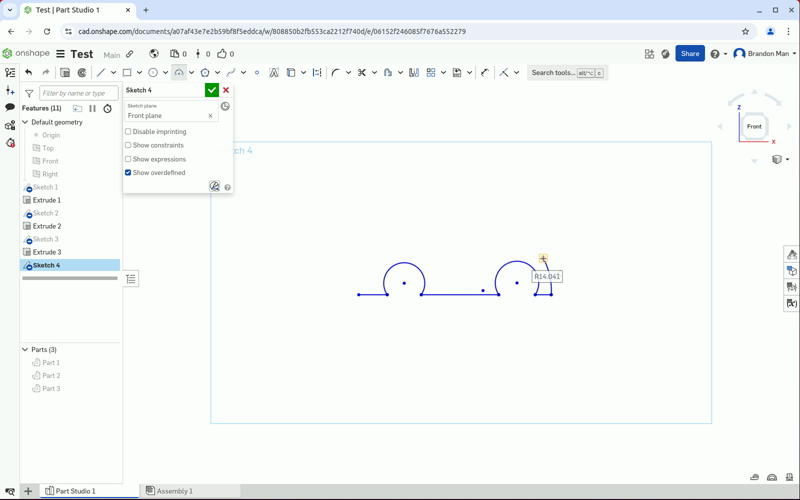
mouse_move(395, 248)
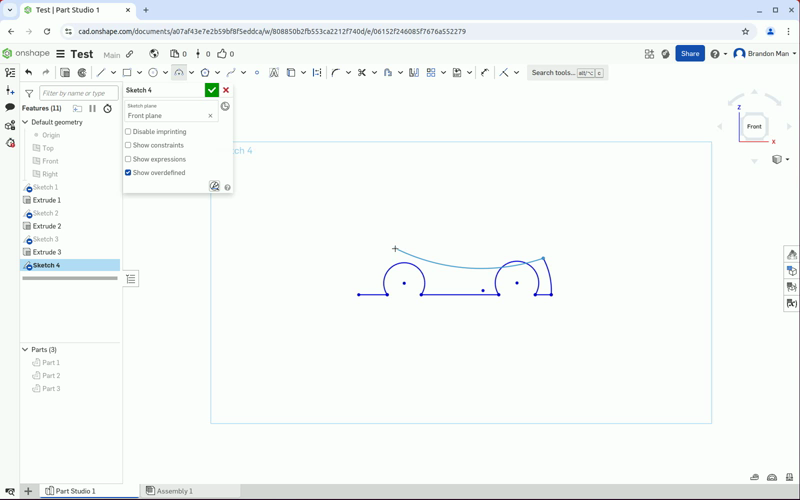
click(395, 248)
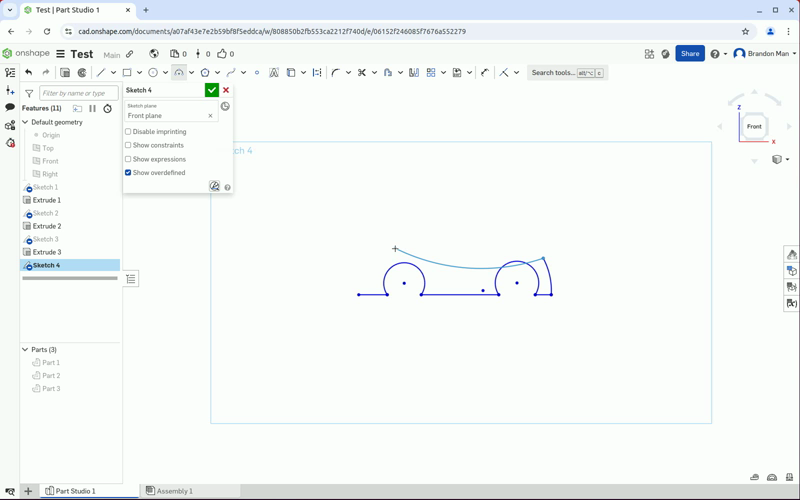
mouse_move(470, 234)
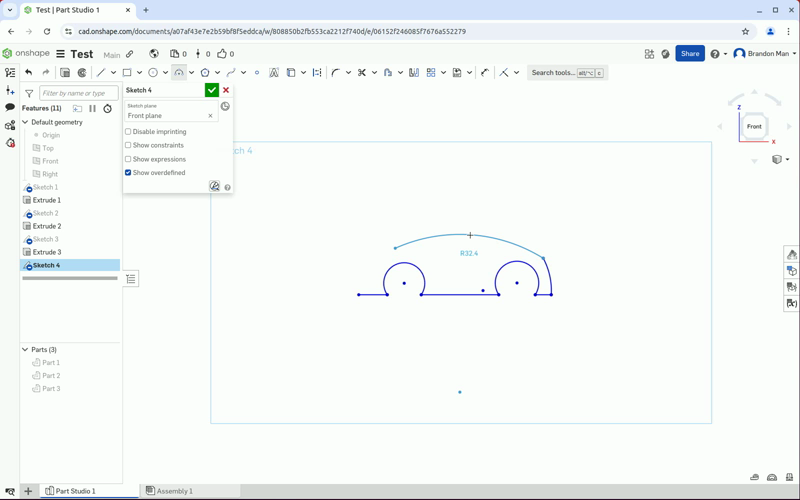
click(470, 234)
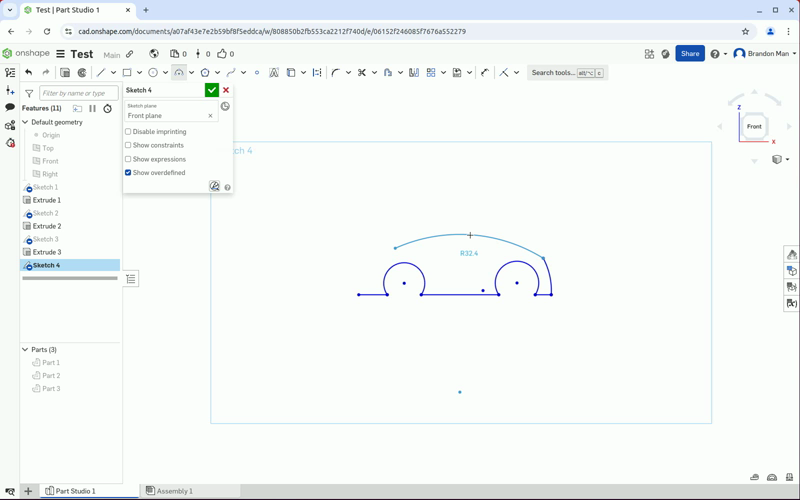
key_up(shift)
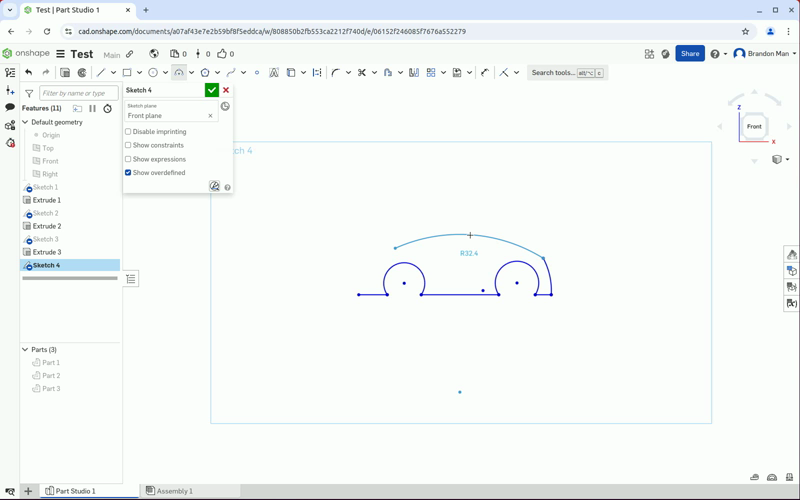
key(esc)
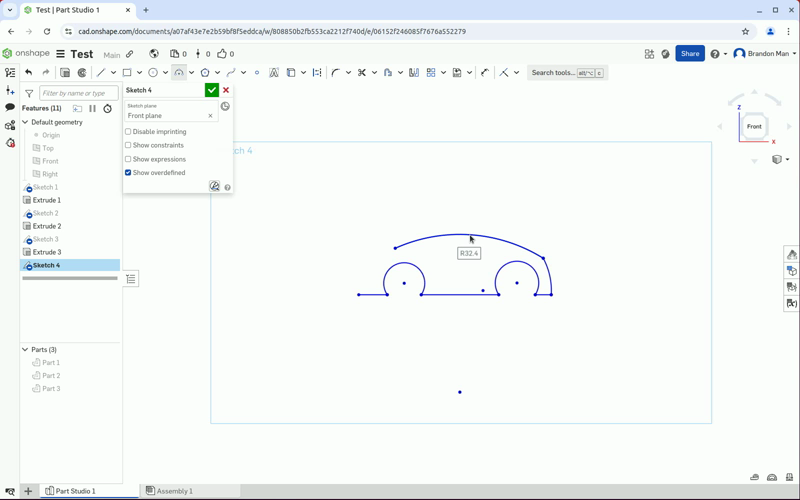
key(l)
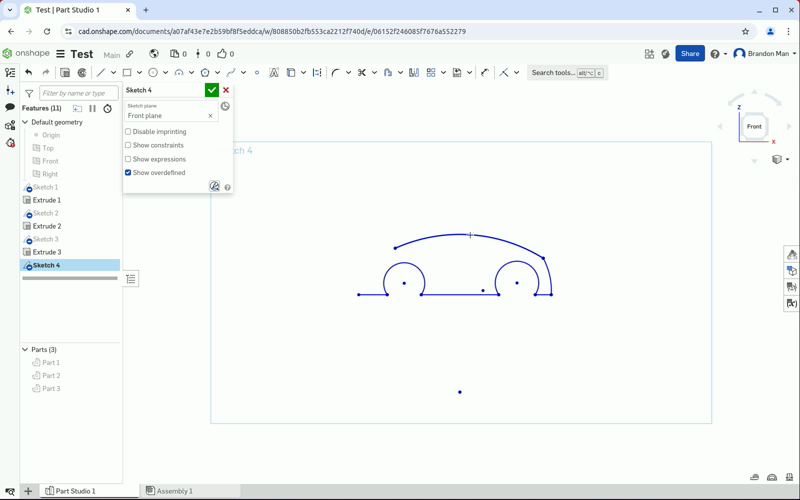
mouse_move(395, 248)
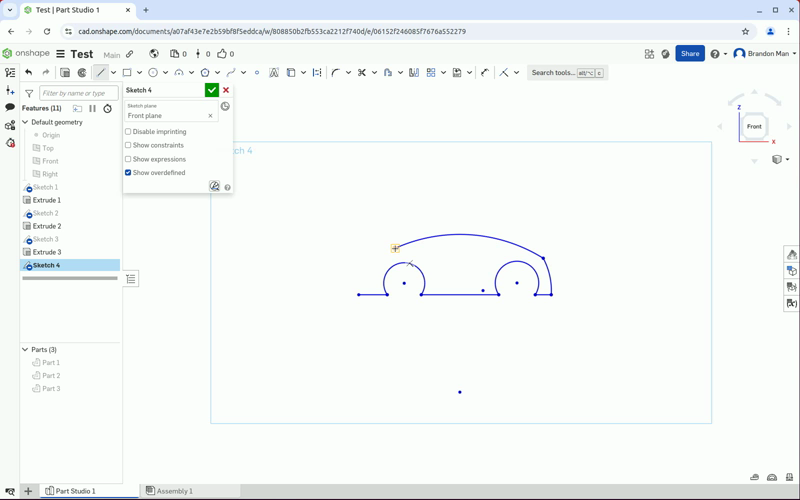
click(395, 248)
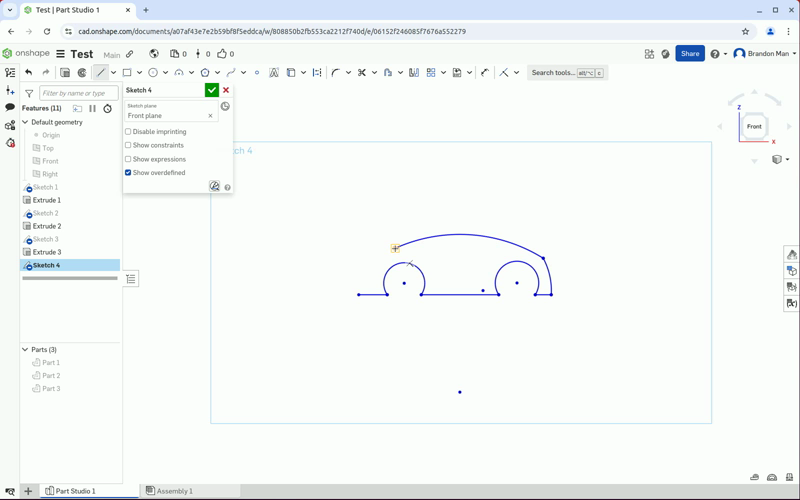
key_down(shift)
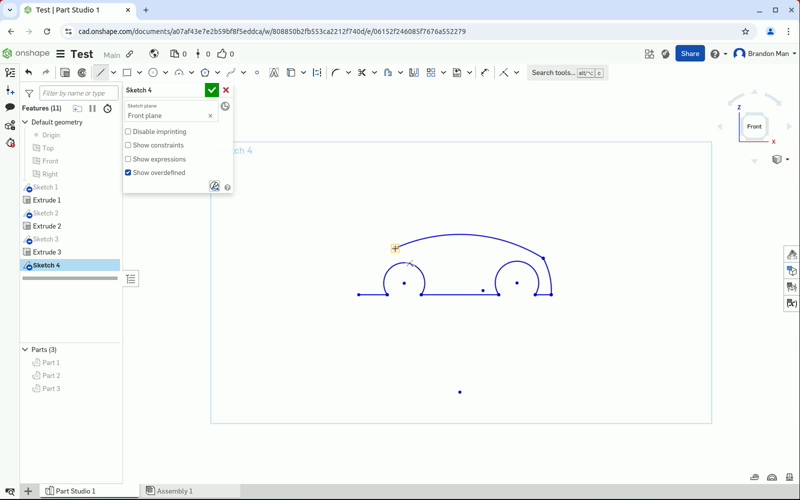
mouse_move(425, 248)
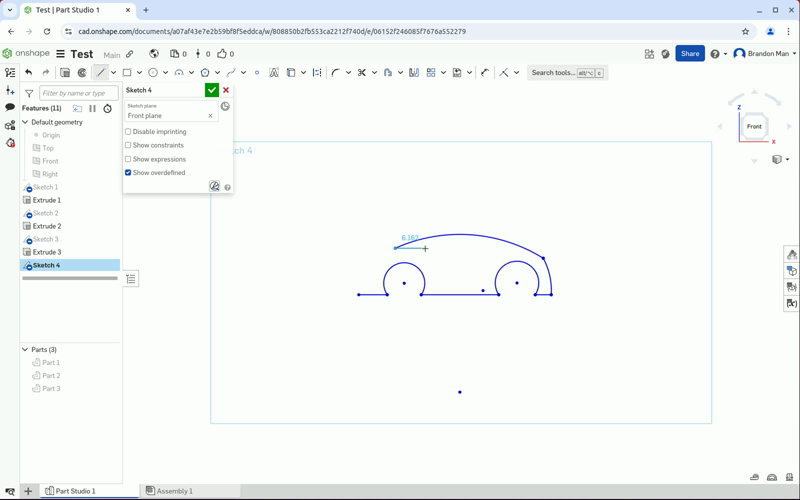
mouse_move(364, 260)
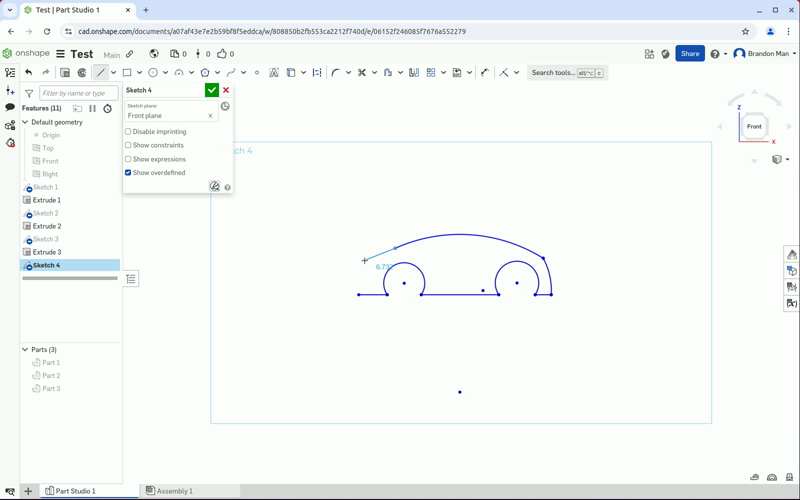
click(364, 260)
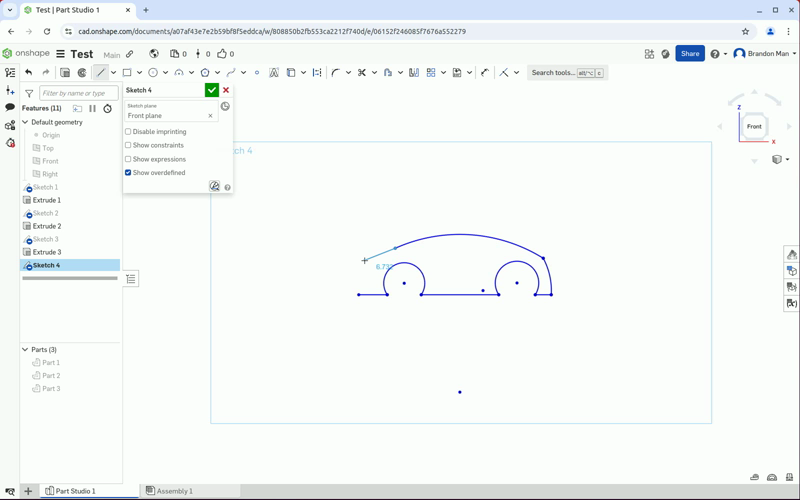
key_up(shift)
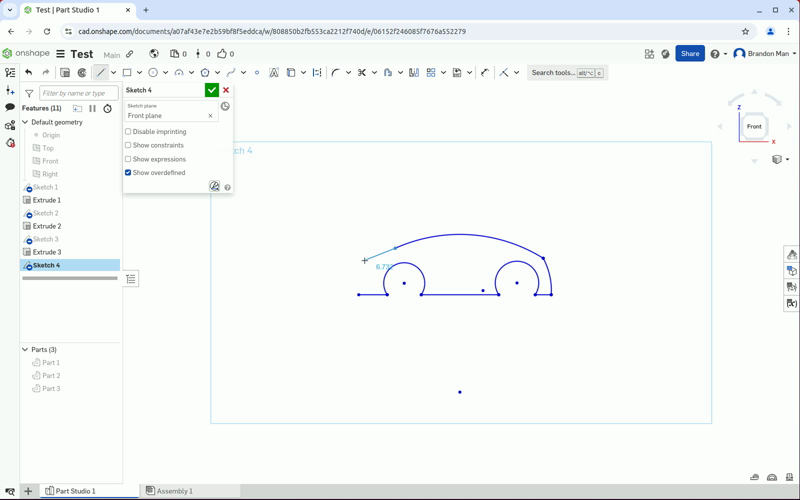
key(esc)
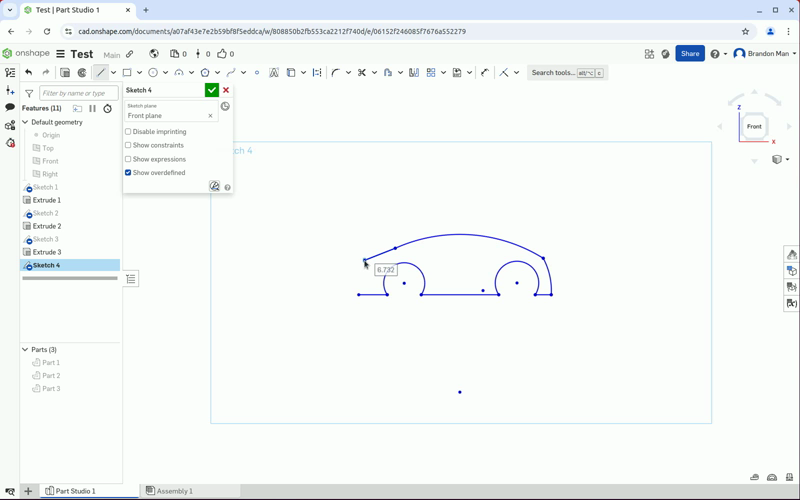
key(a)
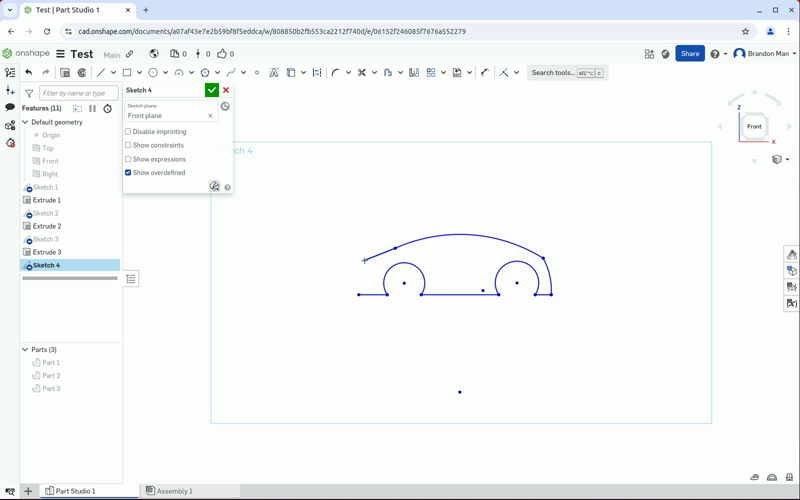
mouse_move(364, 260)
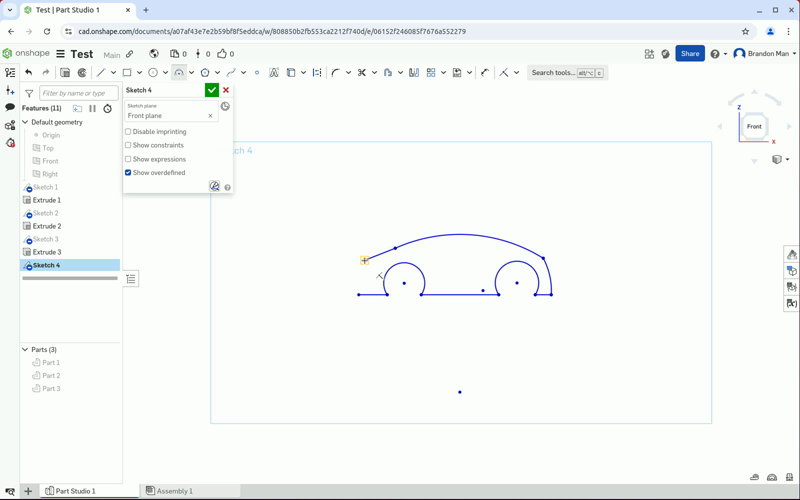
click(364, 260)
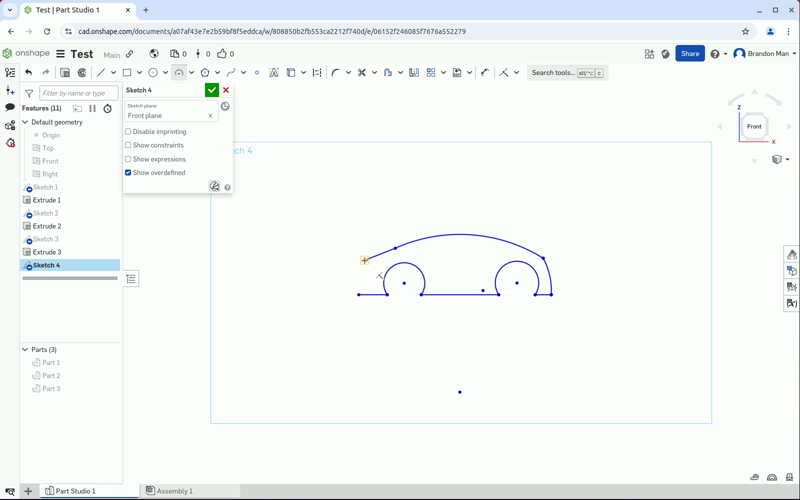
mouse_move(358, 294)
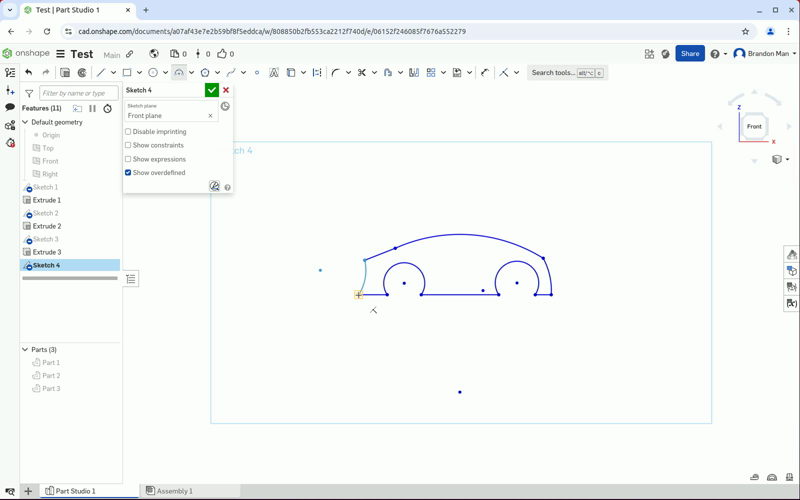
click(358, 294)
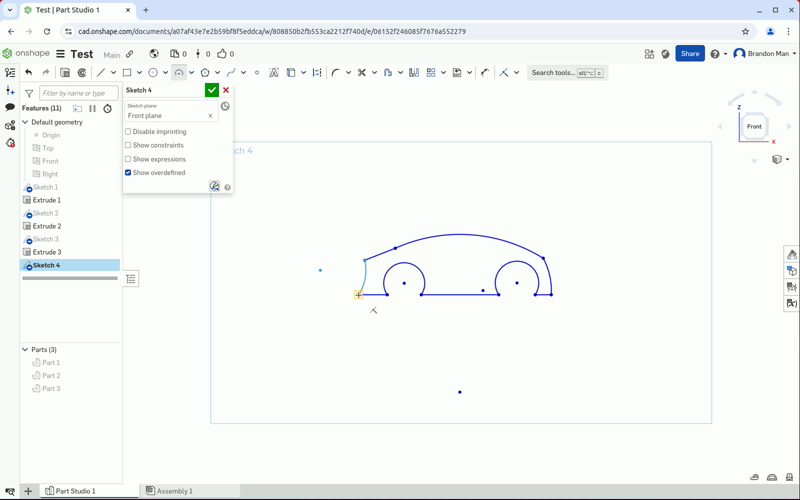
key_down(shift)
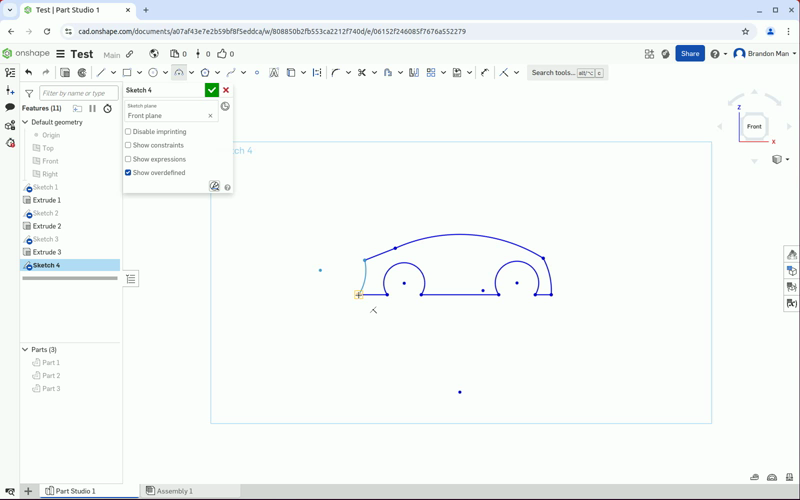
mouse_move(355, 276)
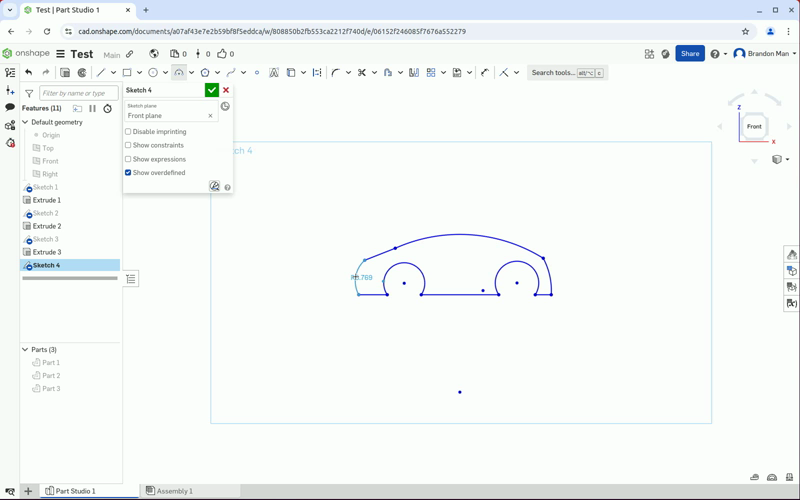
click(355, 276)
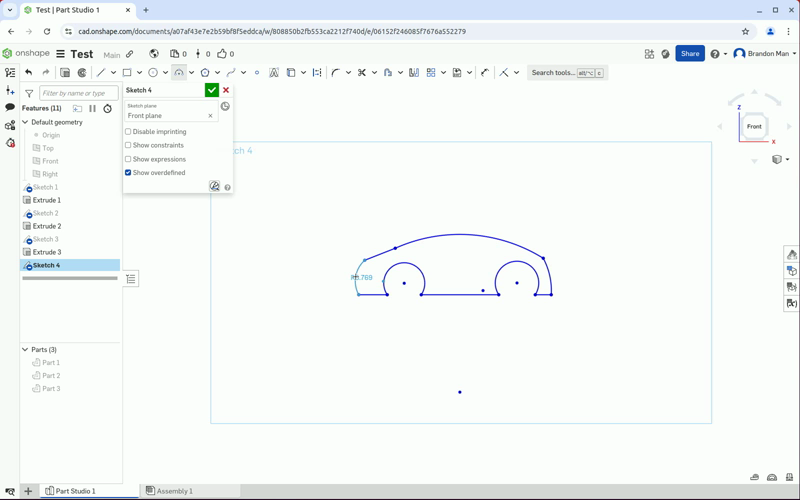
key_up(shift)
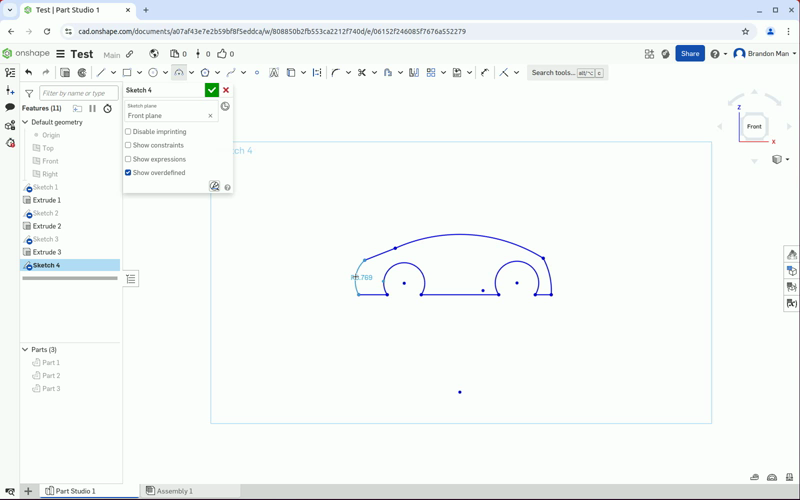
key(esc)
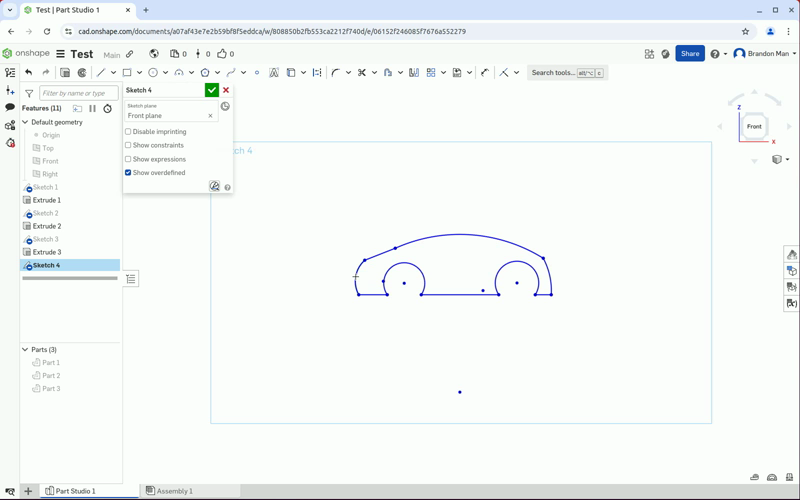
mouse_move(524, 256)
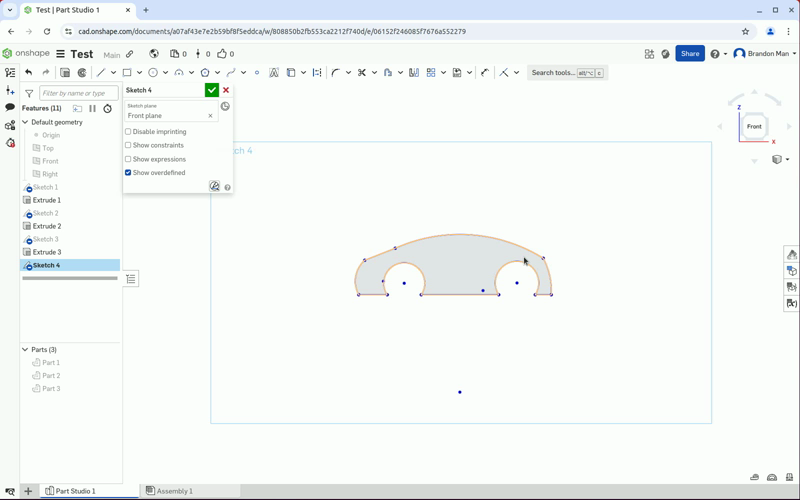
click(524, 256)
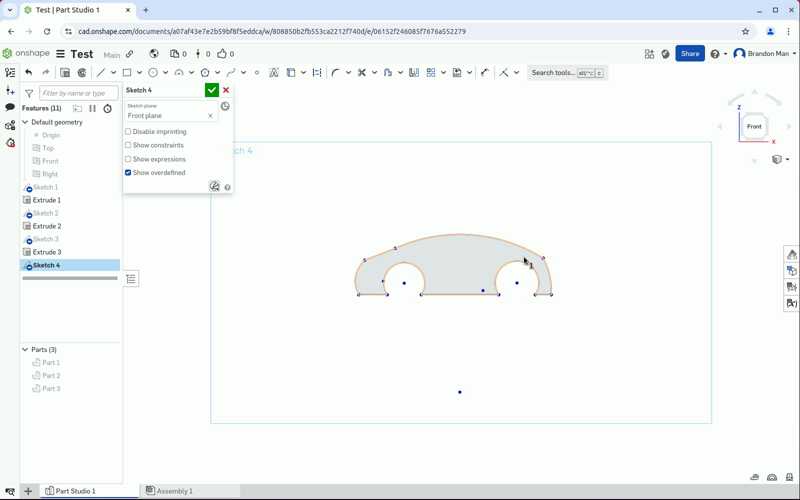
mouse_move(73, 352)
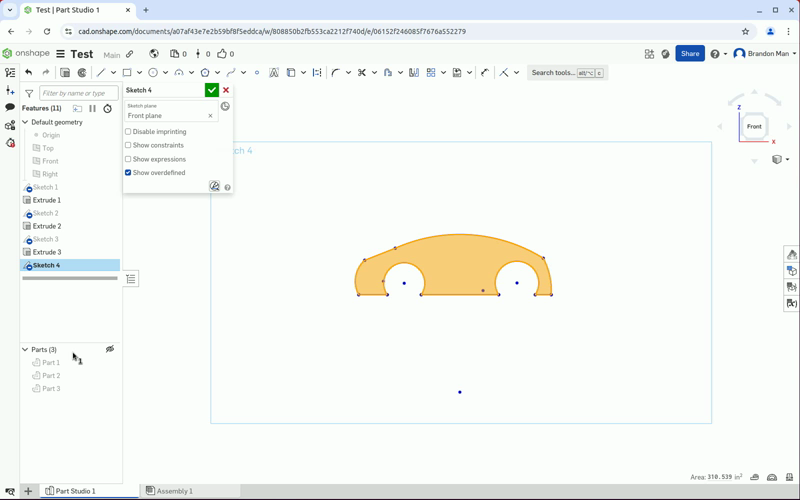
key(shift+y)
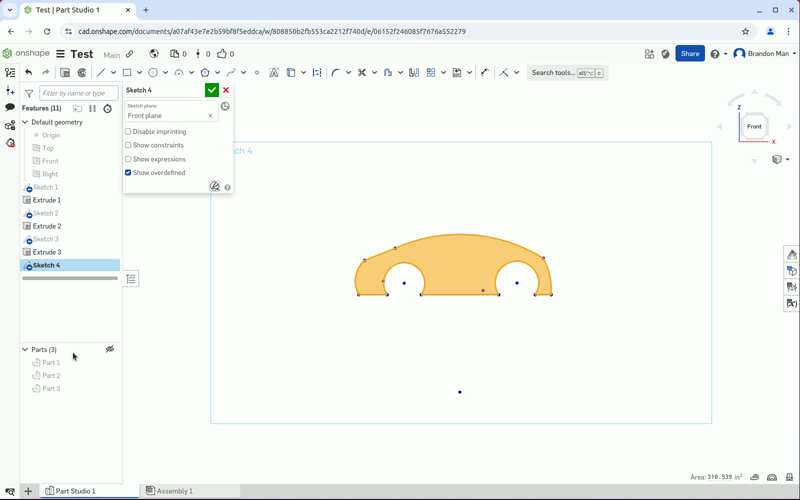
key(shift+e)
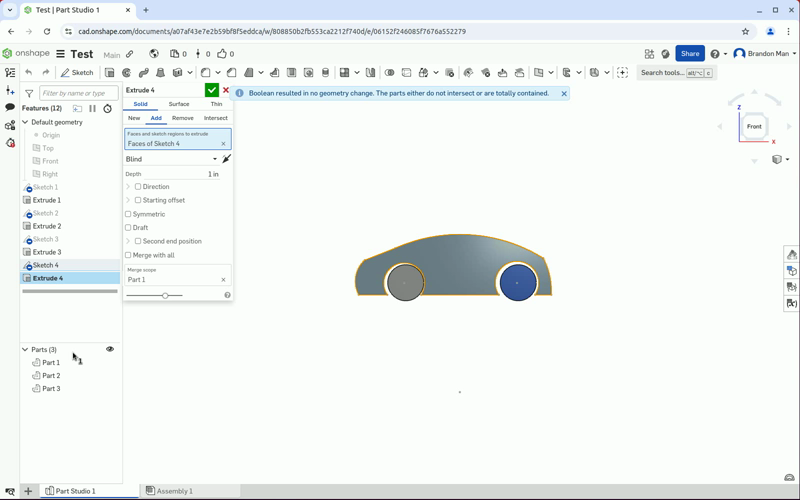
mouse_move(143, 106)
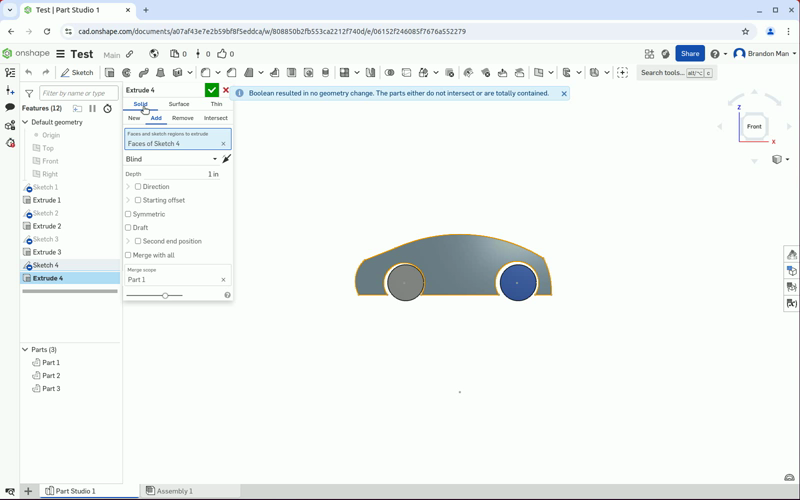
click(143, 106)
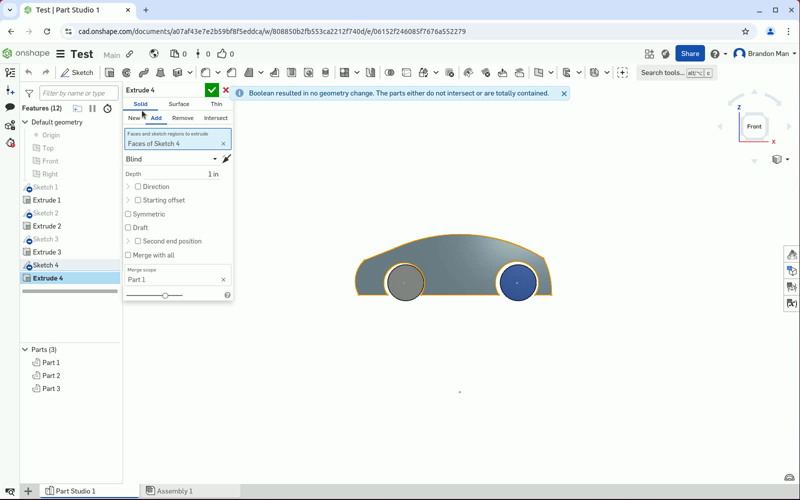
mouse_move(137, 120)
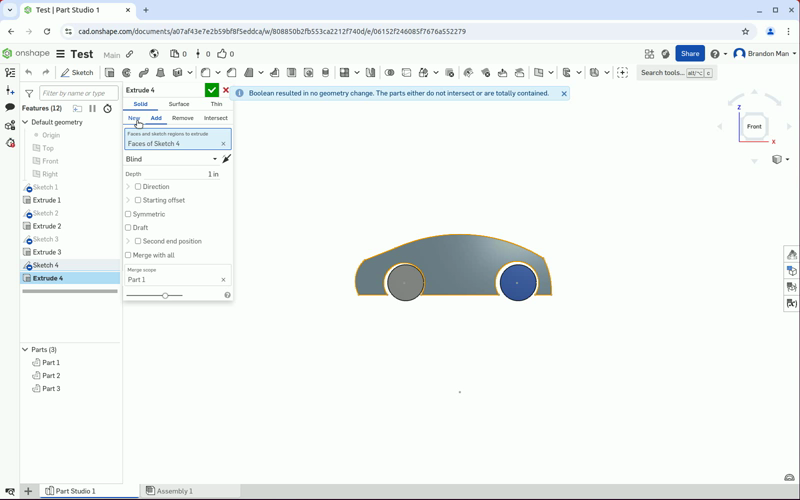
click(137, 120)
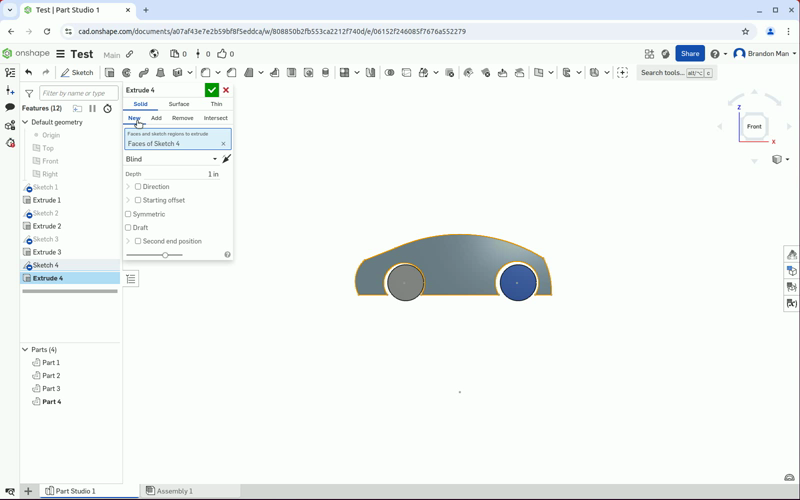
key(tab, 4)
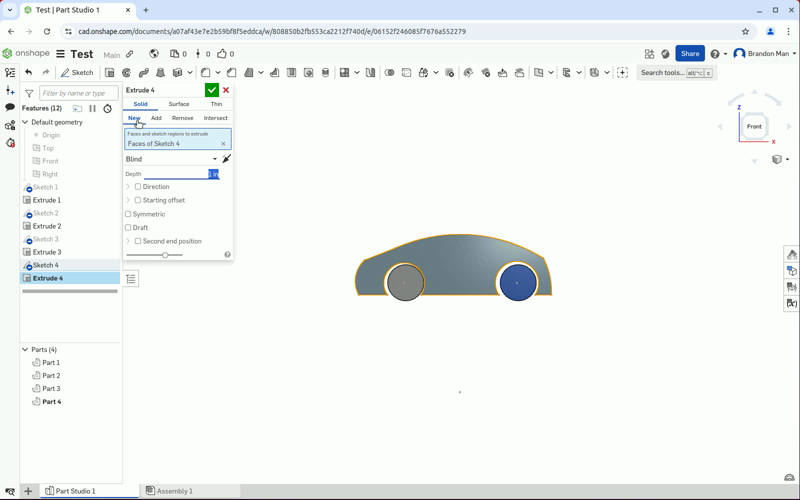
text(1.204)
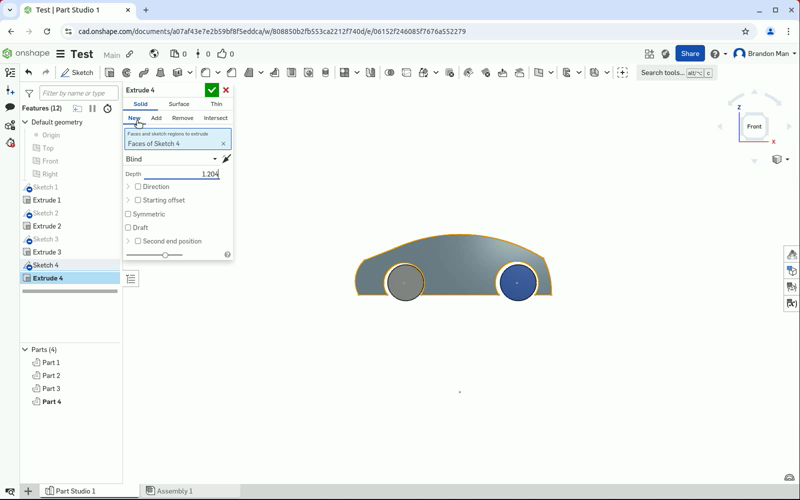
key(enter)
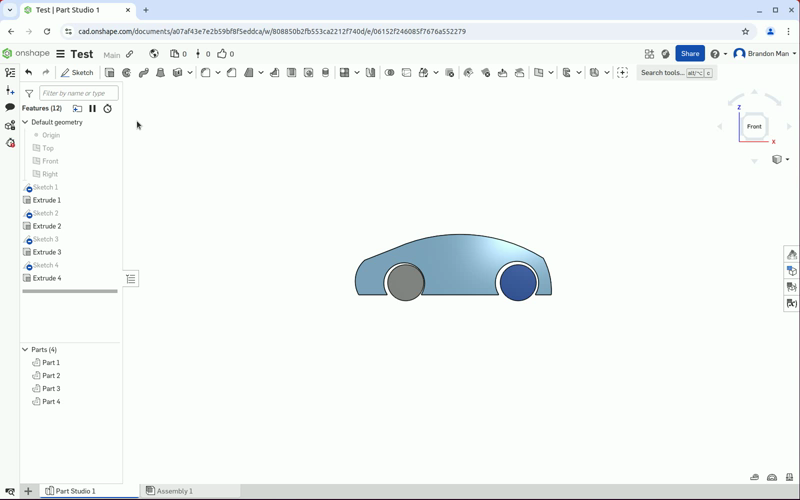
key(shift+h)
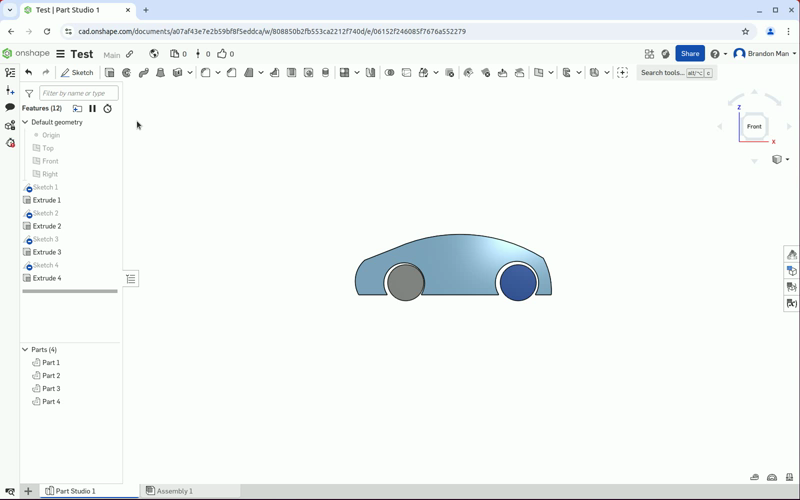
key(shift+h)
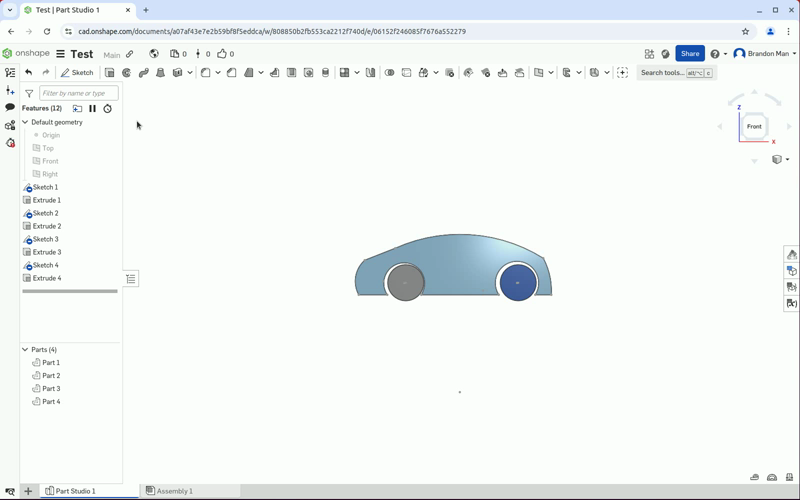
key(shift+7)
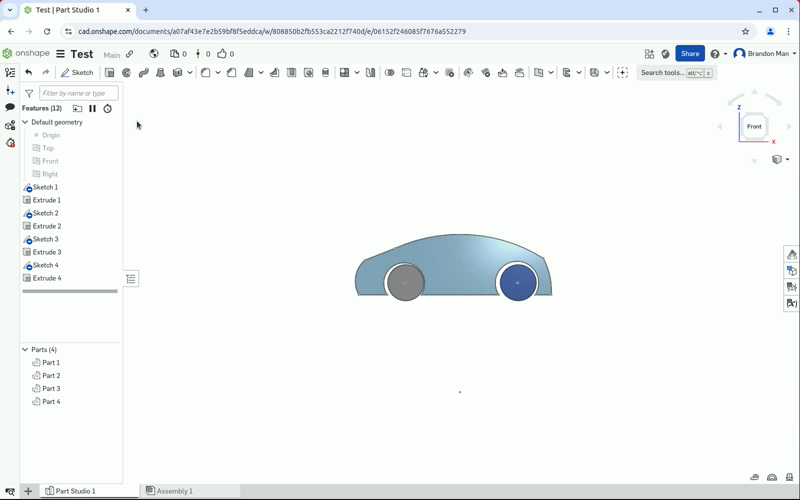
key(left, 2)
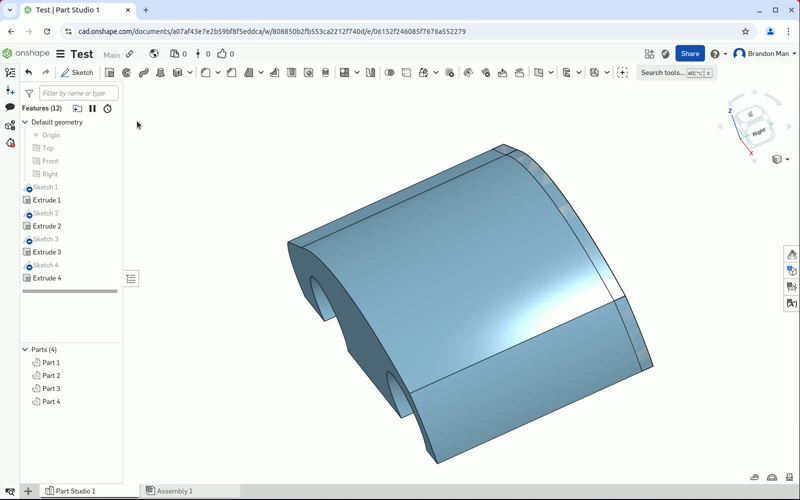
key(down, 2)
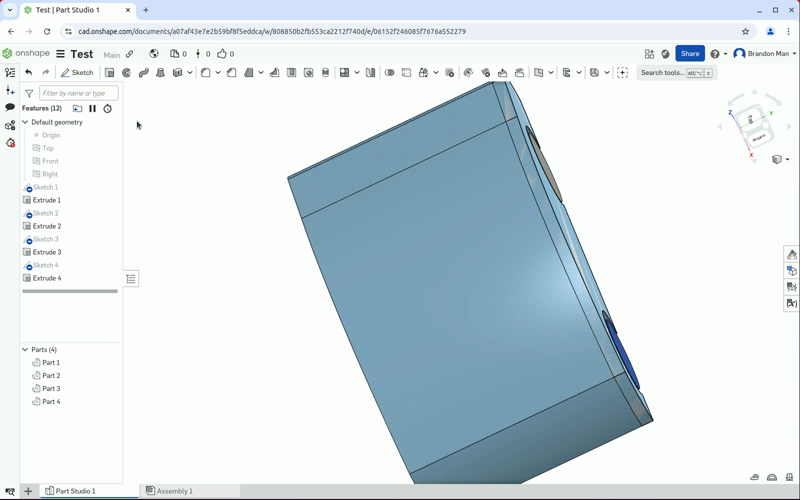
key(up, 2)
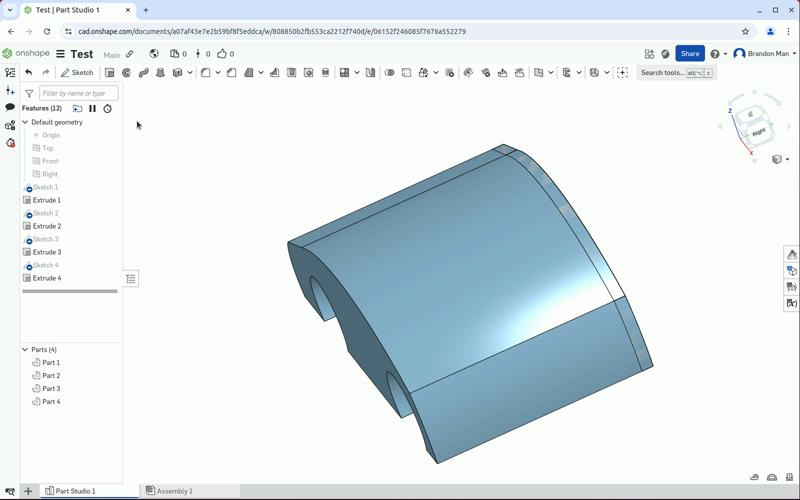
key(right, 2)
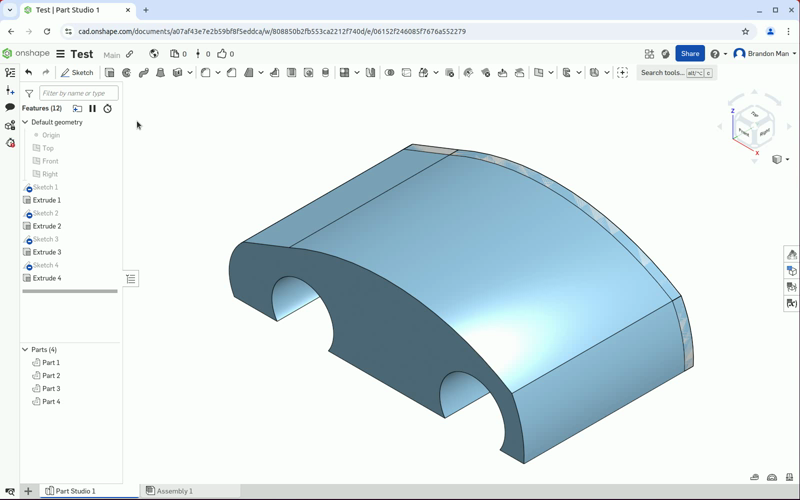
mouse_move(73, 189)
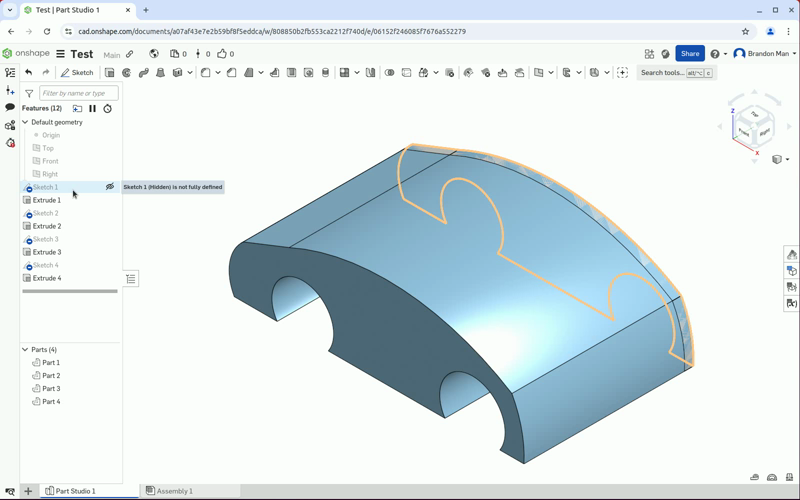
click(73, 189)